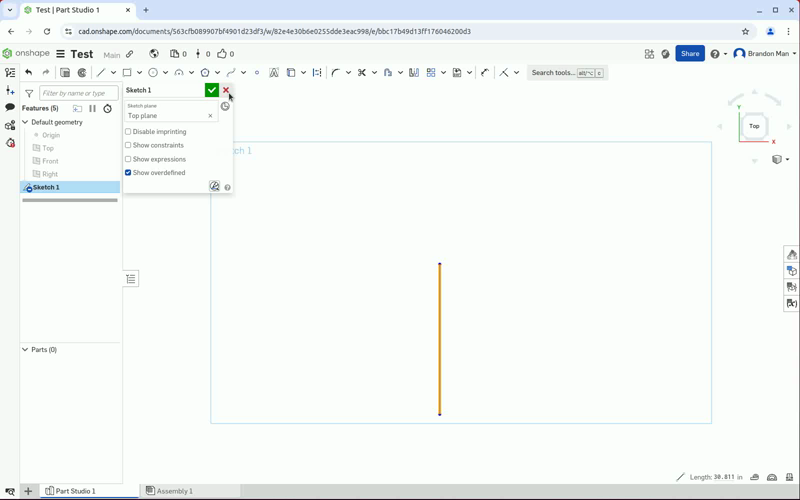
key(shift+h)
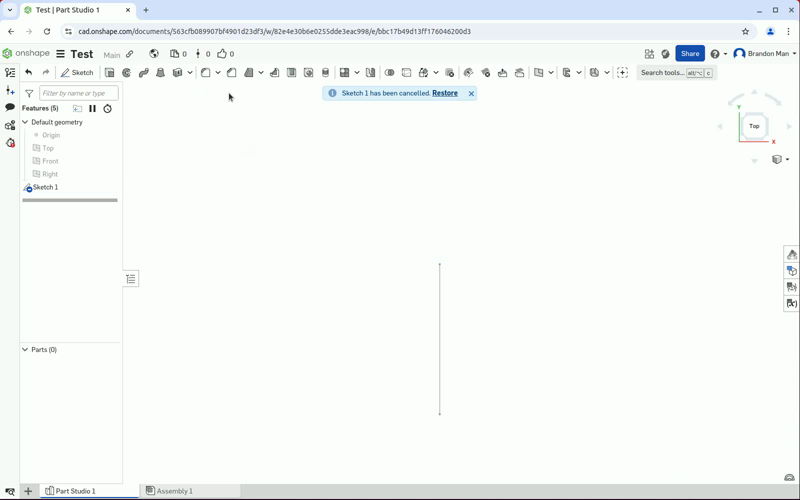
key(shift+s)
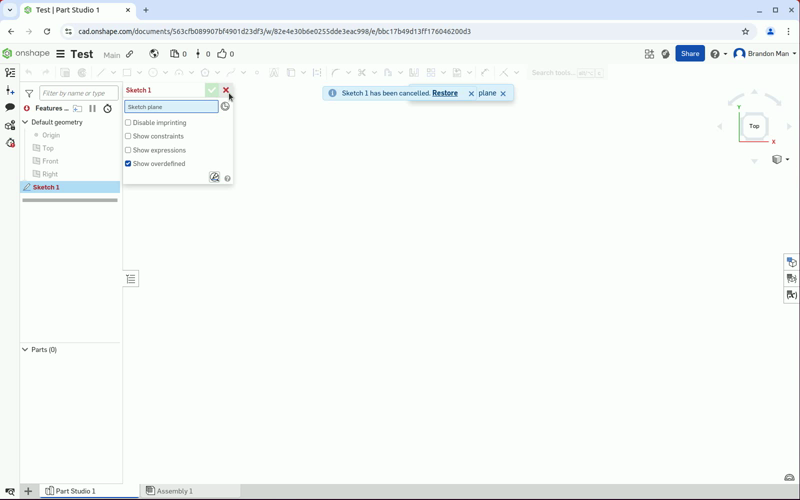
mouse_move(73, 150)
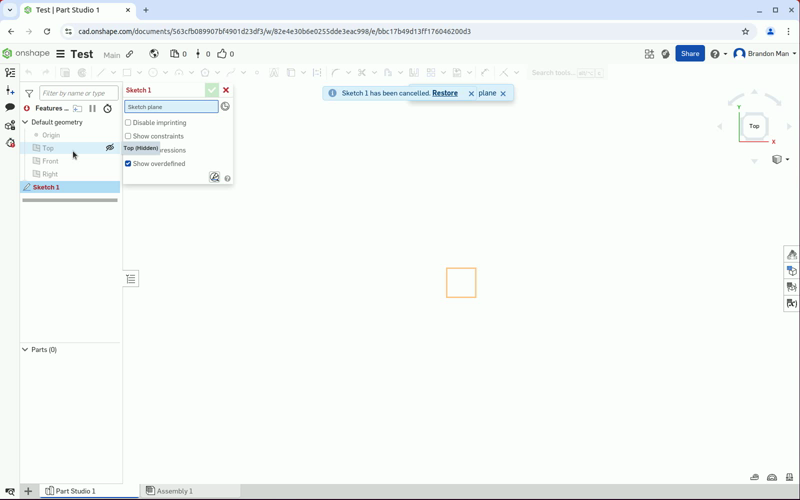
click(73, 150)
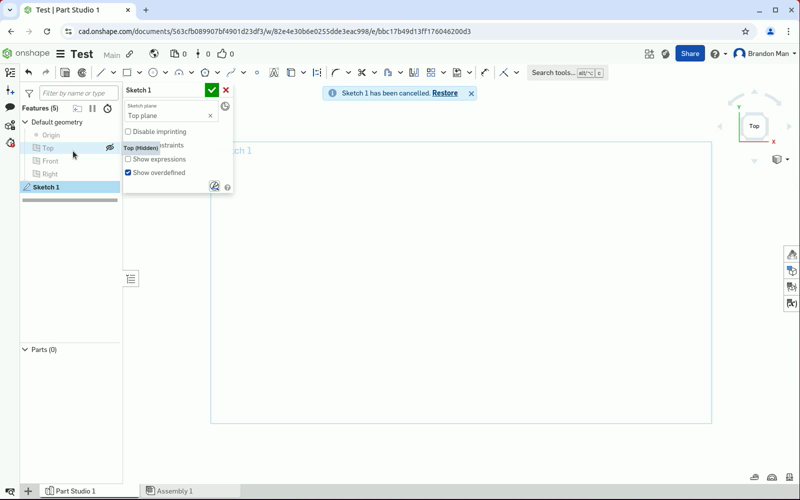
mouse_move(73, 352)
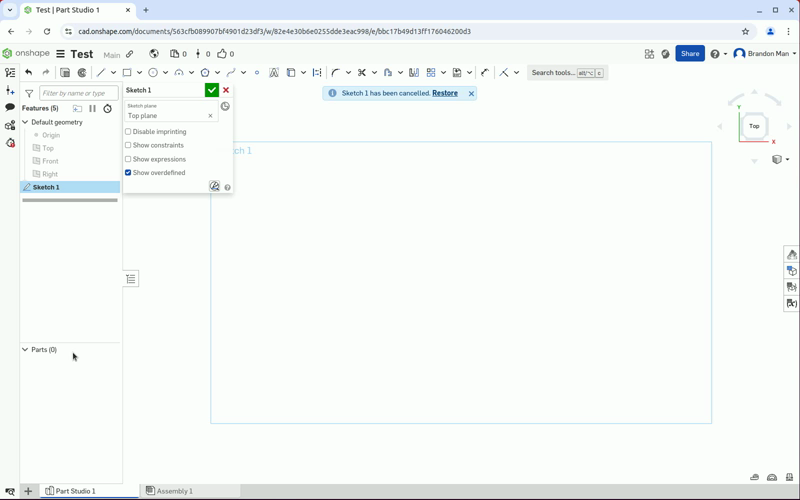
key(y)
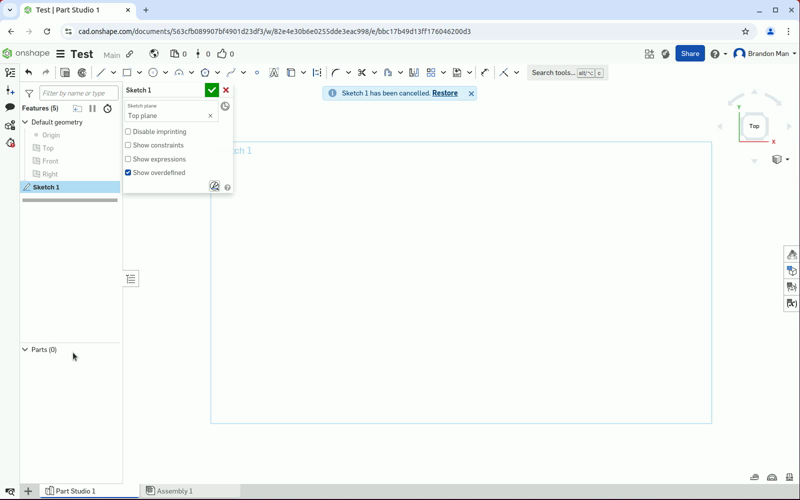
key(a)
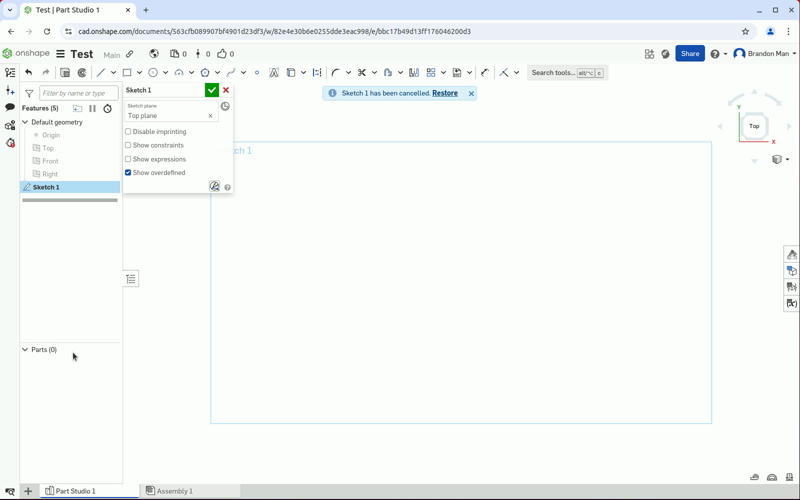
key_down(shift)
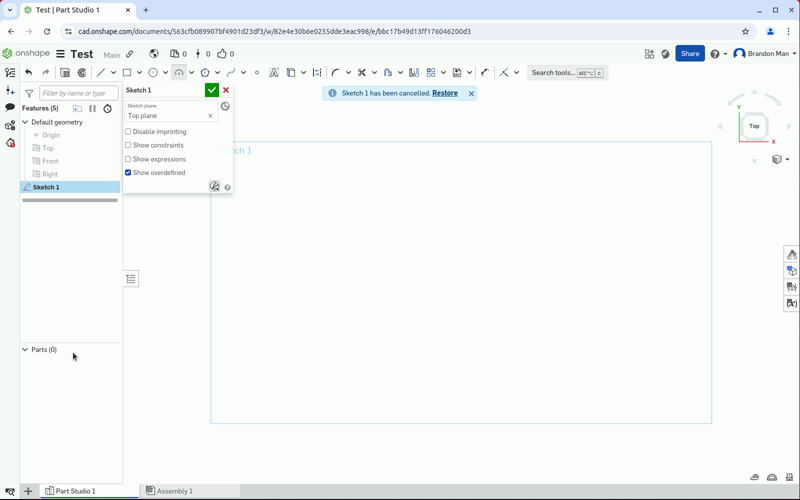
mouse_move(379, 273)
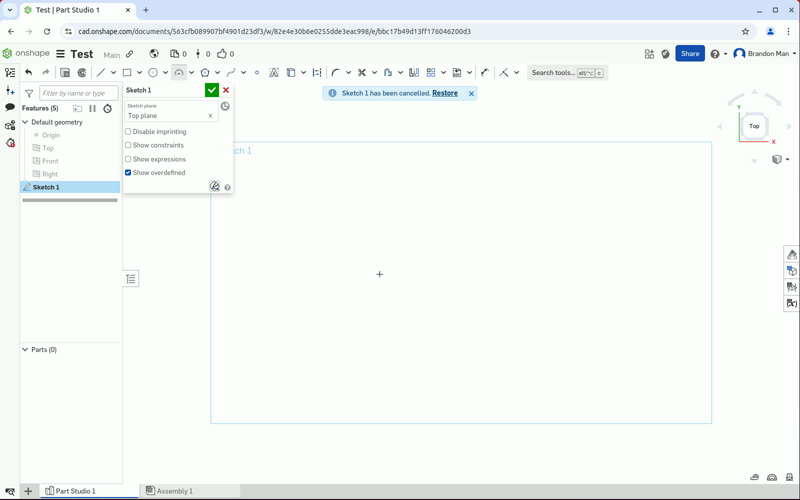
click(379, 273)
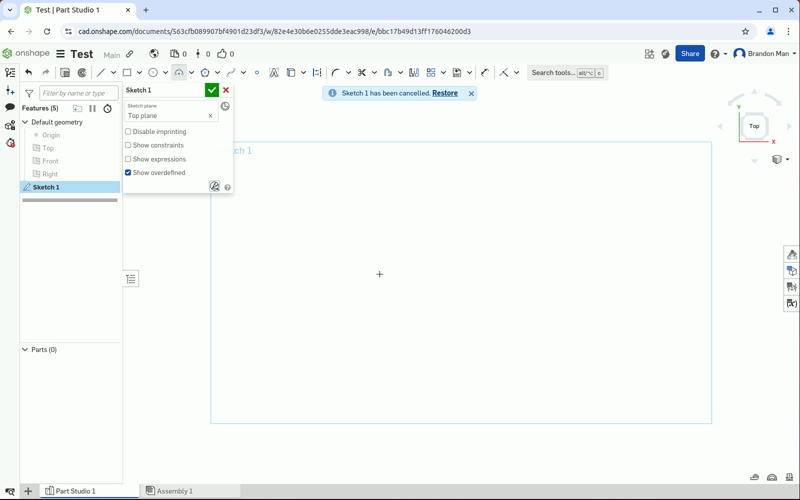
key_up(shift)
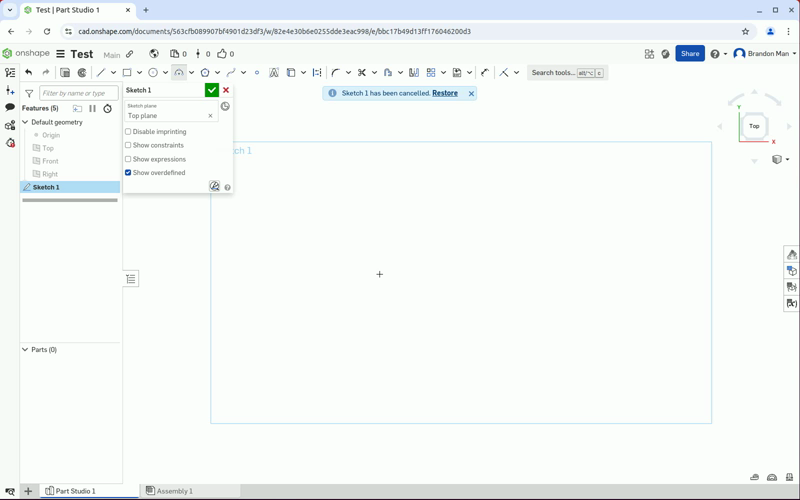
key_down(shift)
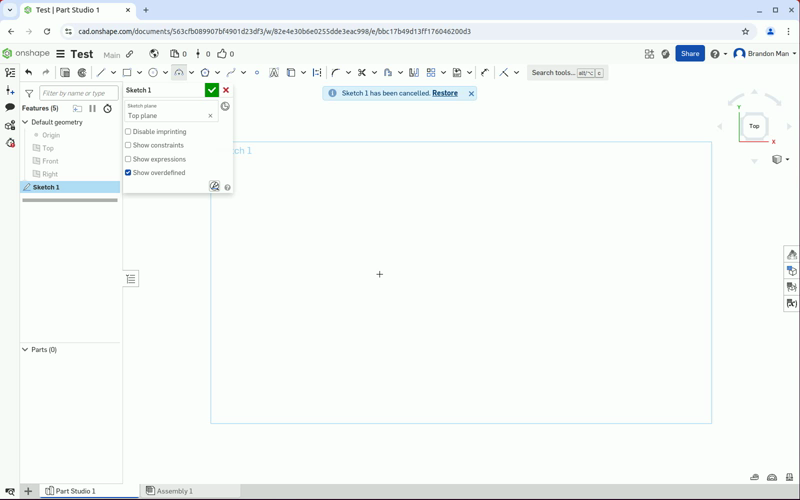
mouse_move(452, 201)
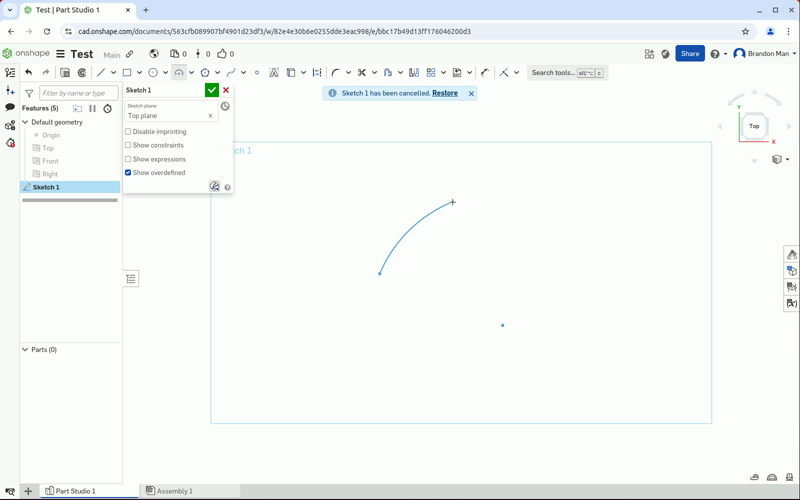
click(452, 201)
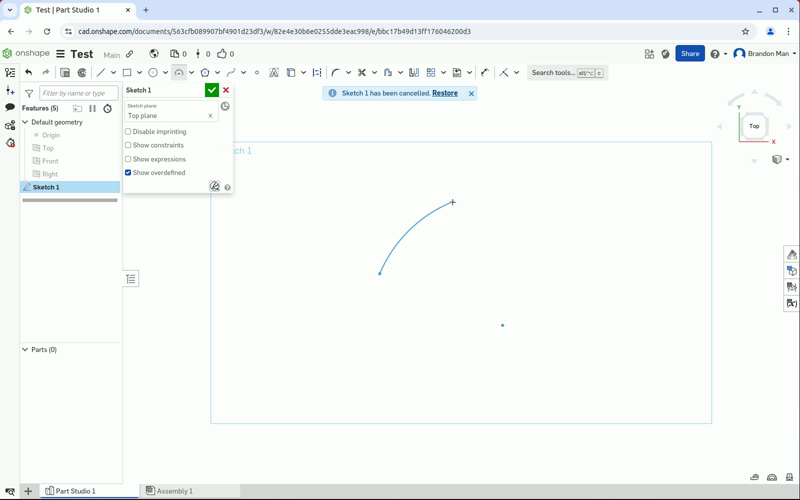
mouse_move(403, 225)
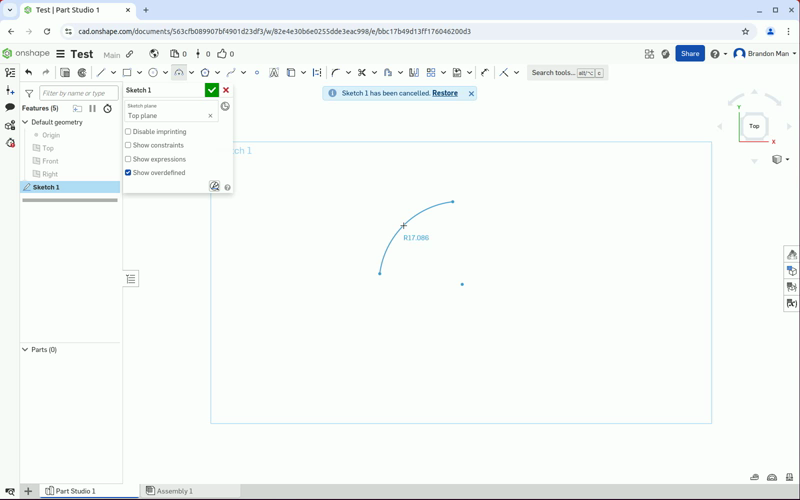
click(403, 225)
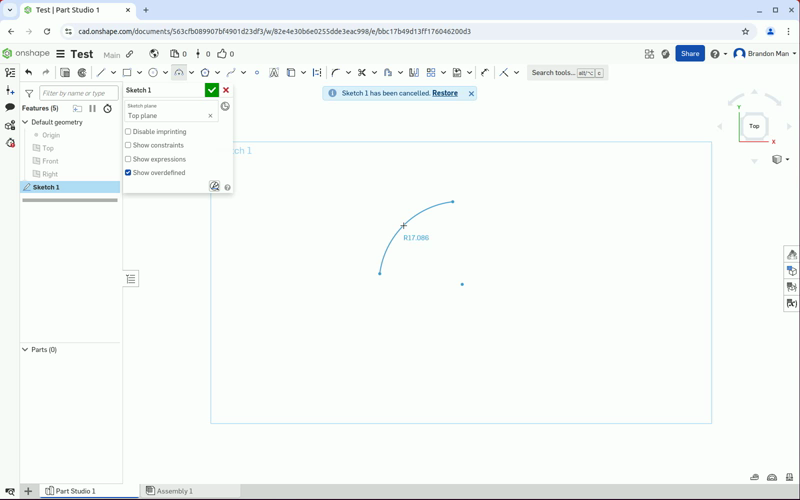
key_up(shift)
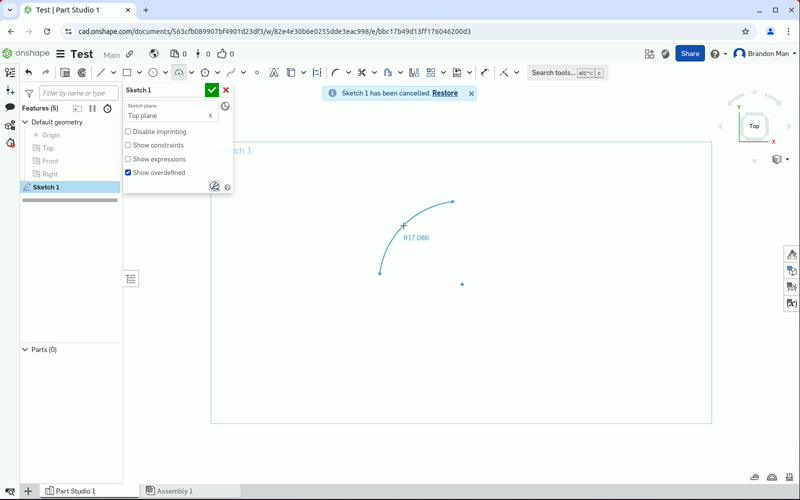
mouse_move(452, 201)
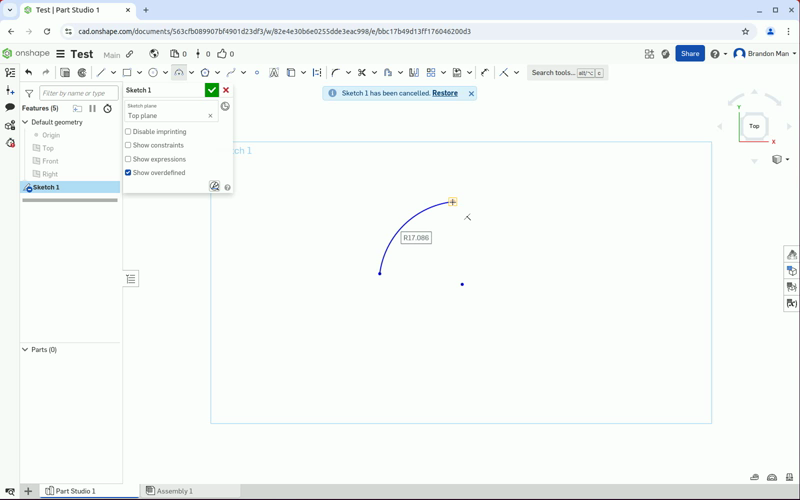
click(452, 201)
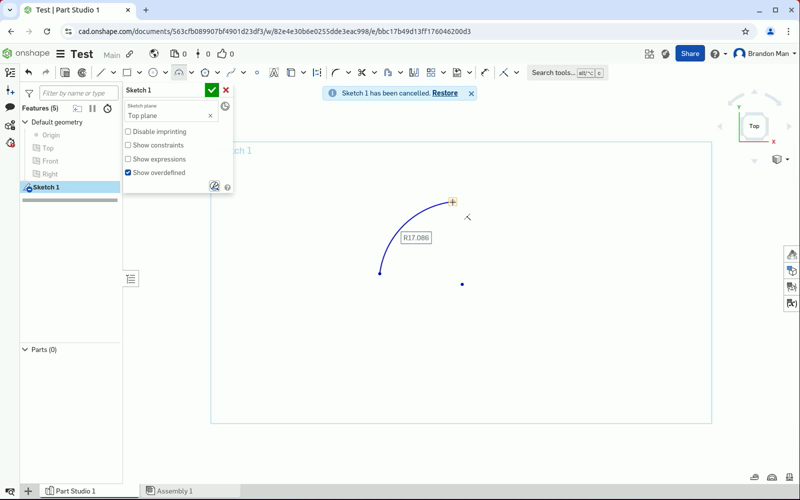
mouse_move(379, 273)
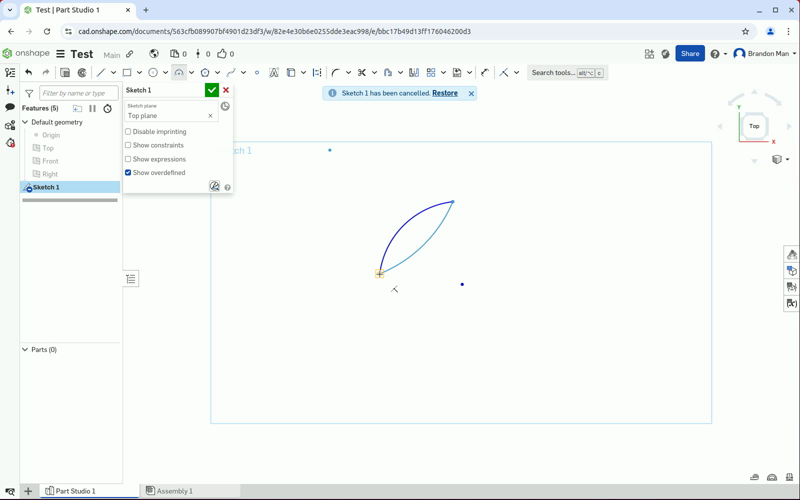
click(379, 273)
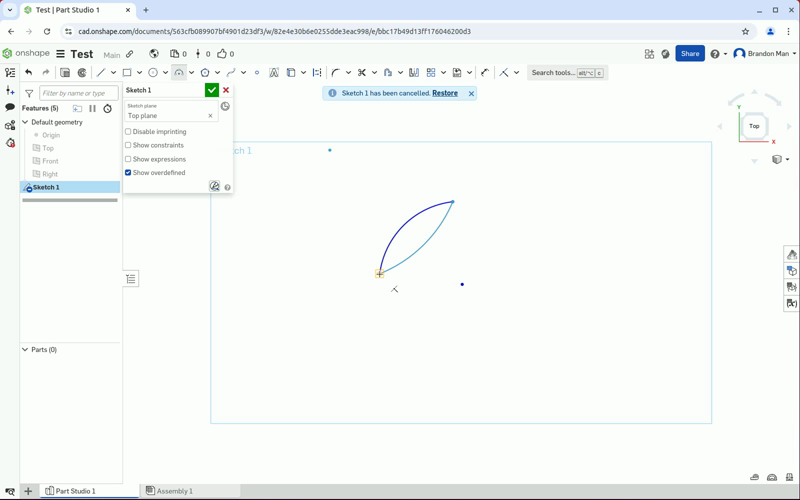
key_down(shift)
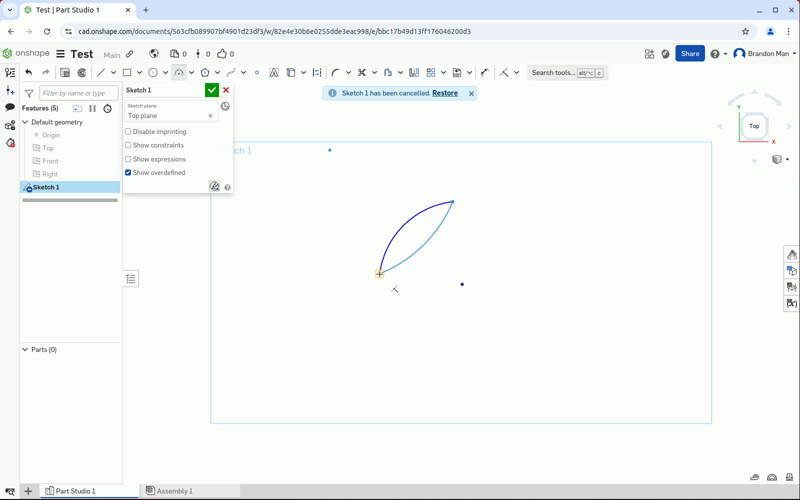
mouse_move(365, 186)
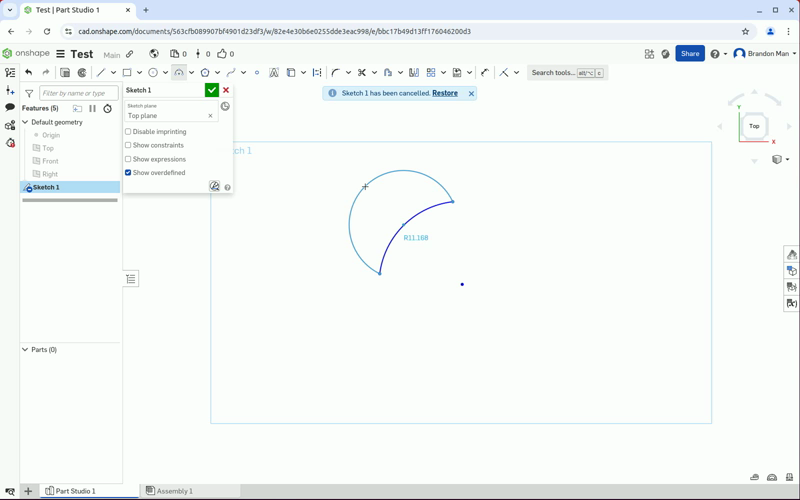
click(365, 186)
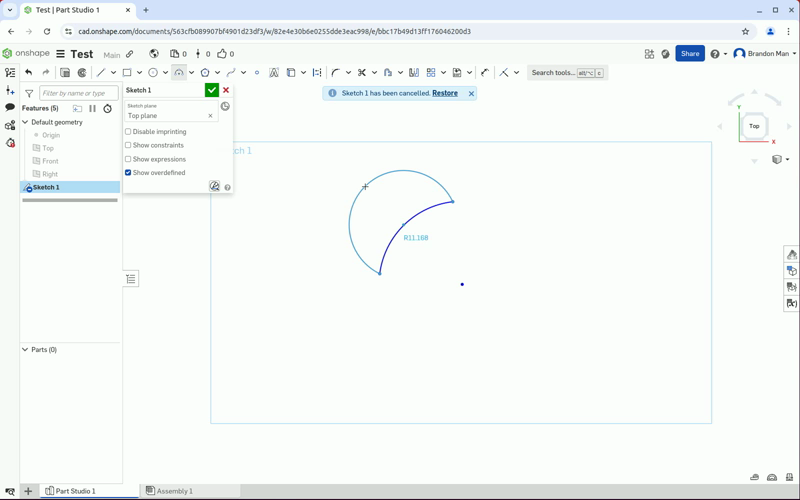
key_up(shift)
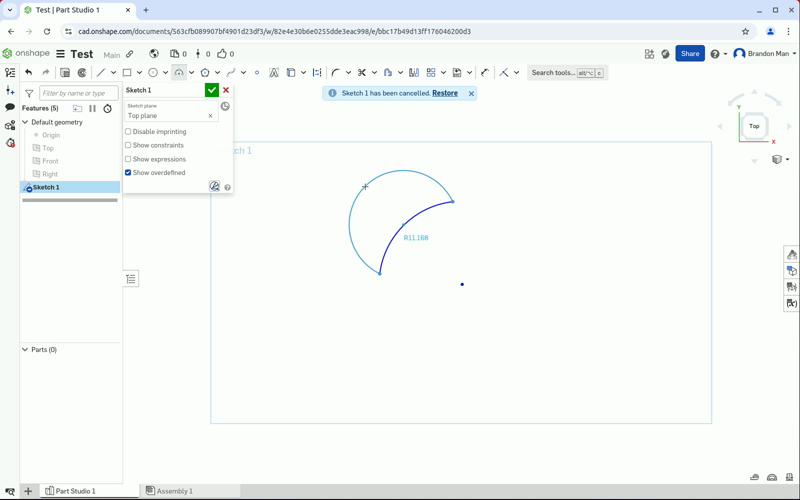
key(esc)
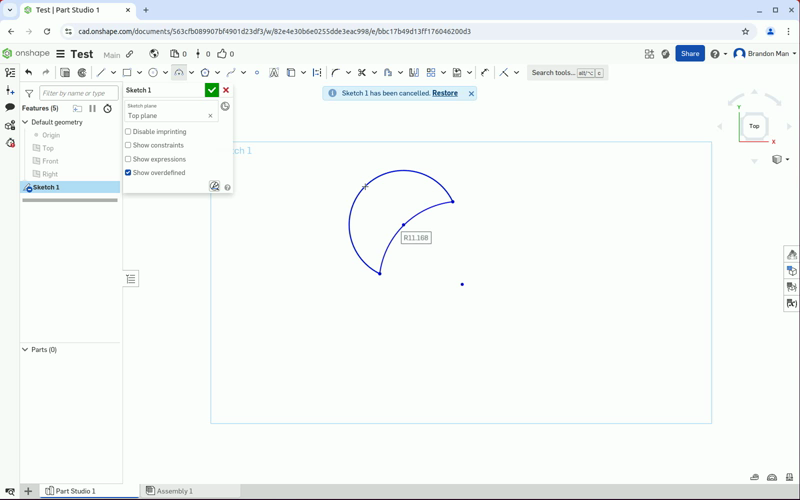
mouse_move(359, 232)
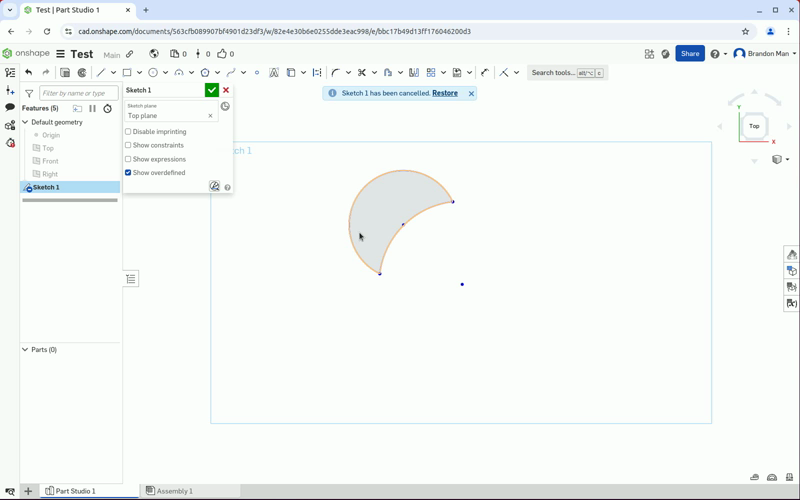
click(359, 232)
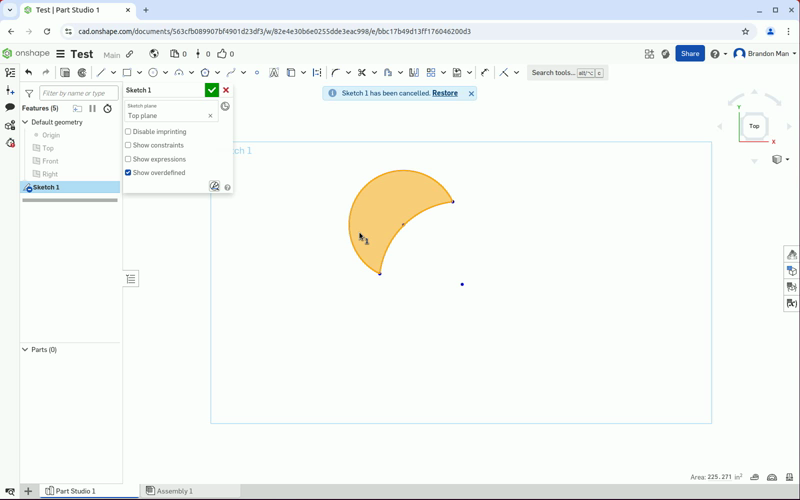
mouse_move(73, 352)
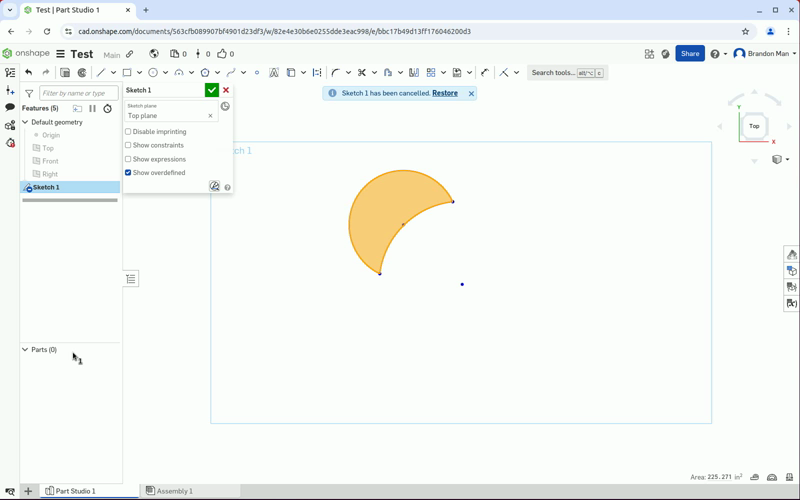
key(shift+y)
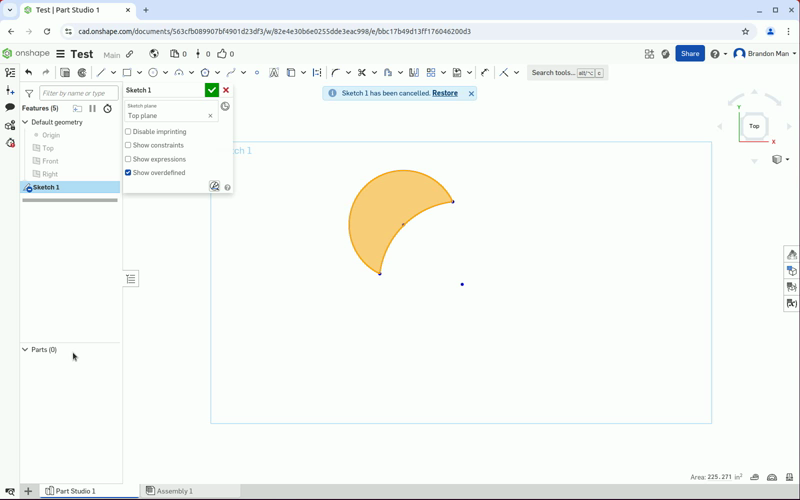
key(shift+e)
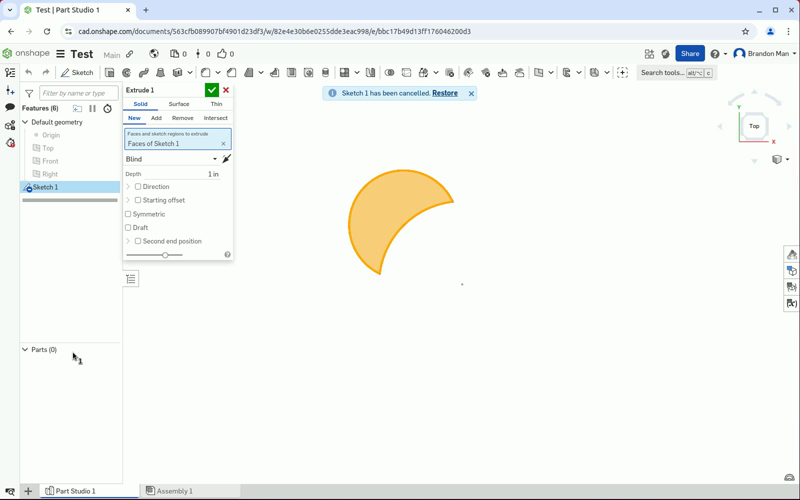
mouse_move(143, 106)
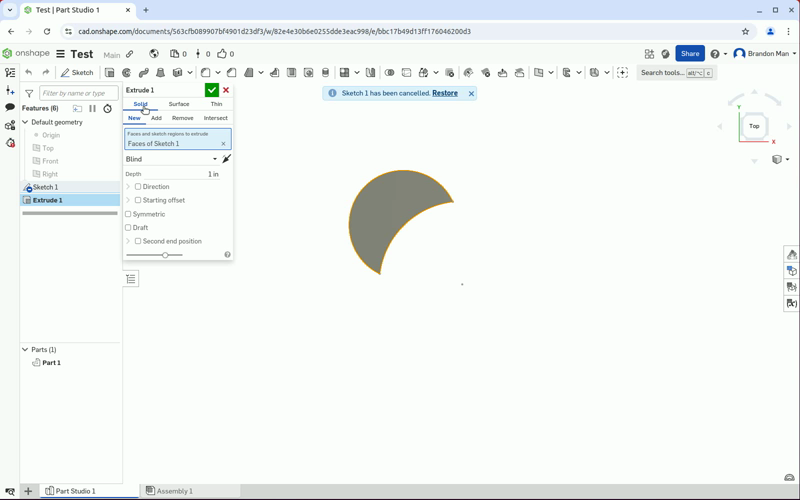
click(143, 106)
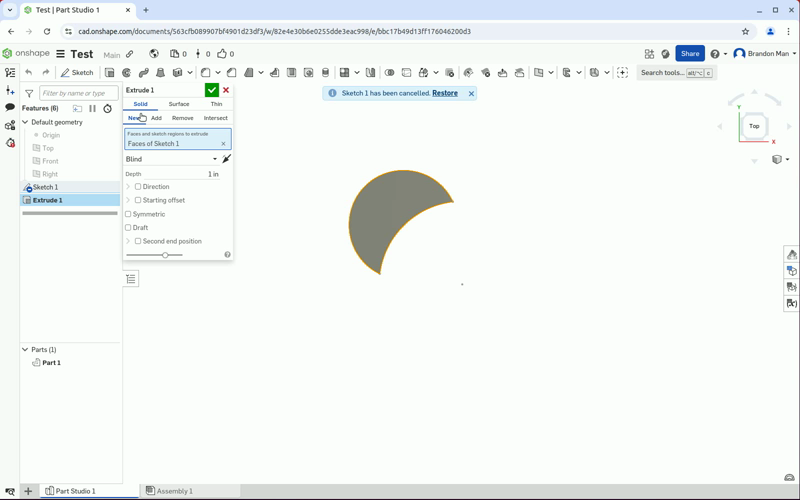
mouse_move(137, 120)
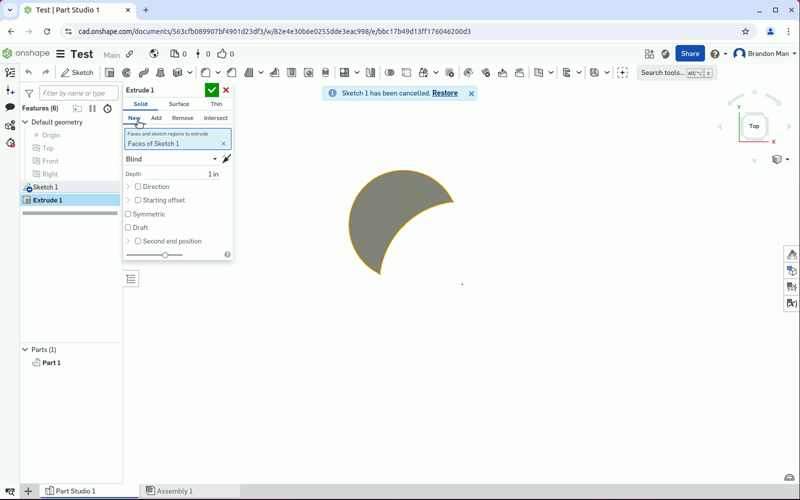
click(137, 120)
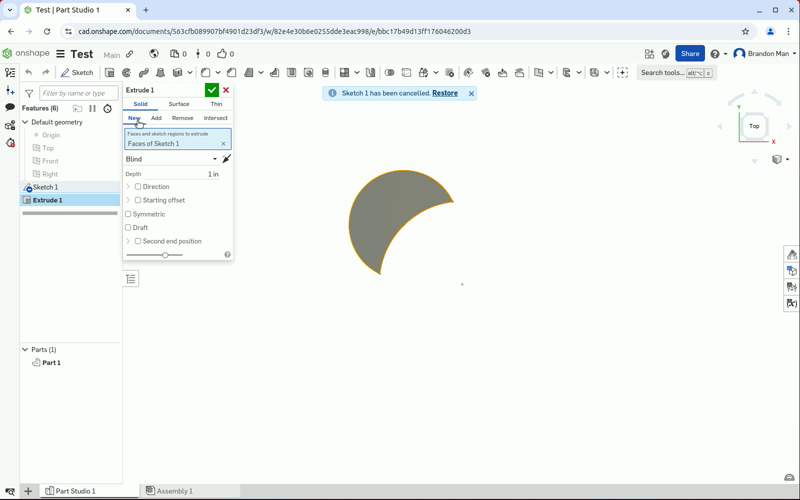
key(tab, 4)
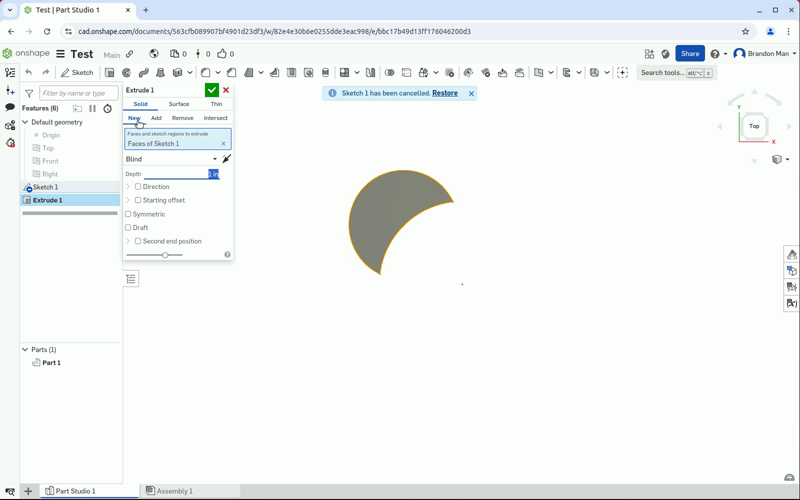
text(5.536)
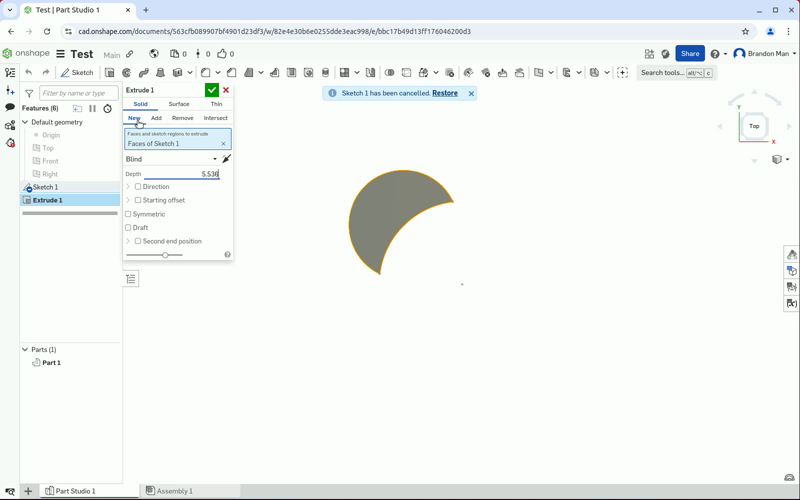
key(enter)
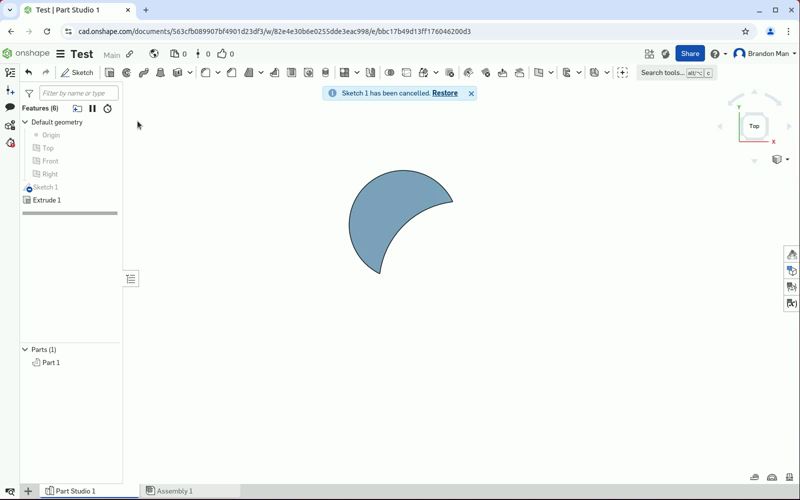
key(shift+h)
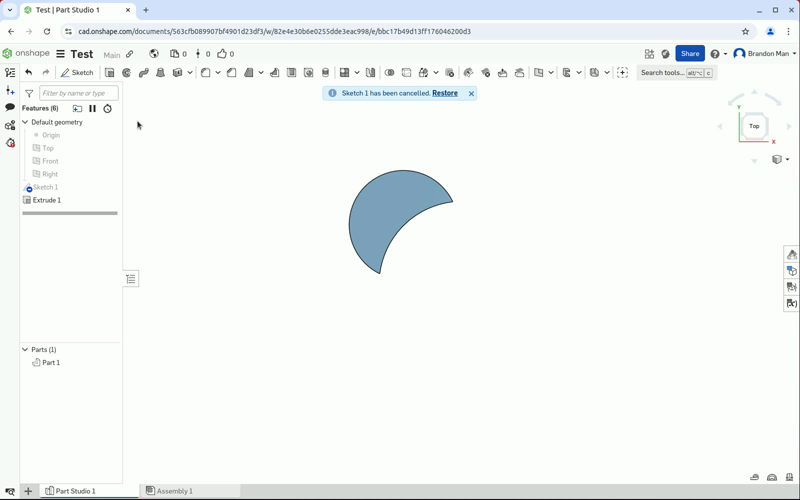
key(shift+h)
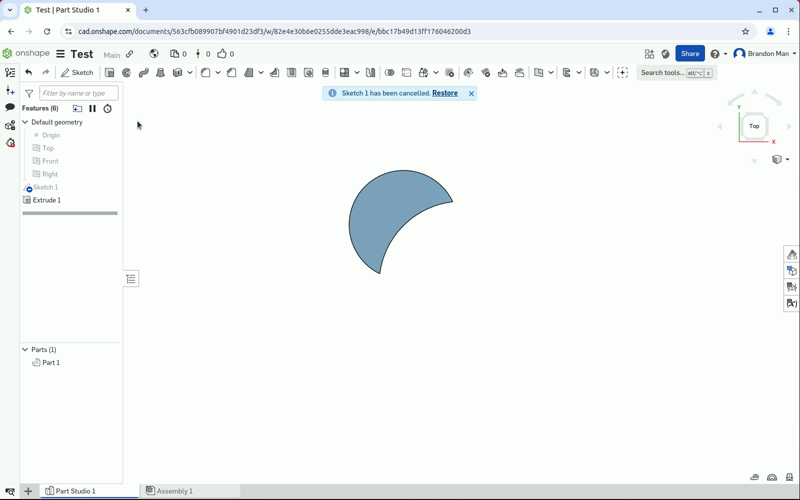
mouse_move(73, 189)
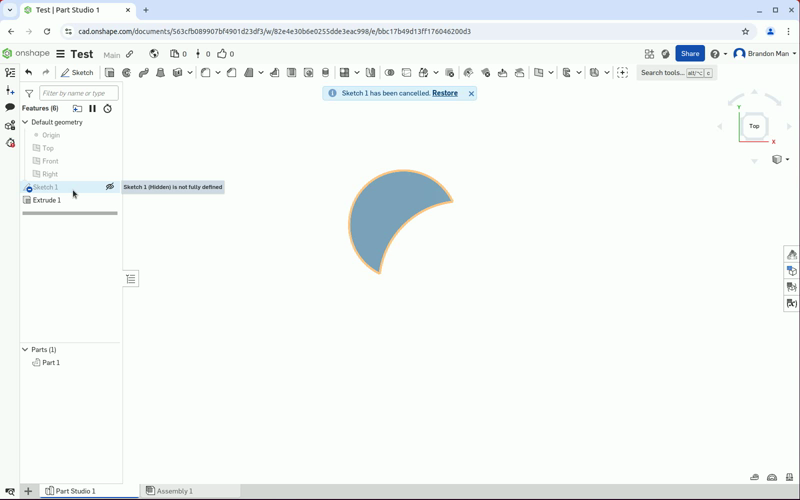
click(73, 189)
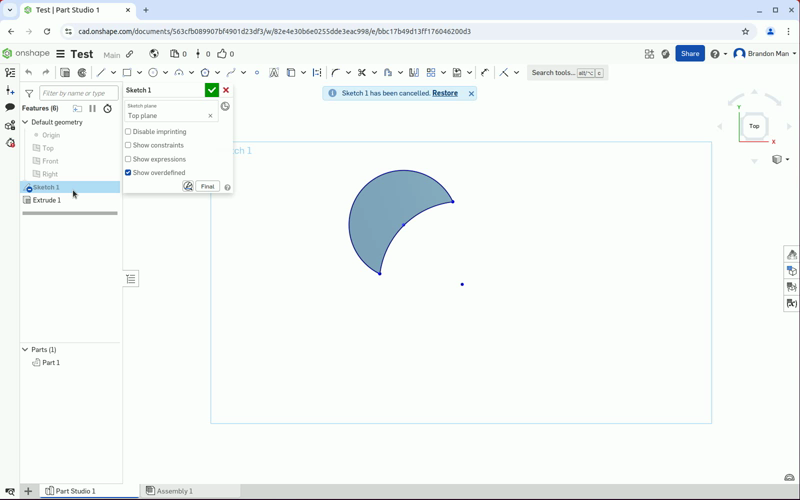
mouse_move(229, 92)
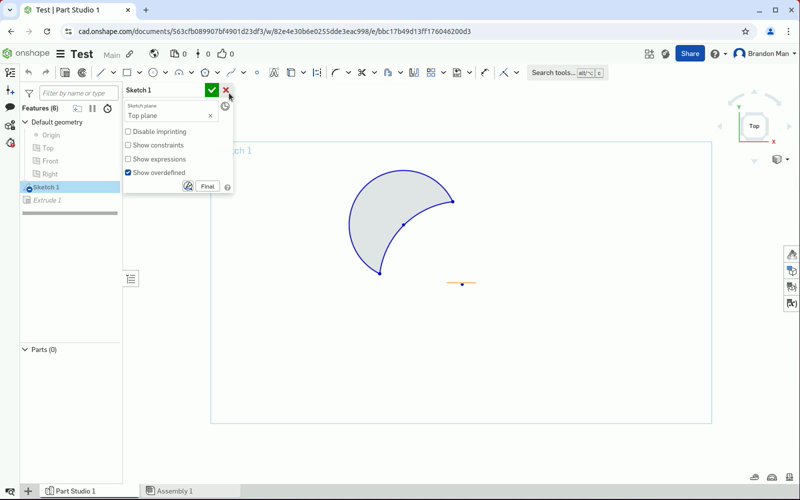
click(229, 92)
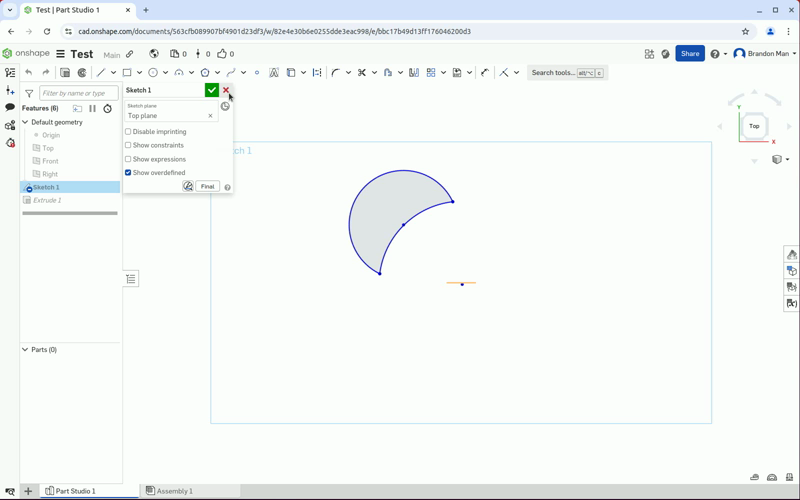
key(shift+s)
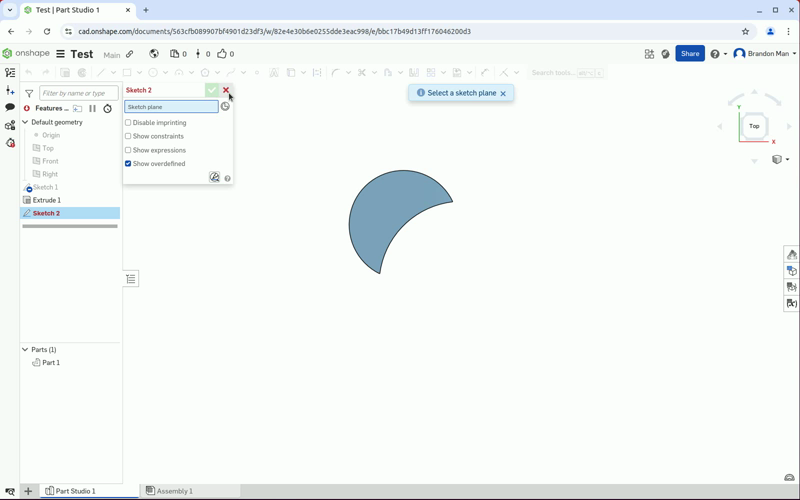
mouse_move(73, 150)
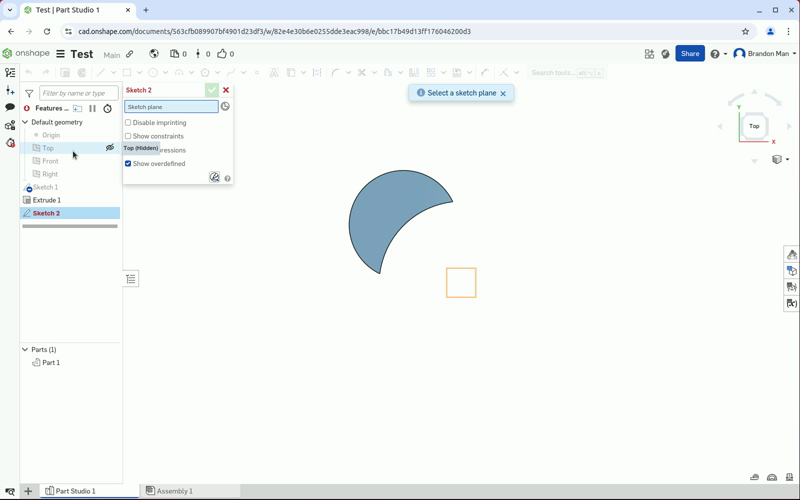
click(73, 150)
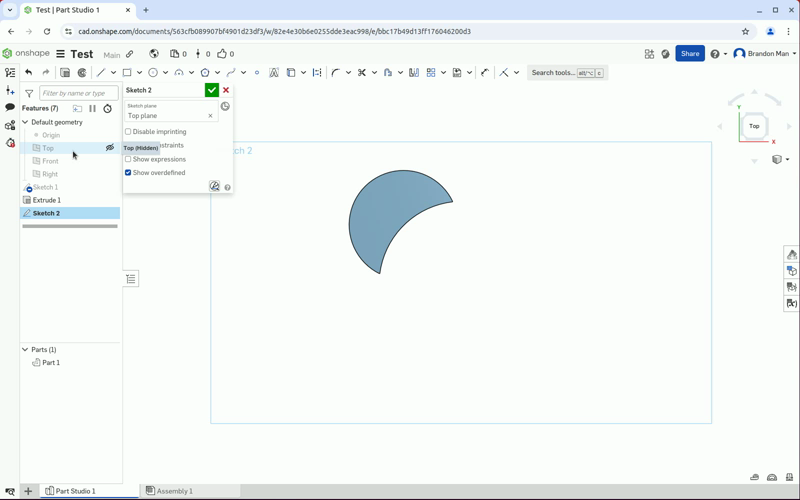
mouse_move(73, 352)
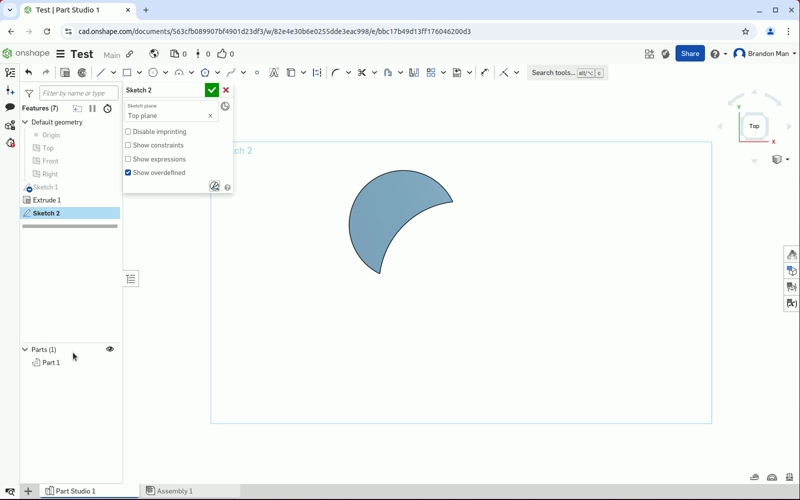
key(y)
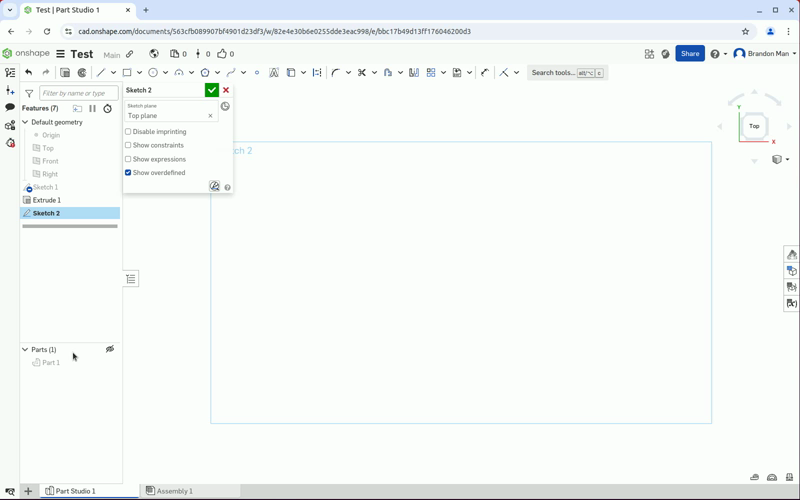
key(a)
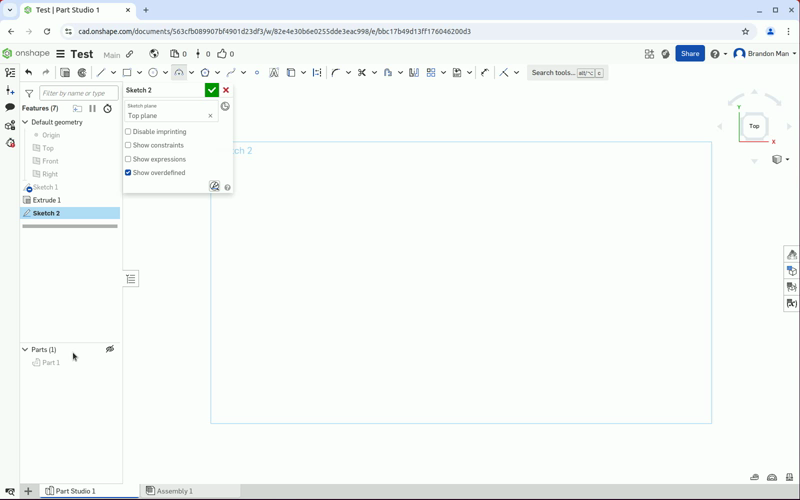
key_down(shift)
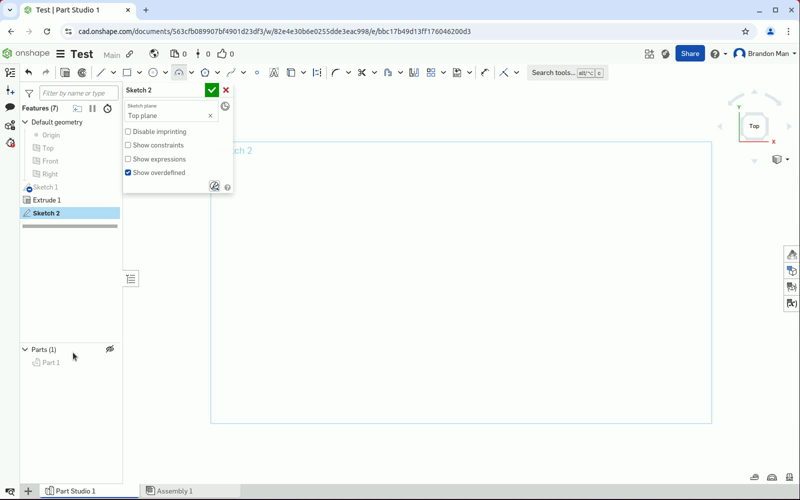
mouse_move(379, 273)
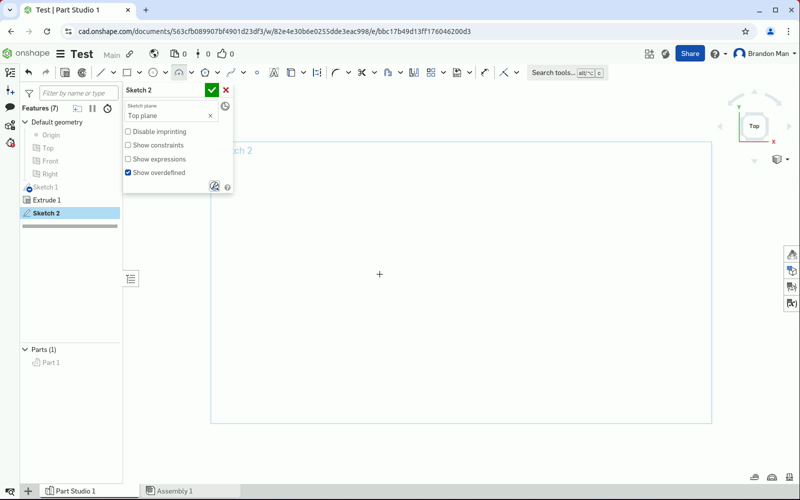
click(379, 273)
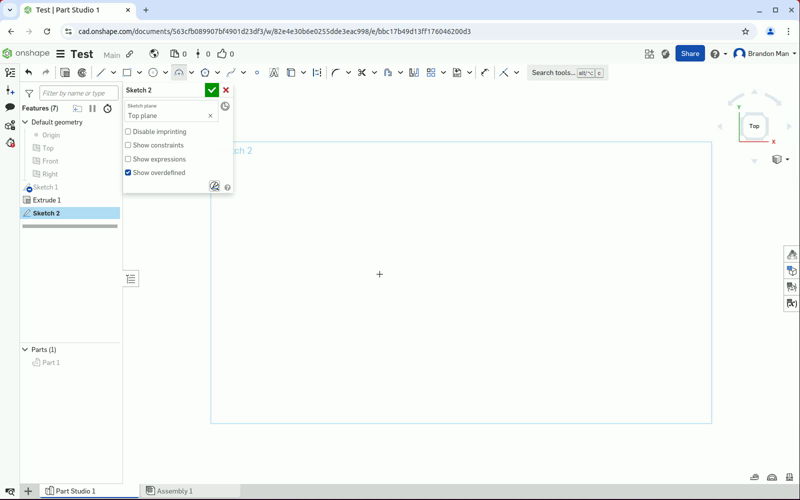
key_up(shift)
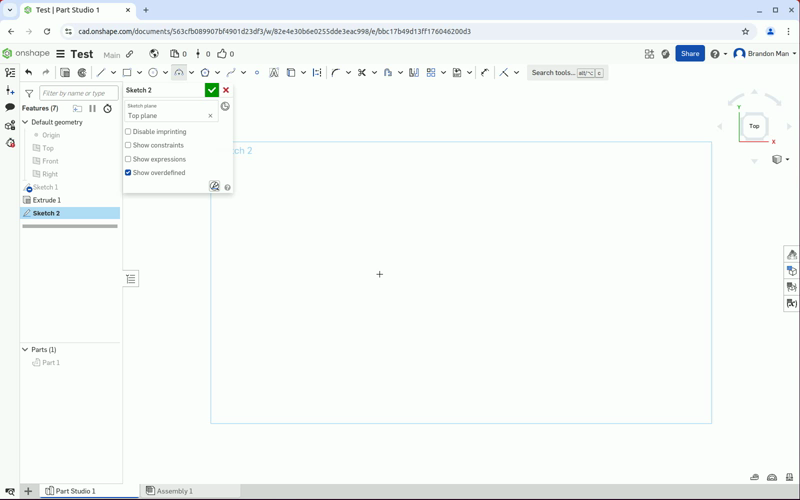
key_down(shift)
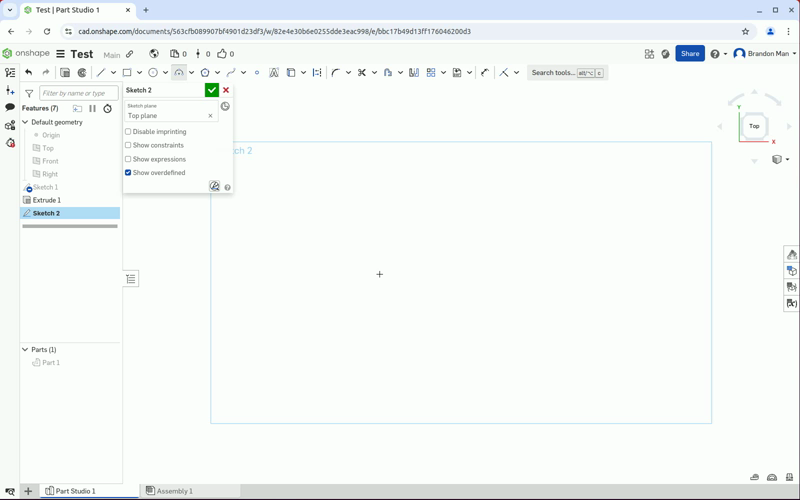
mouse_move(453, 201)
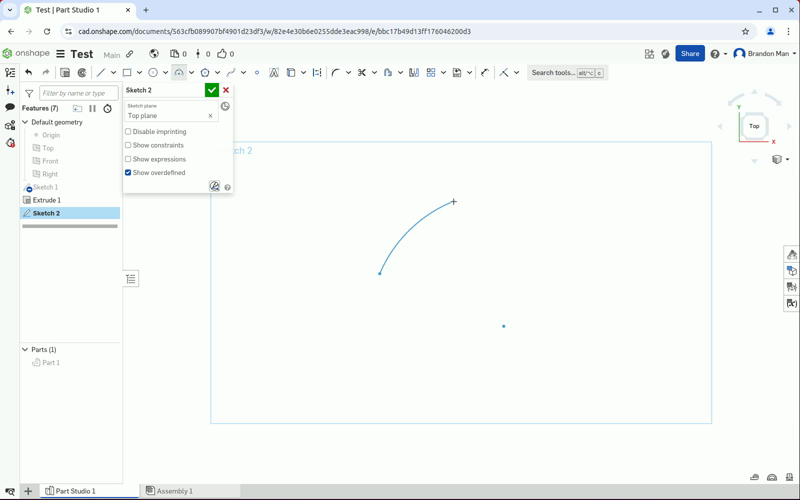
click(453, 201)
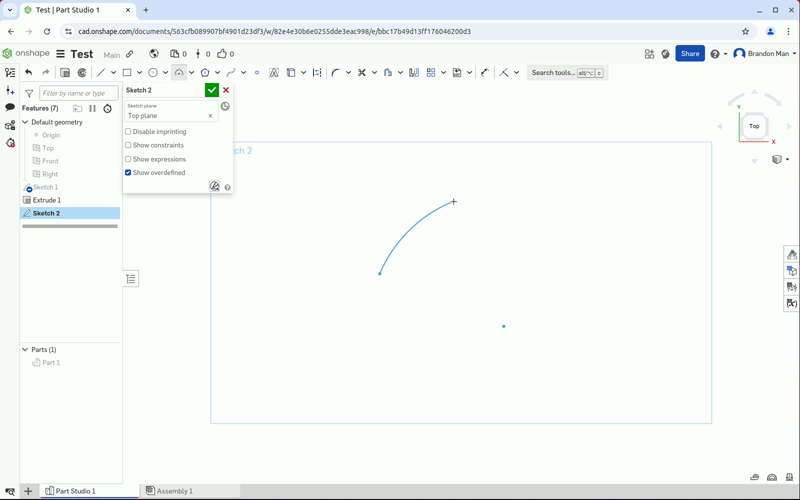
mouse_move(442, 263)
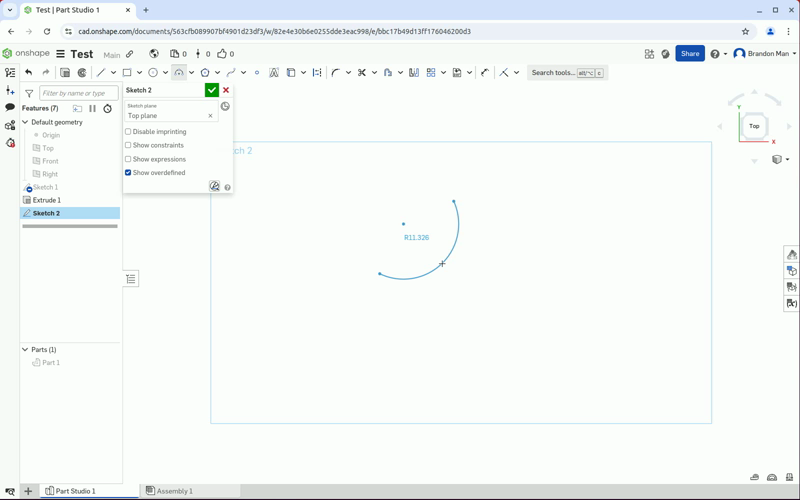
click(442, 263)
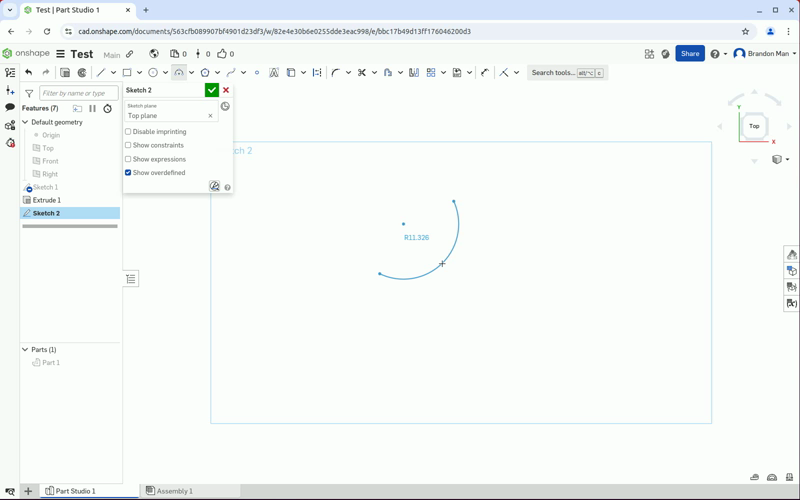
key_up(shift)
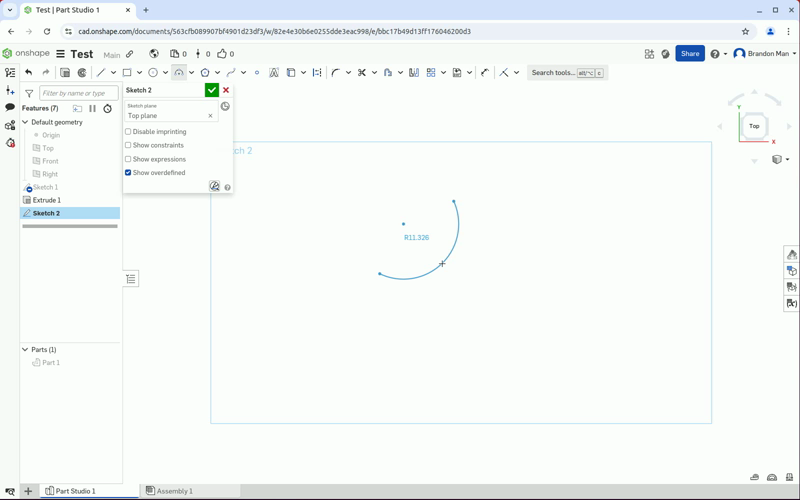
mouse_move(453, 201)
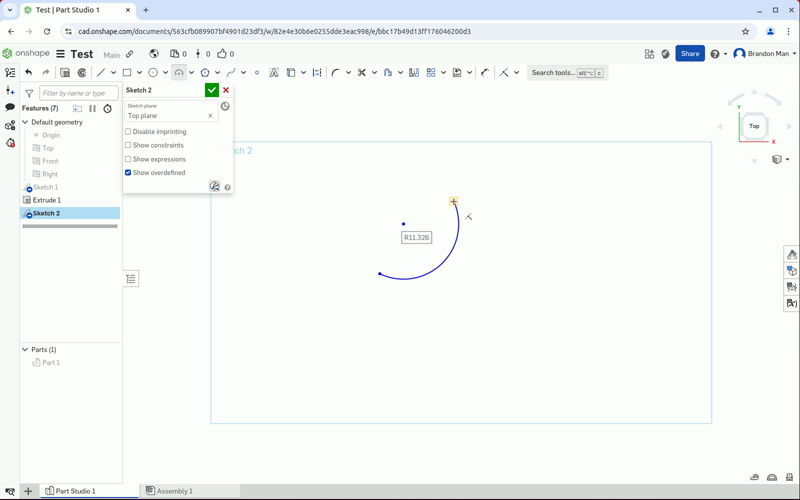
click(453, 201)
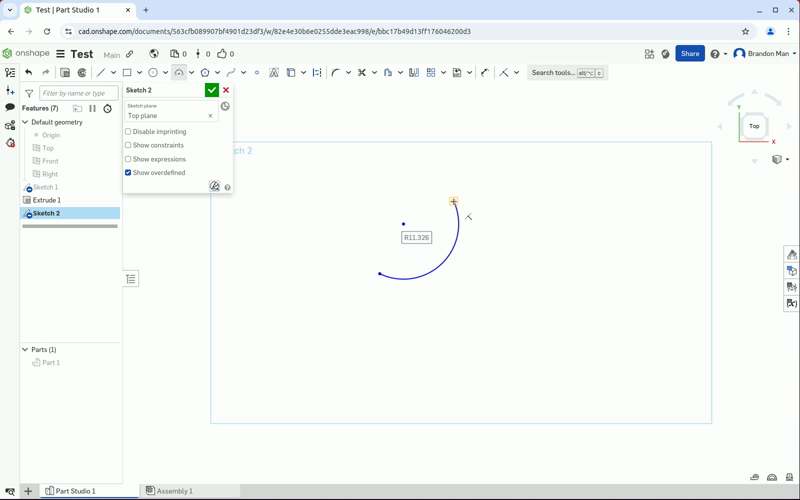
mouse_move(379, 273)
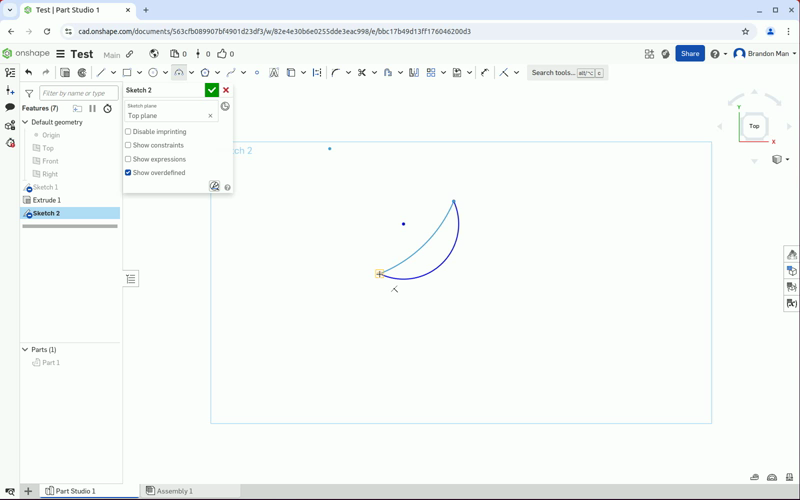
click(379, 273)
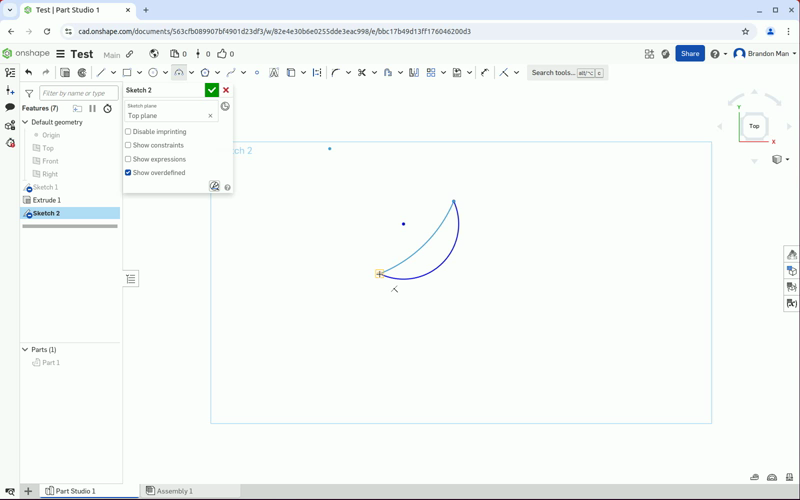
key_down(shift)
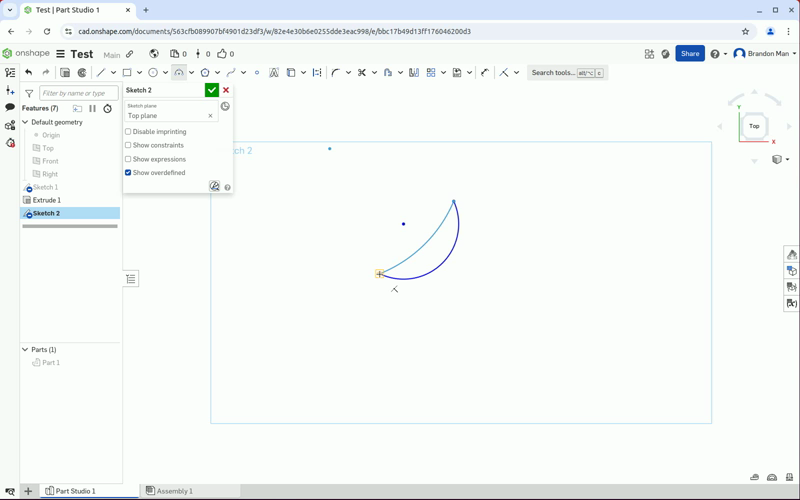
mouse_move(404, 224)
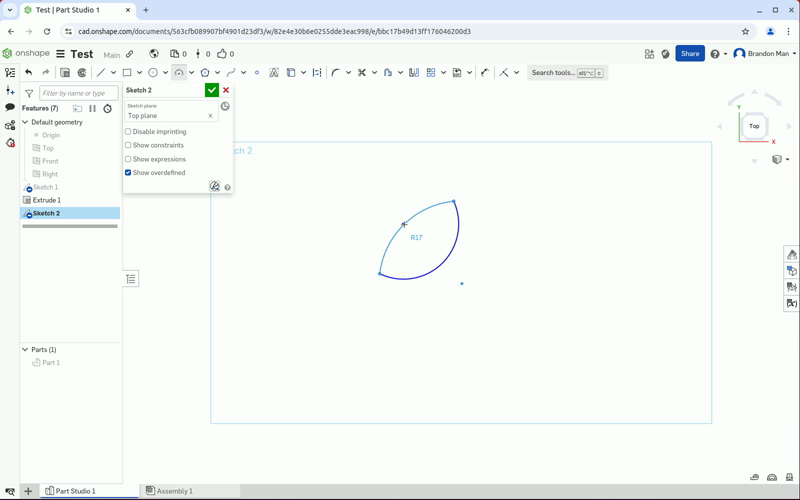
click(404, 224)
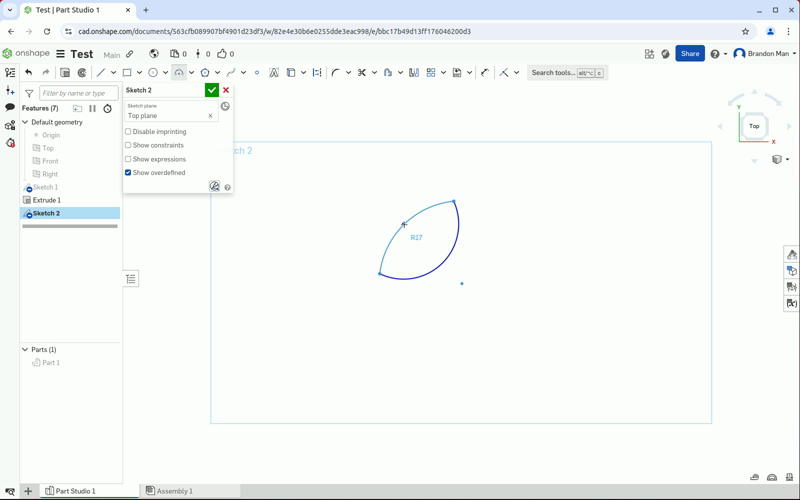
key_up(shift)
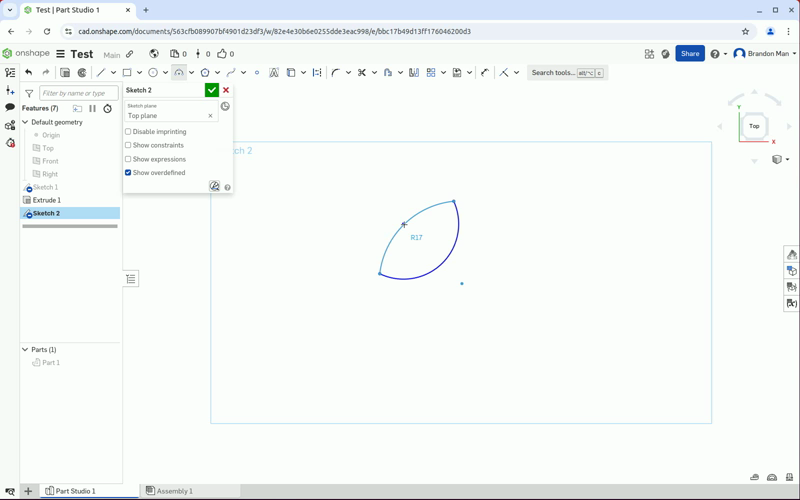
key(esc)
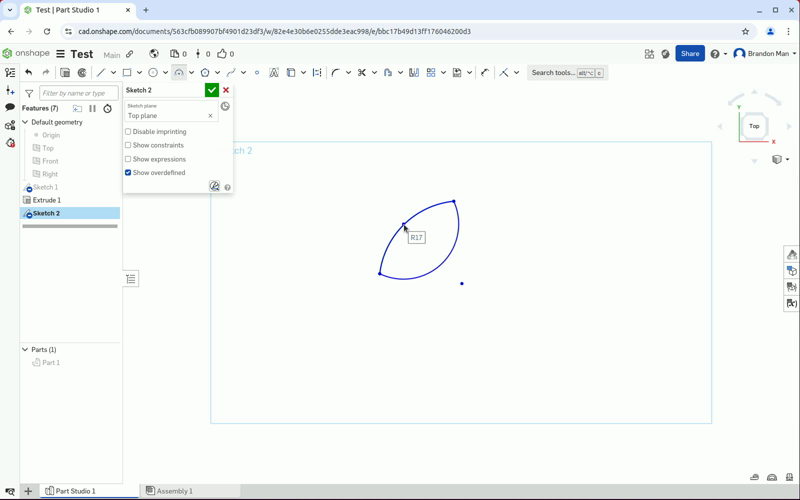
mouse_move(430, 230)
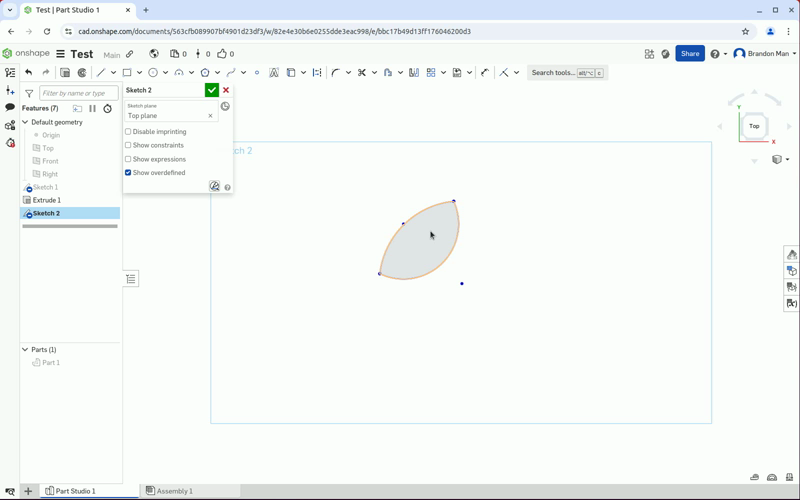
click(430, 230)
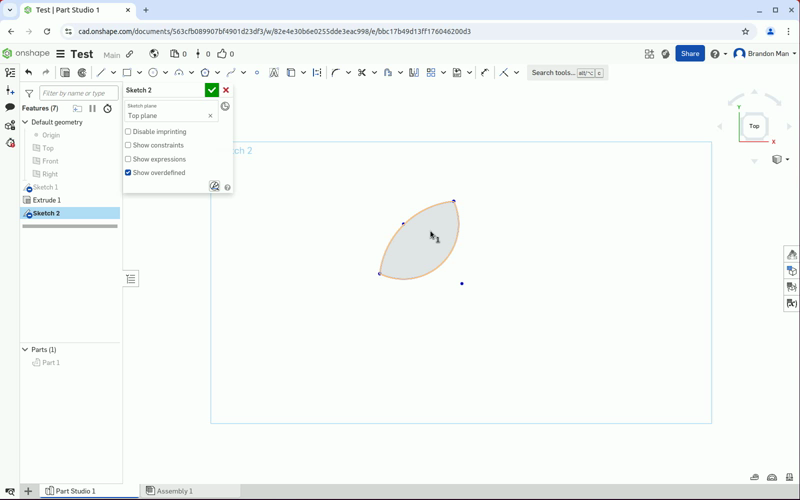
mouse_move(73, 352)
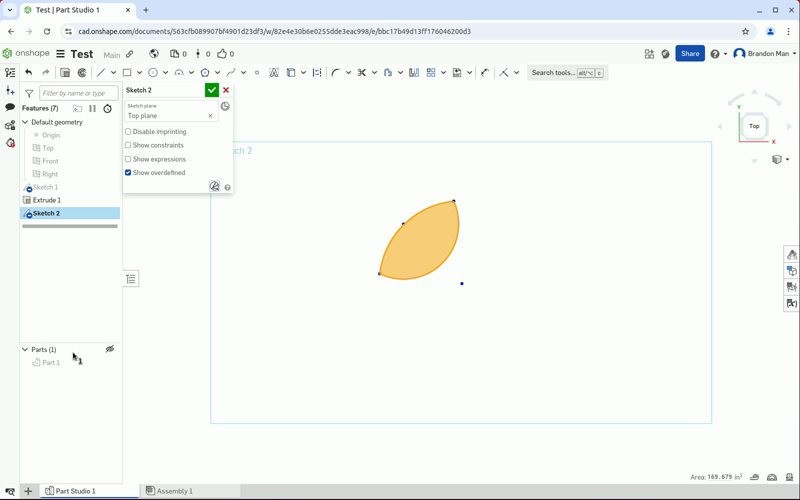
key(shift+y)
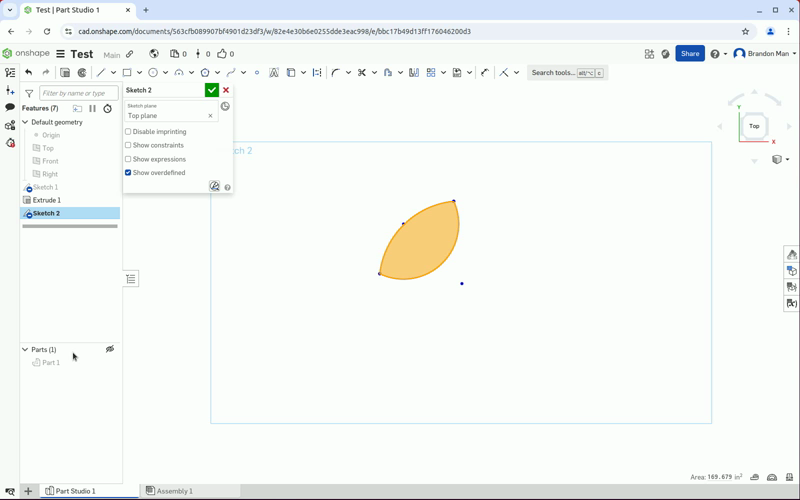
key(shift+e)
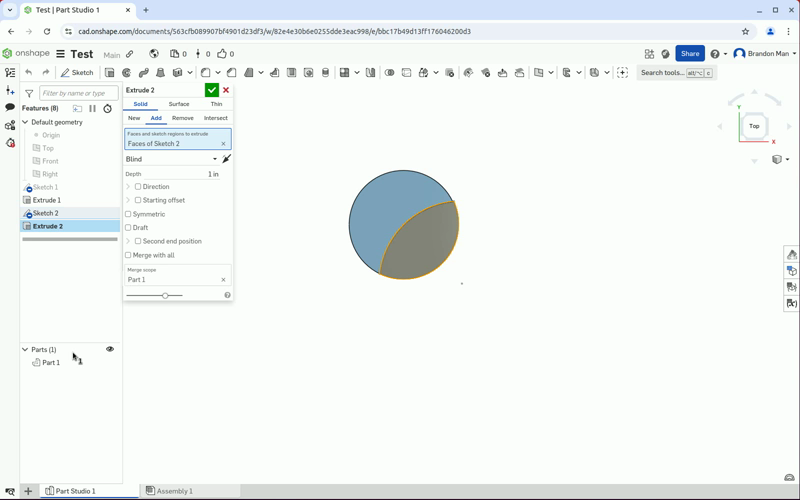
mouse_move(143, 106)
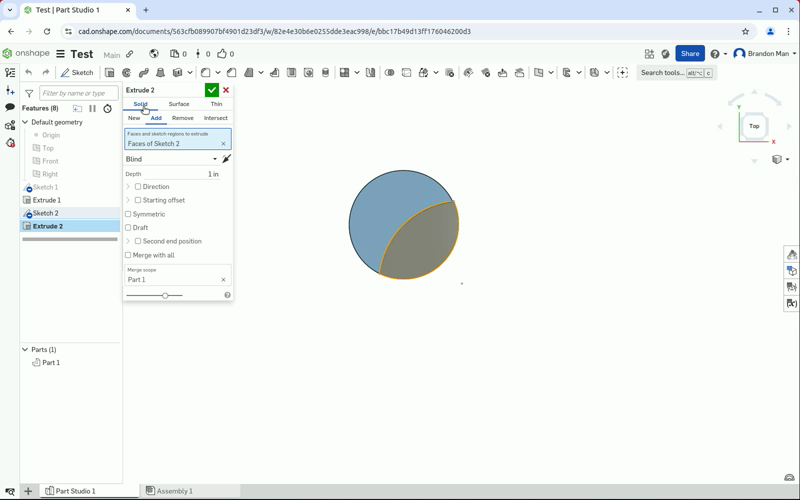
click(143, 106)
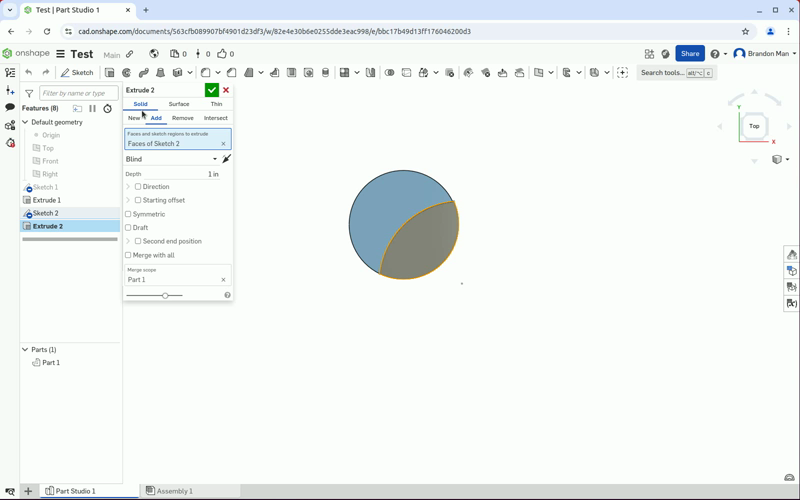
mouse_move(137, 120)
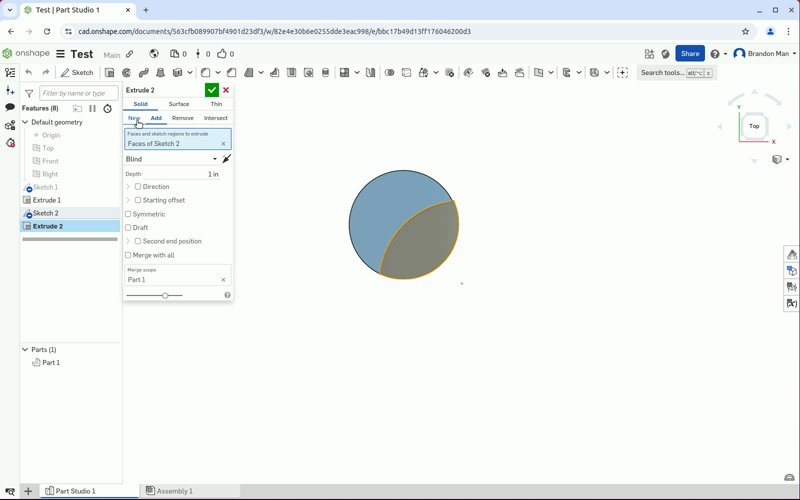
click(137, 120)
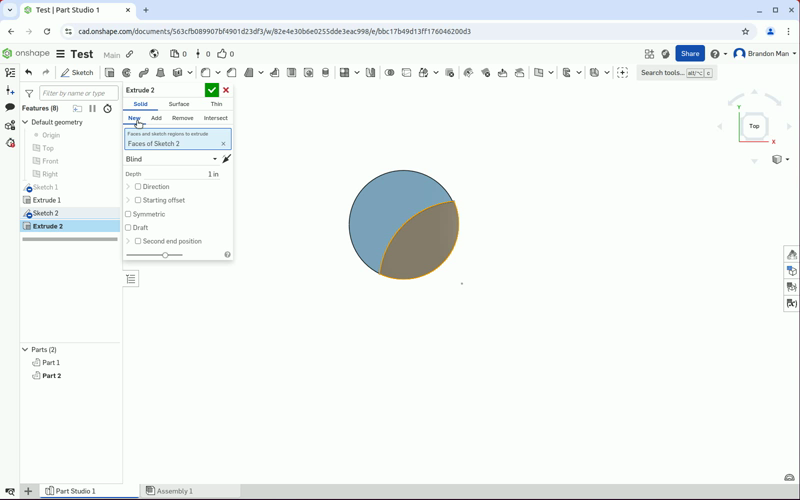
key(tab, 4)
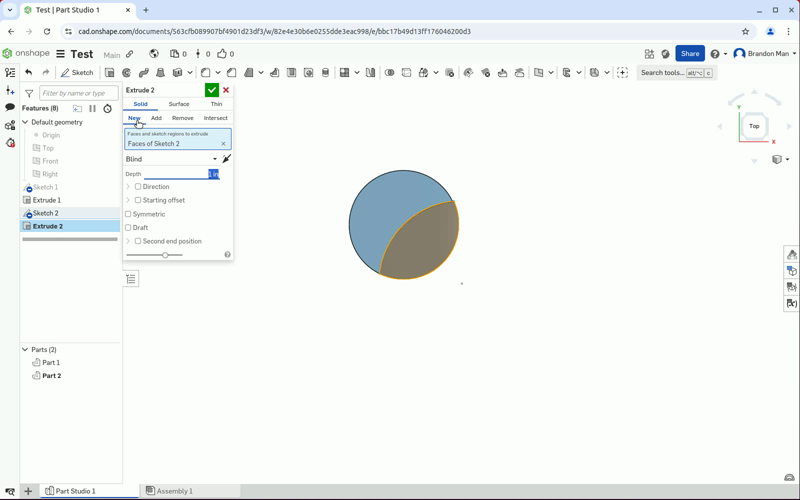
text(5.536)
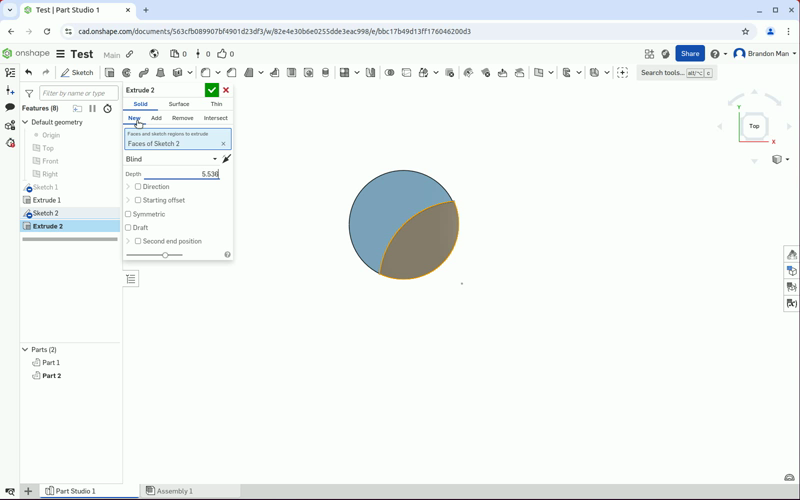
key(enter)
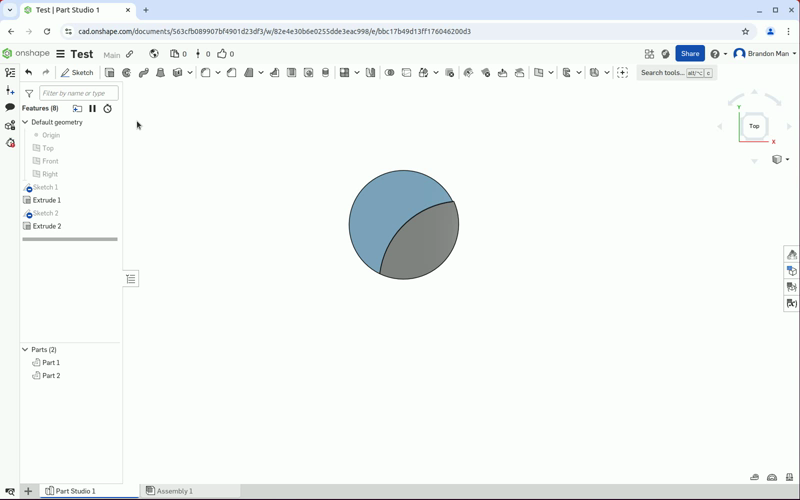
key(shift+h)
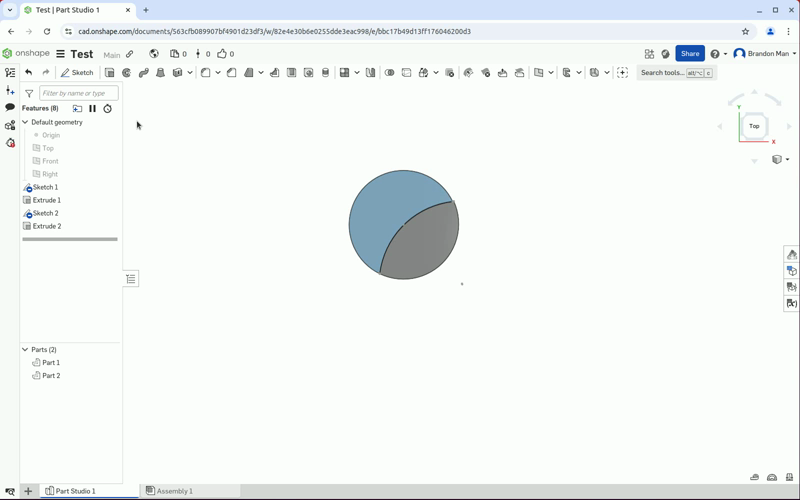
key(shift+h)
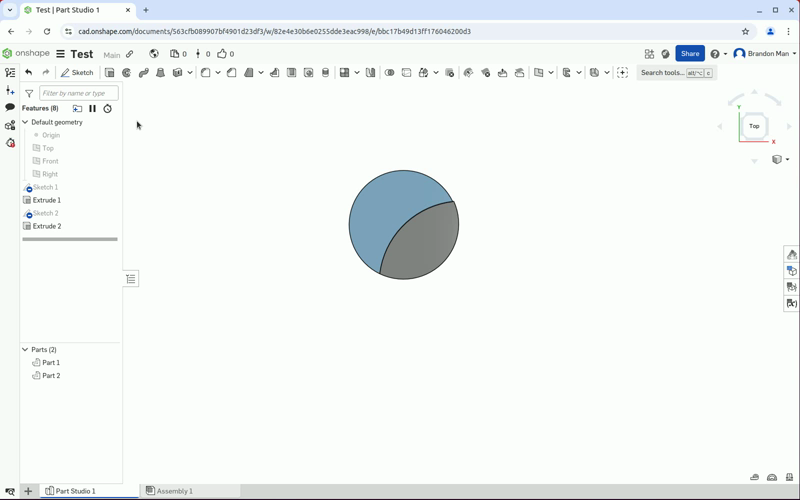
mouse_move(73, 189)
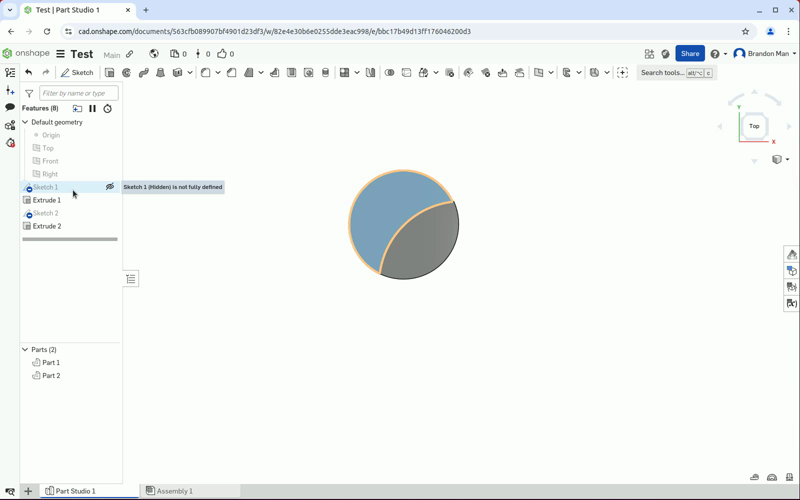
click(73, 189)
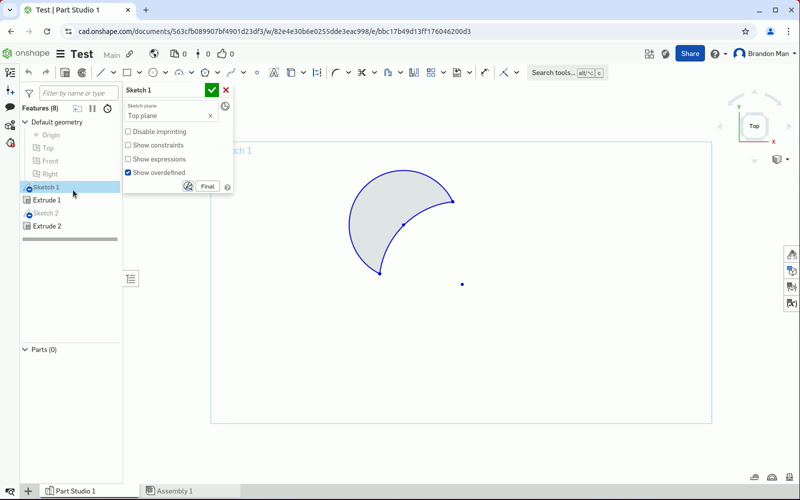
mouse_move(229, 92)
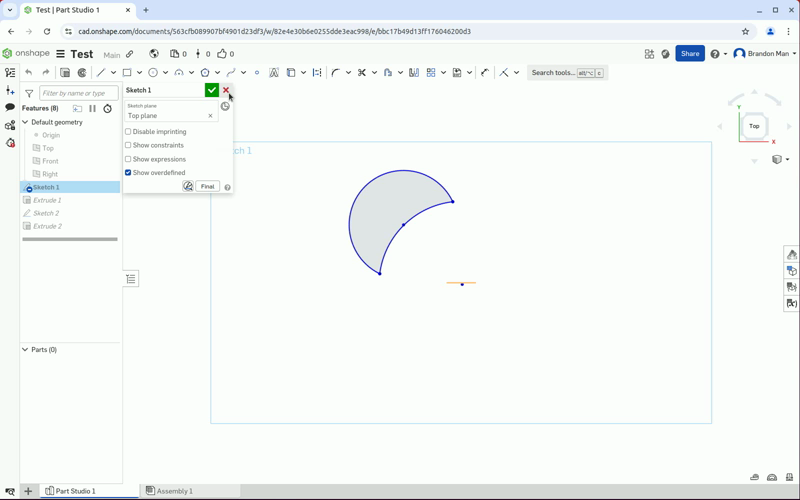
click(229, 92)
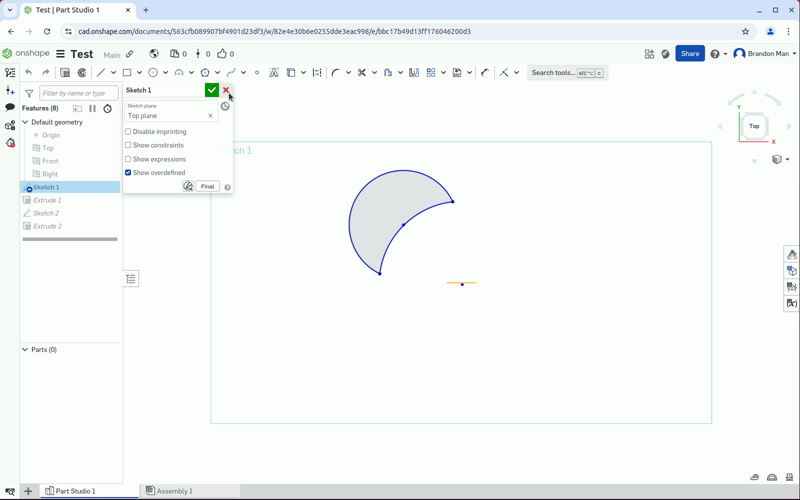
key(shift+s)
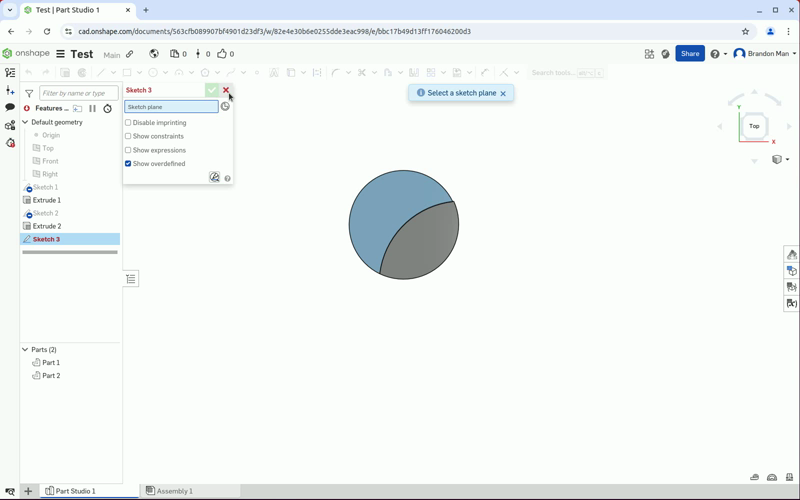
mouse_move(73, 150)
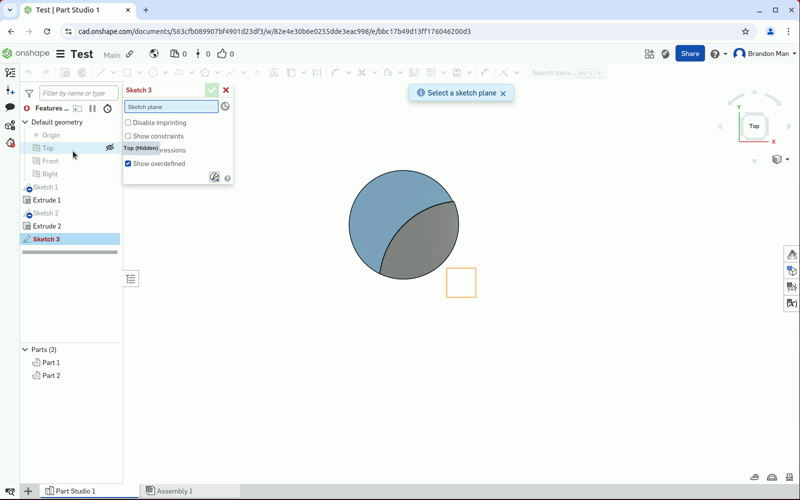
click(73, 150)
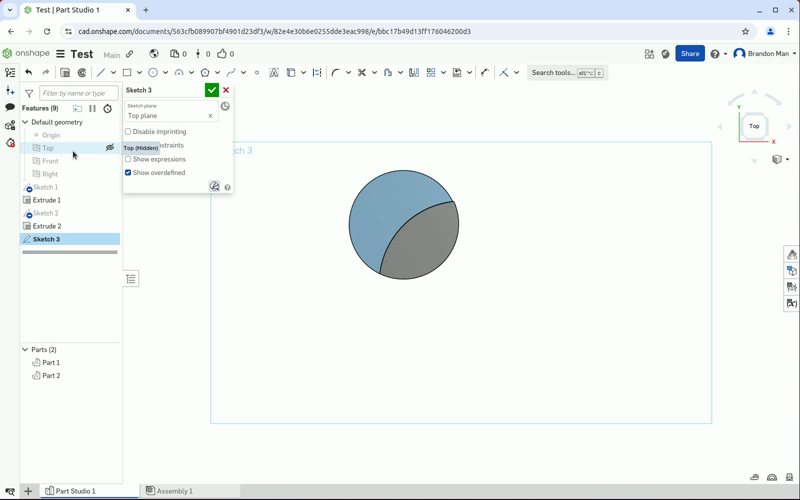
mouse_move(73, 352)
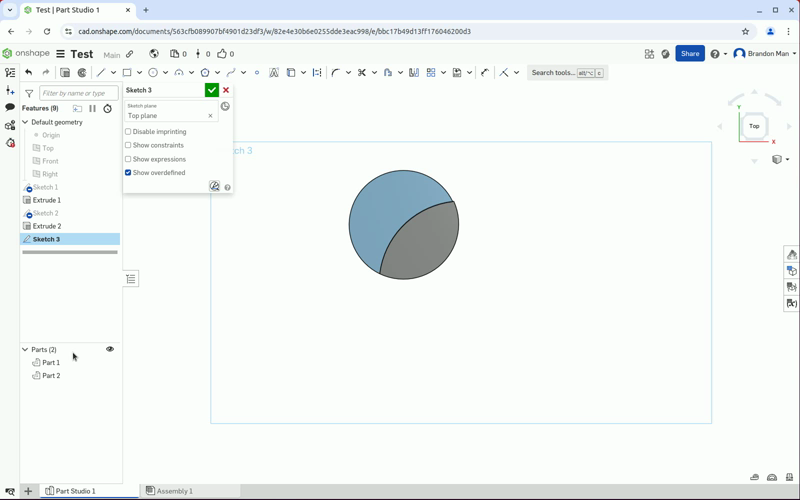
key(y)
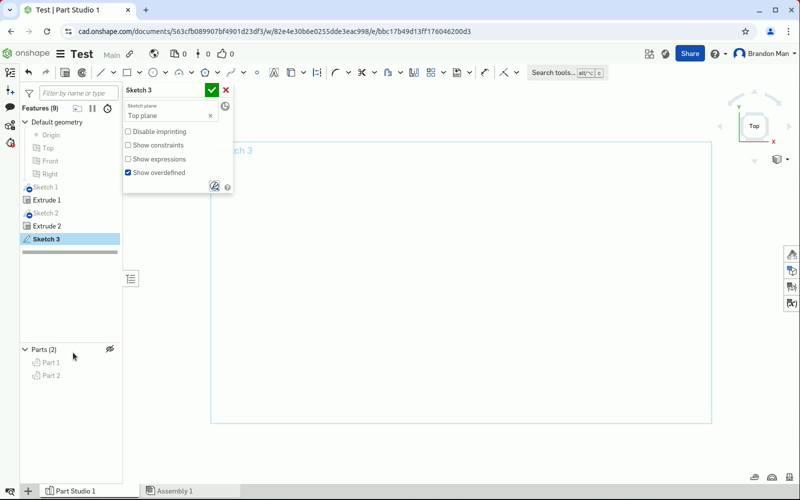
key(a)
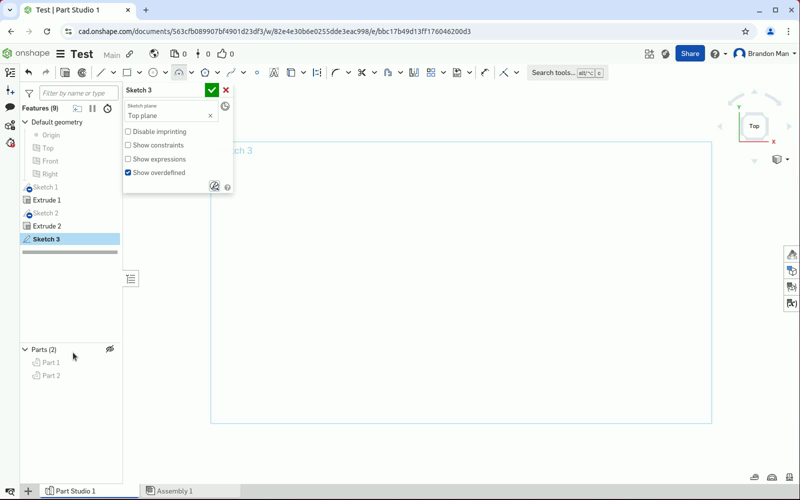
key_down(shift)
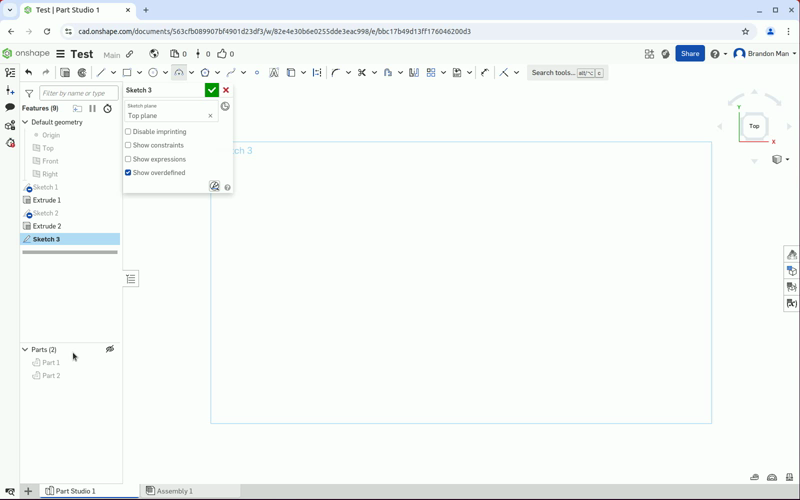
mouse_move(470, 201)
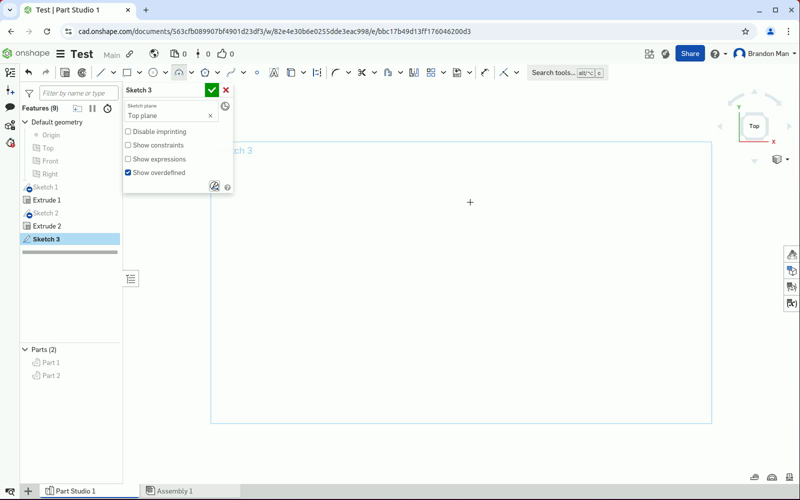
click(470, 201)
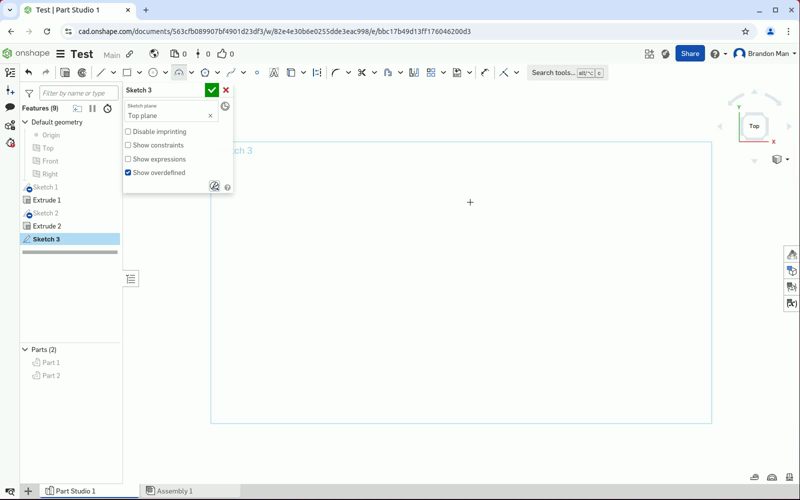
key_up(shift)
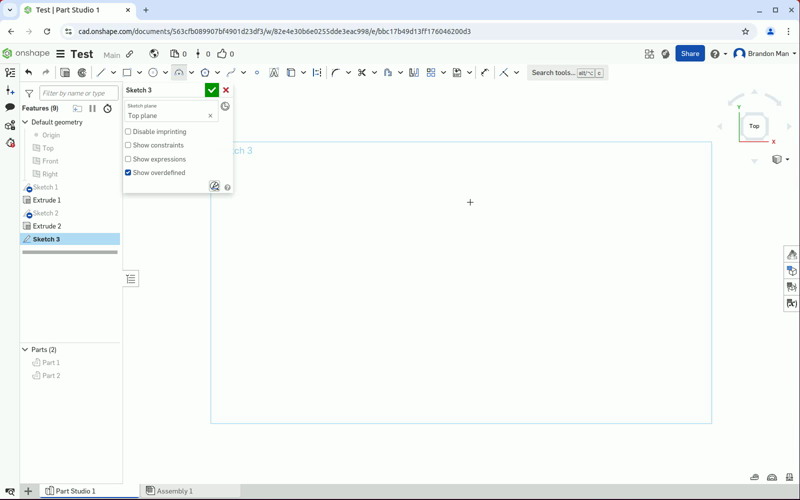
key_down(shift)
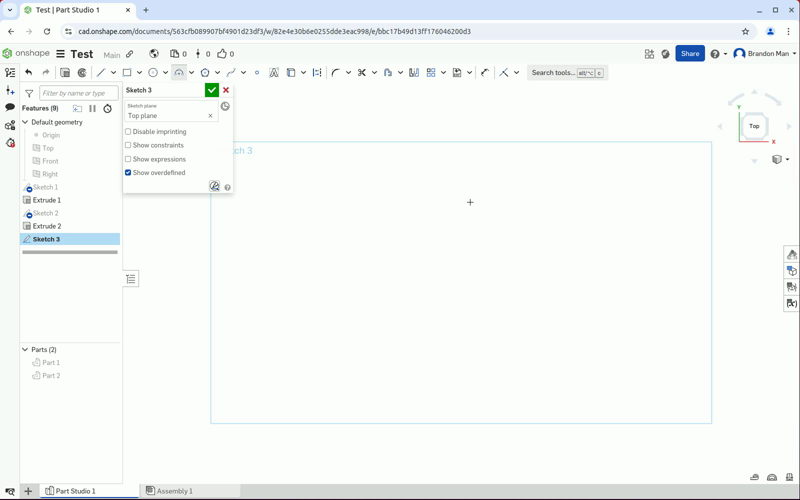
mouse_move(542, 276)
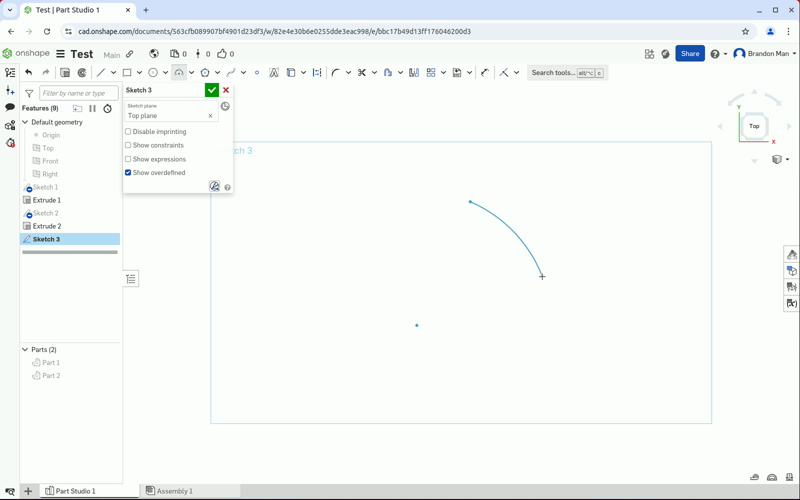
click(542, 276)
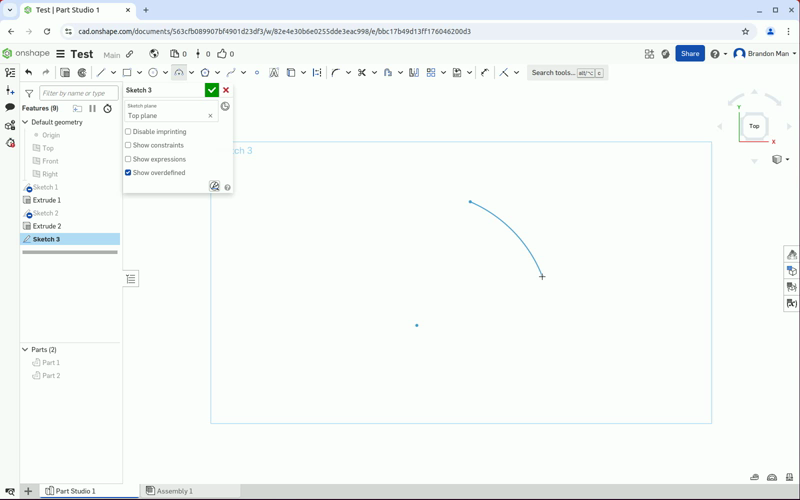
mouse_move(480, 264)
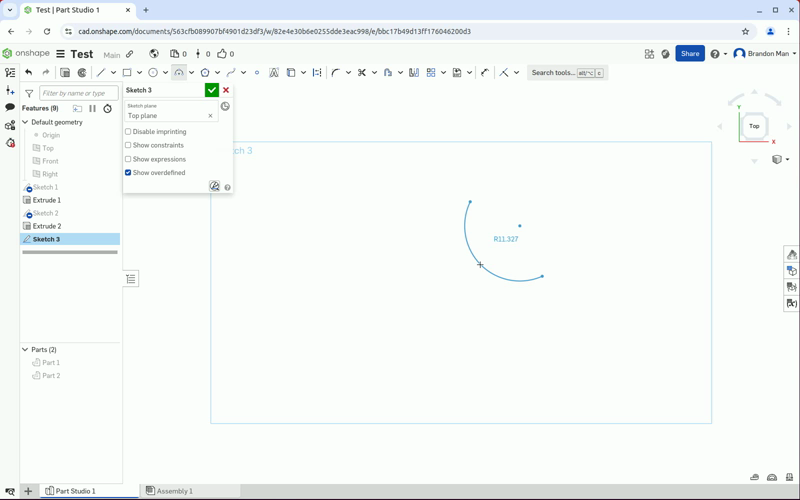
click(480, 264)
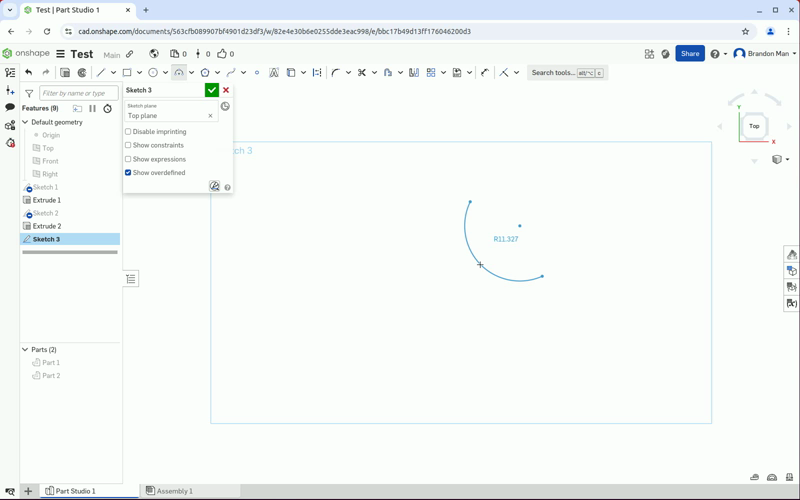
key_up(shift)
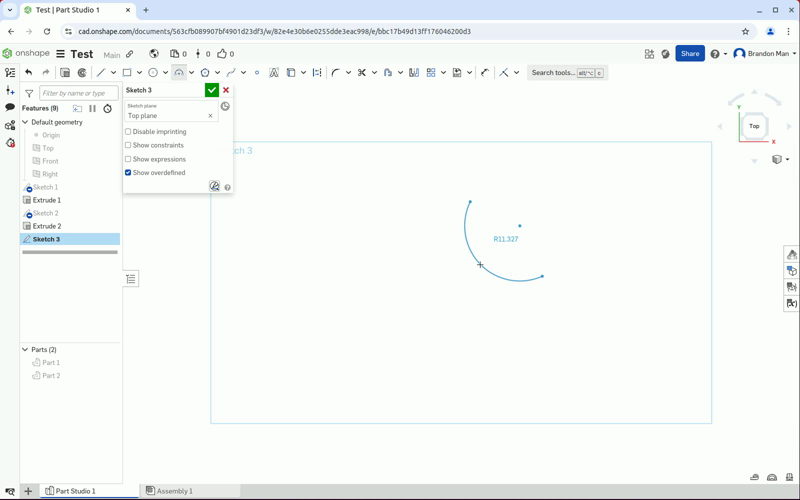
mouse_move(542, 276)
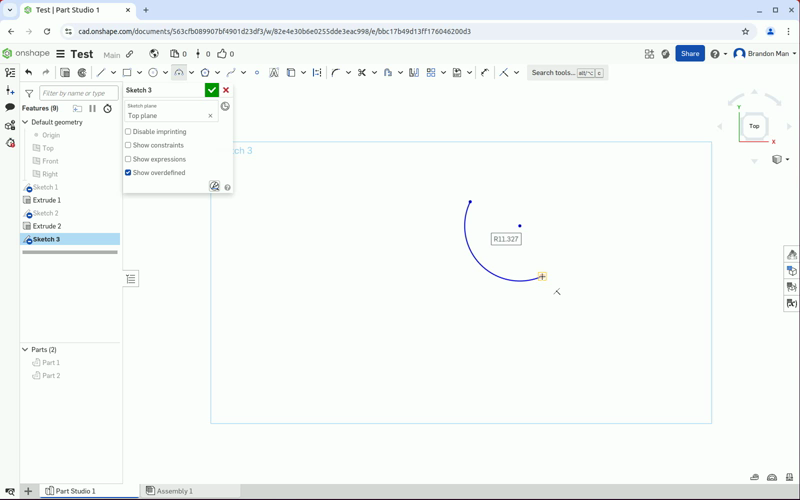
click(542, 276)
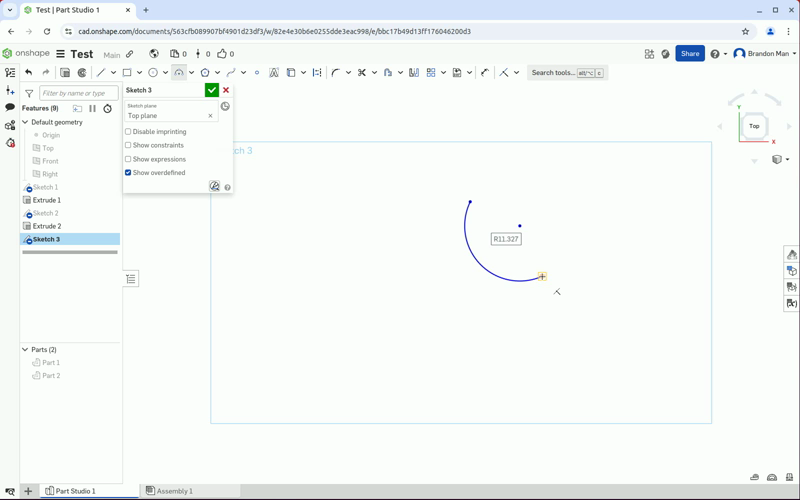
mouse_move(470, 201)
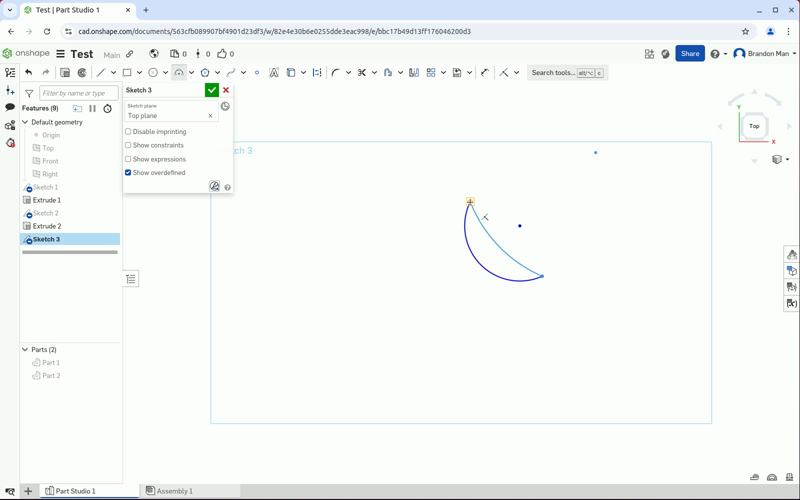
click(470, 201)
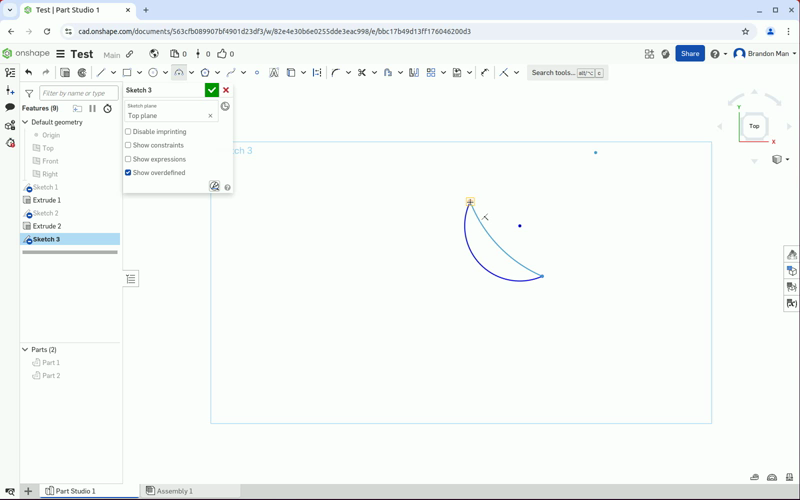
key_down(shift)
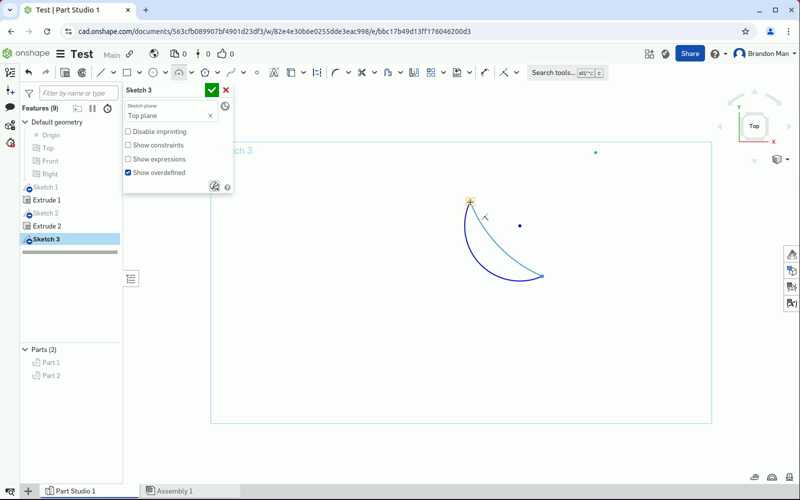
mouse_move(519, 226)
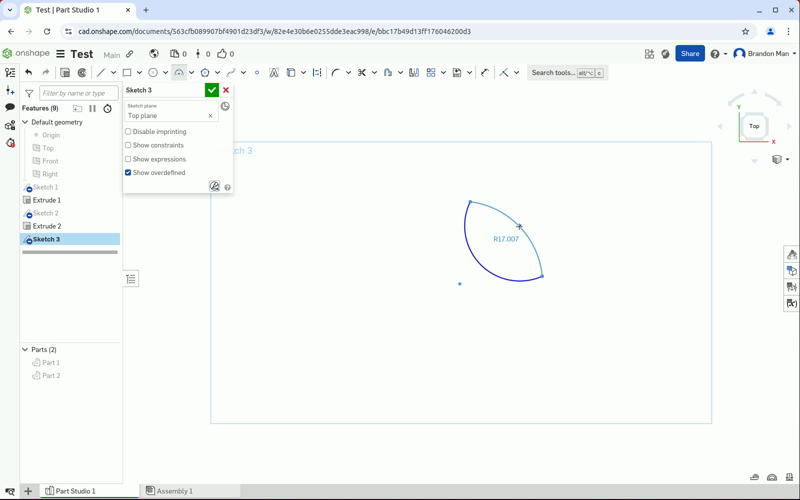
click(519, 226)
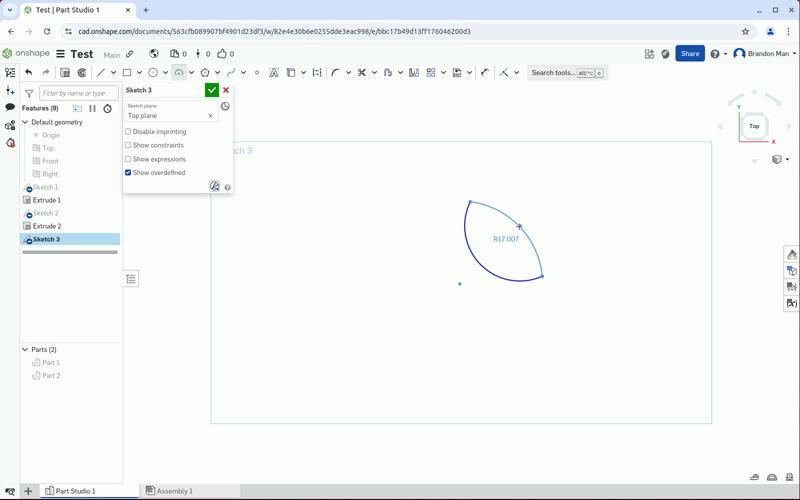
key_up(shift)
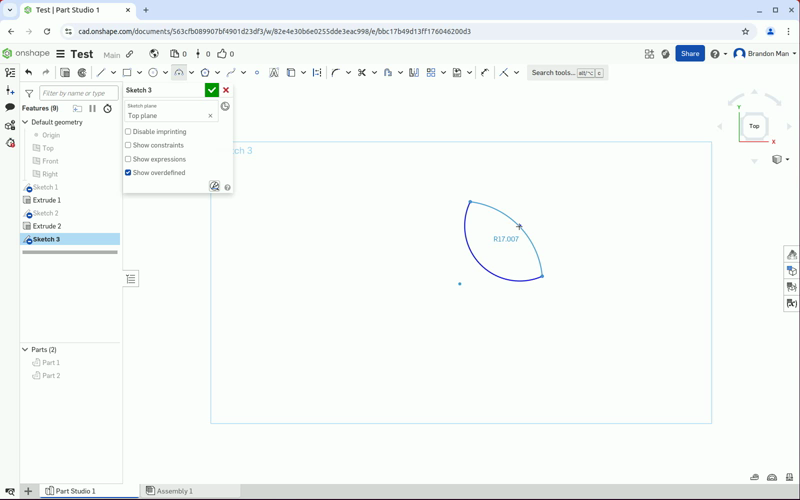
key(esc)
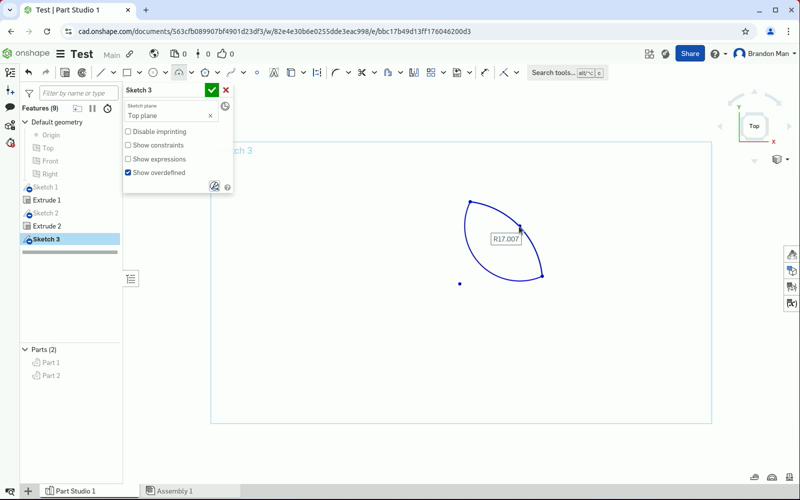
mouse_move(478, 250)
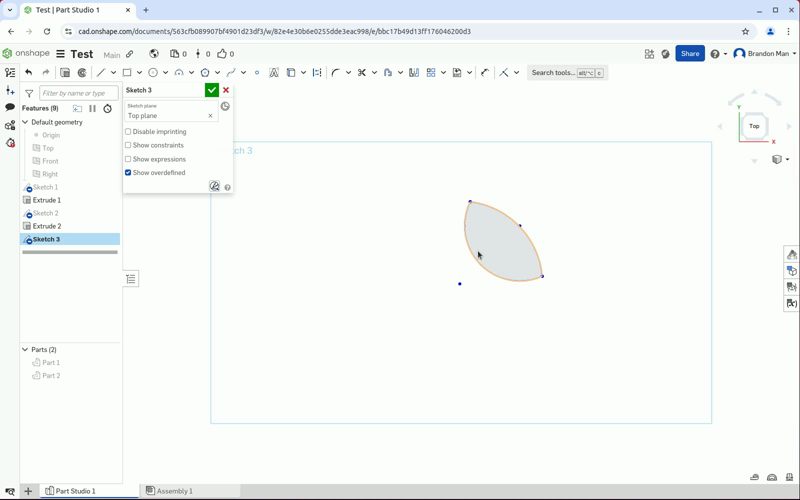
click(478, 250)
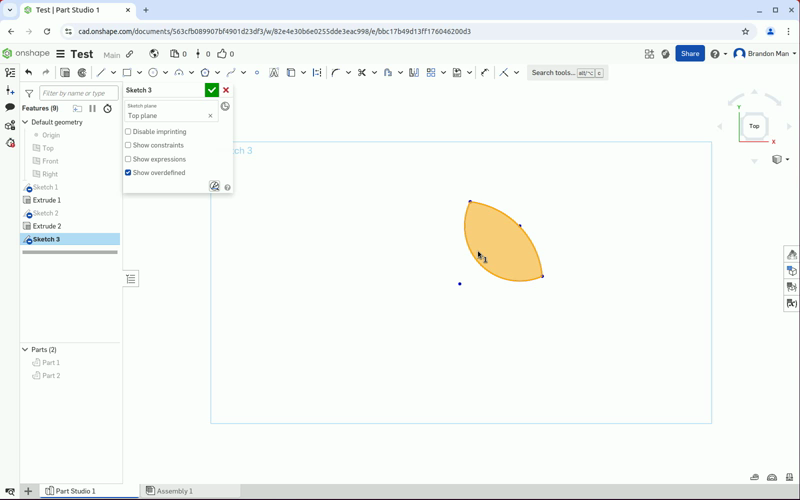
mouse_move(73, 352)
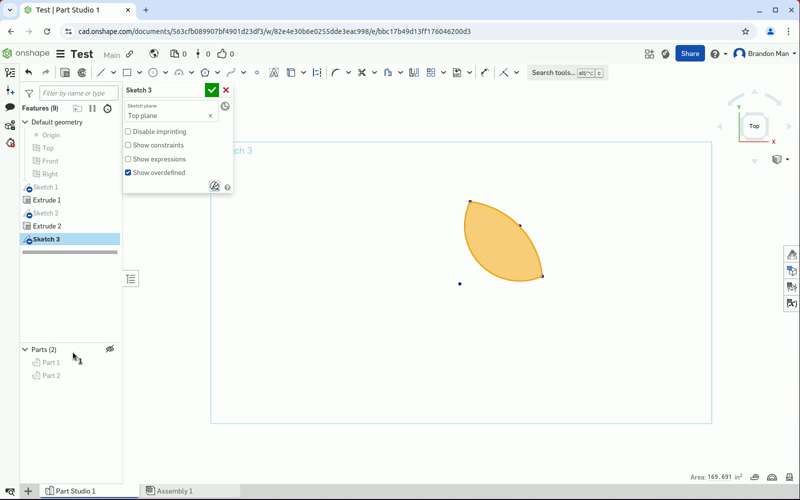
key(shift+y)
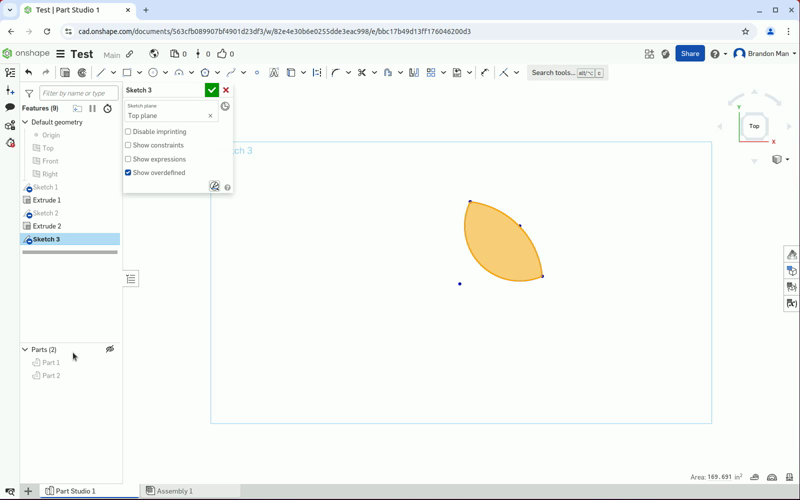
key(shift+e)
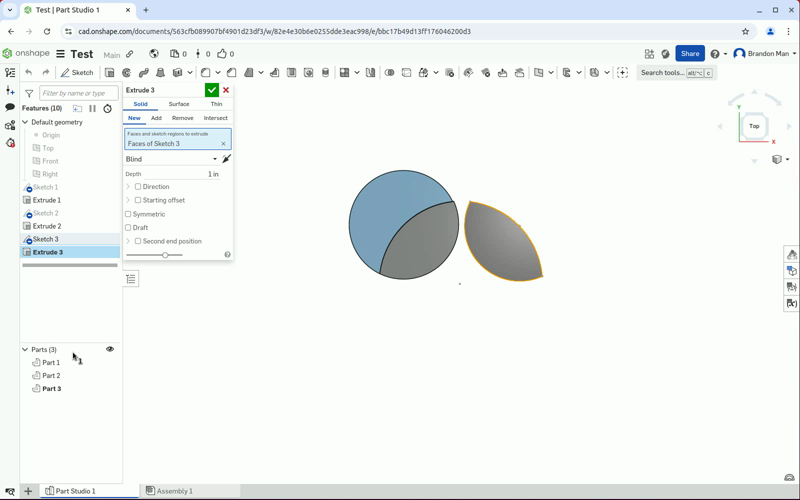
mouse_move(143, 106)
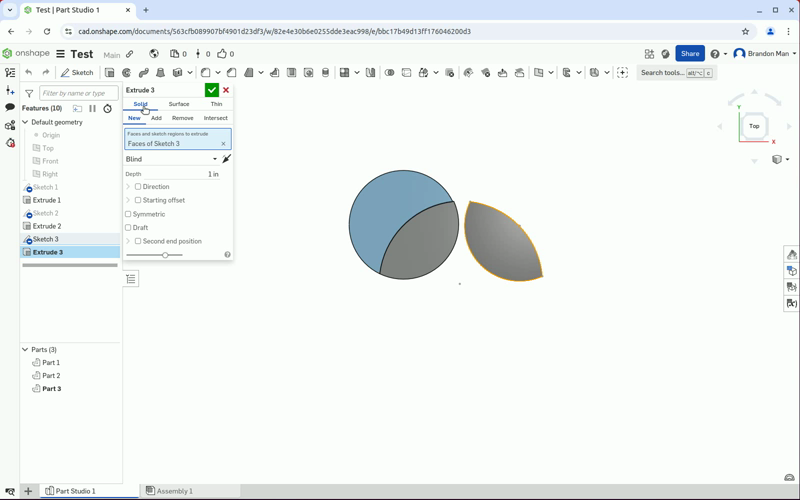
click(143, 106)
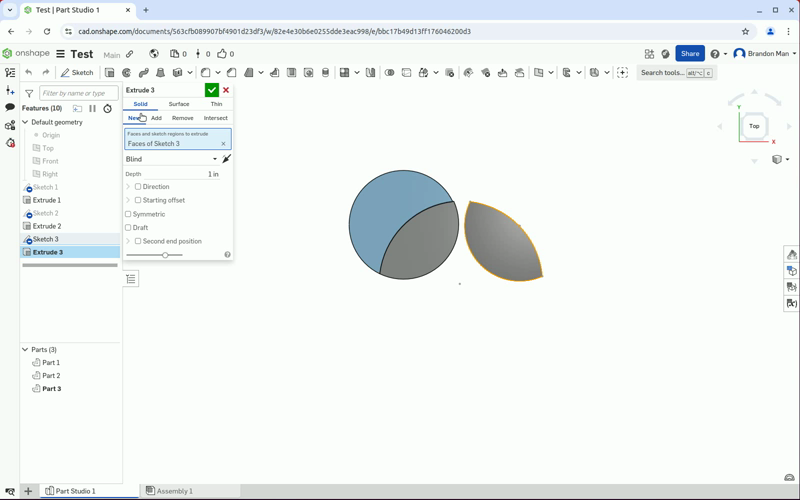
mouse_move(137, 120)
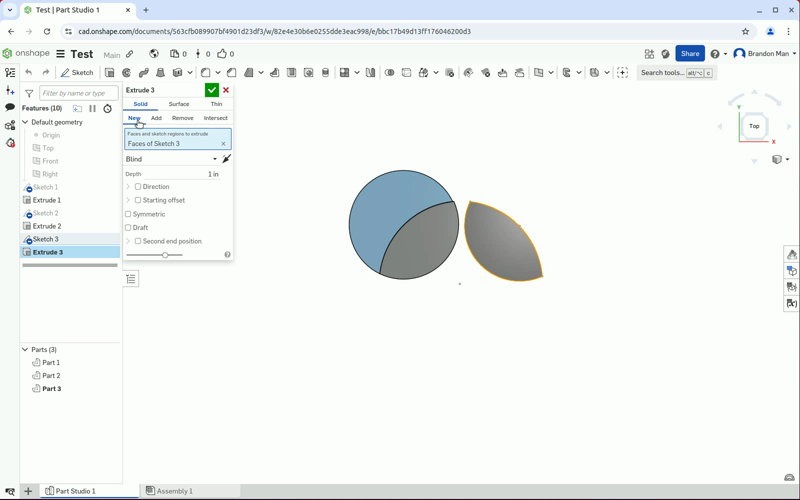
click(137, 120)
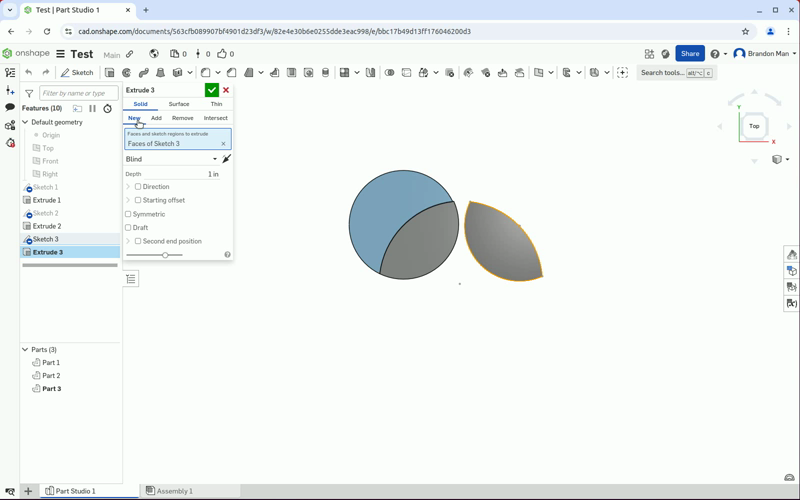
key(tab, 4)
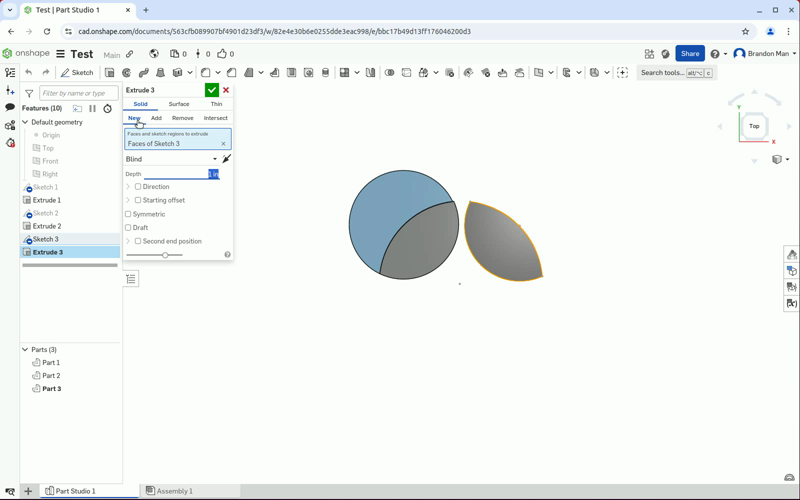
text(5.536)
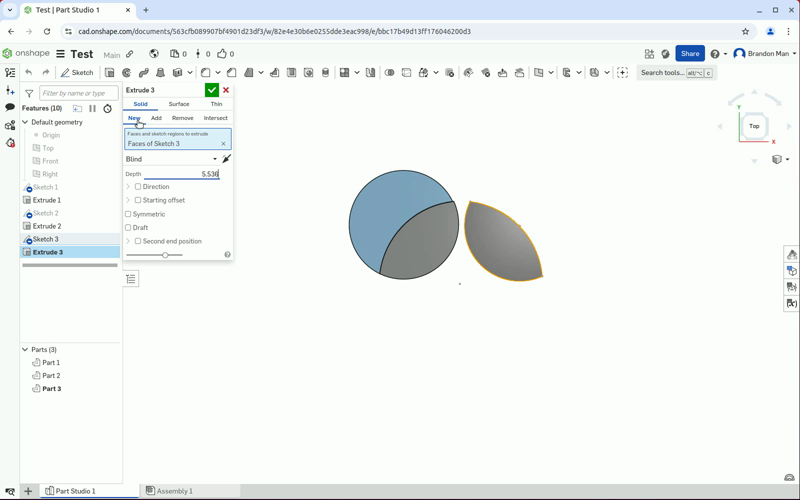
key(enter)
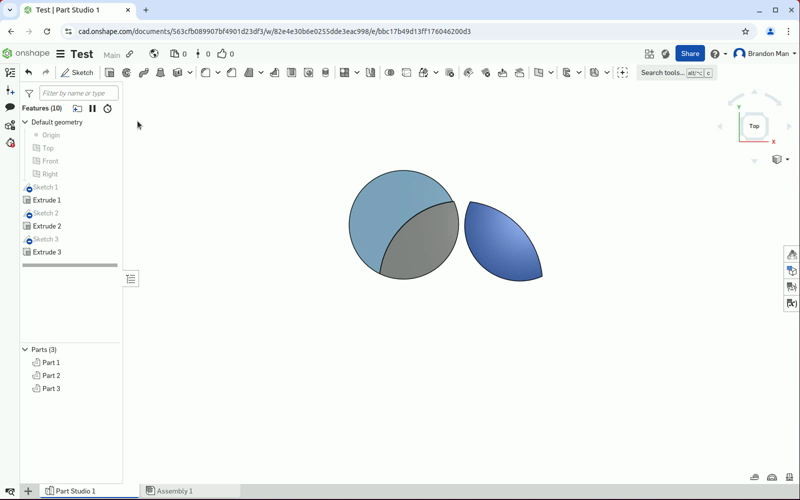
key(shift+h)
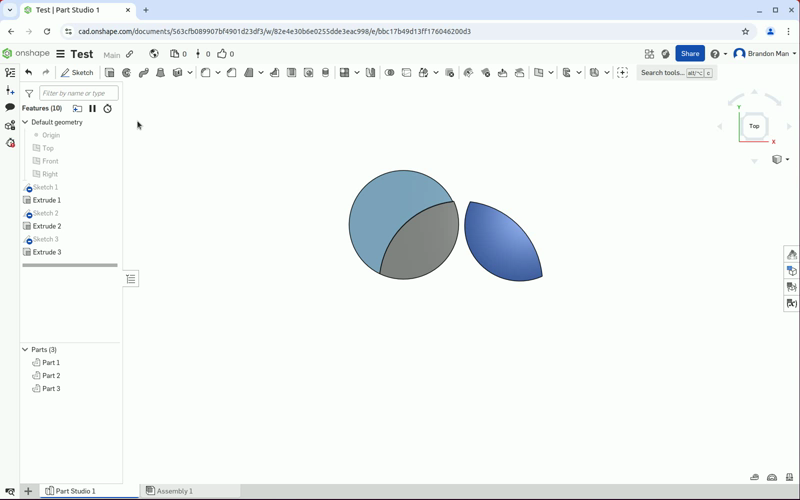
key(shift+h)
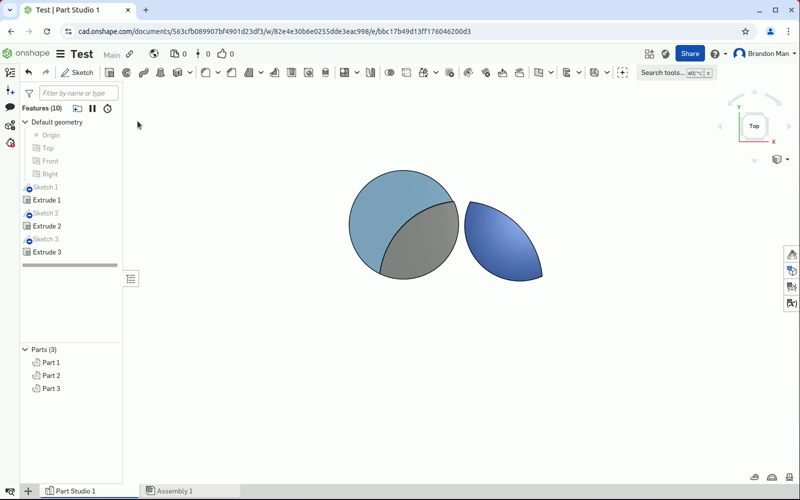
mouse_move(73, 189)
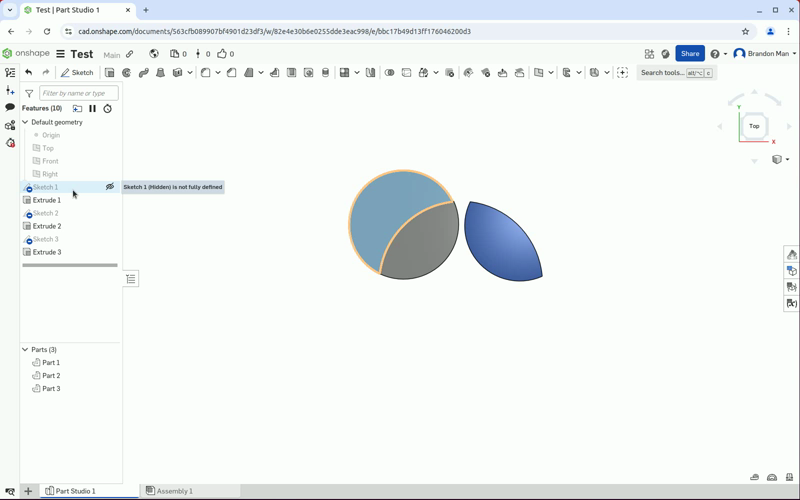
click(73, 189)
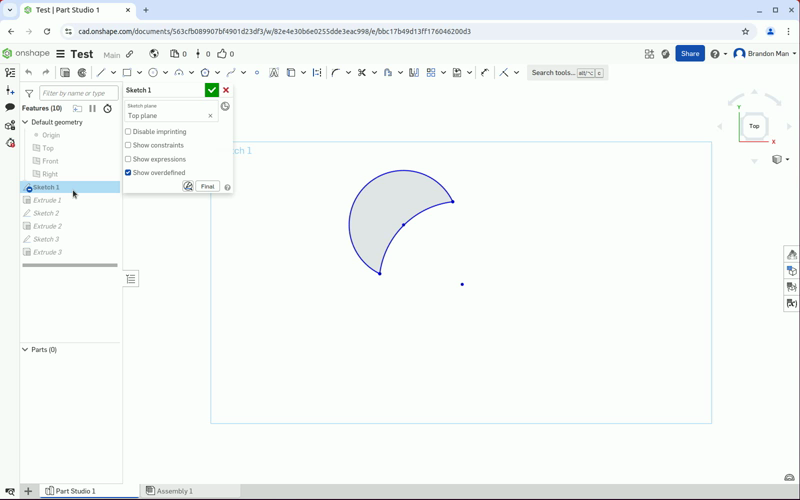
mouse_move(229, 92)
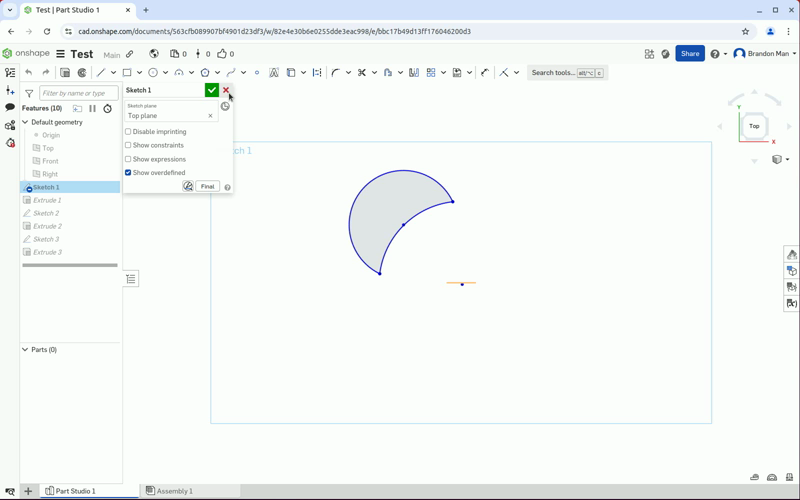
click(229, 92)
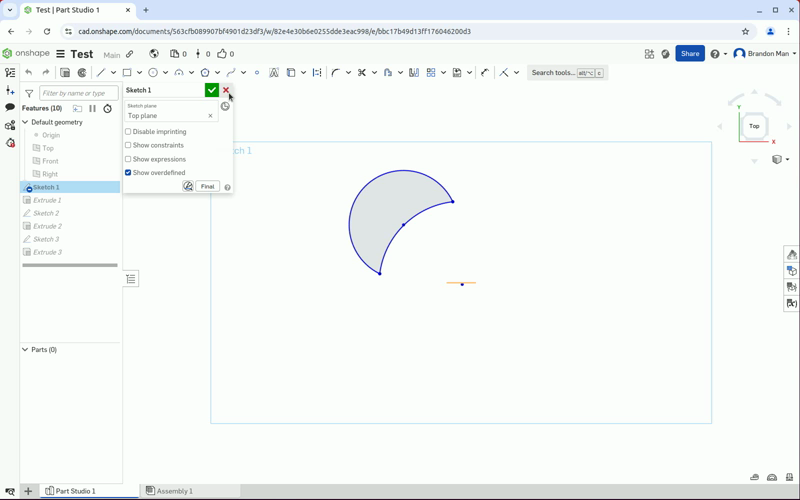
key(shift+s)
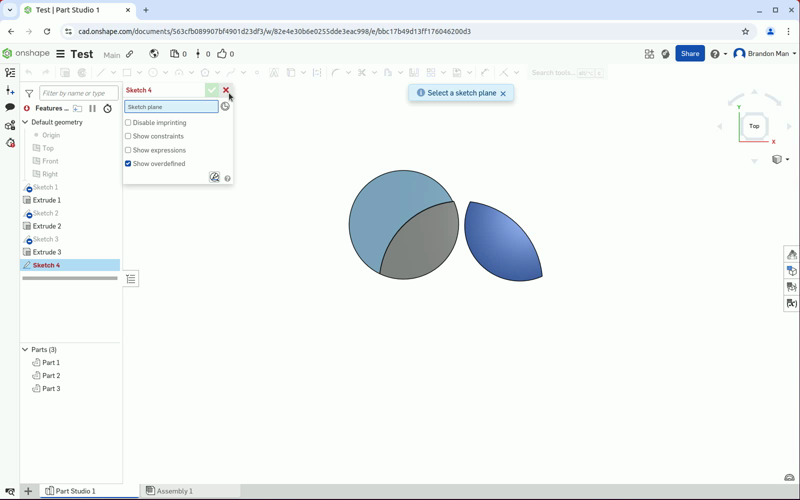
mouse_move(73, 150)
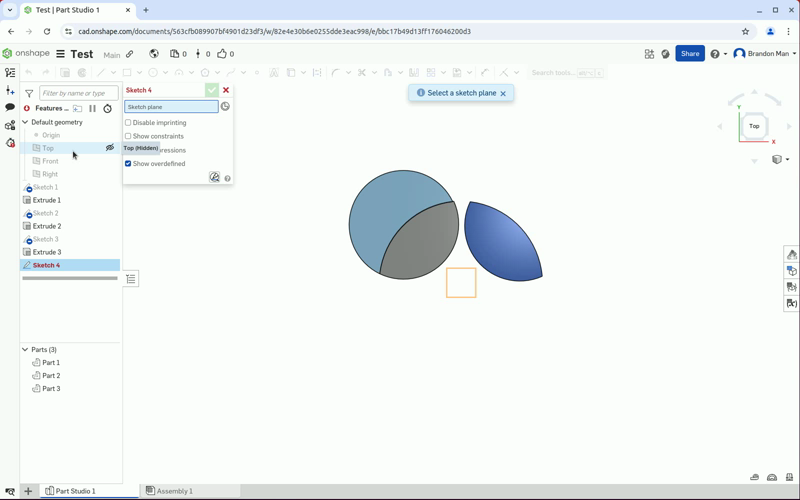
click(73, 150)
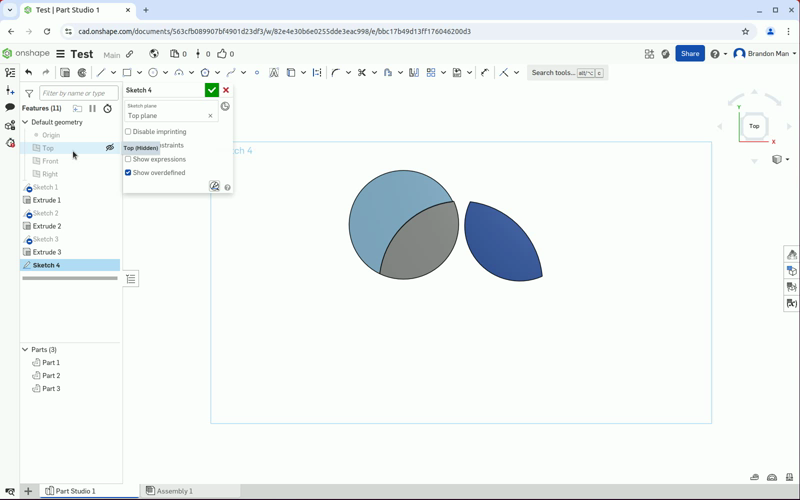
mouse_move(73, 352)
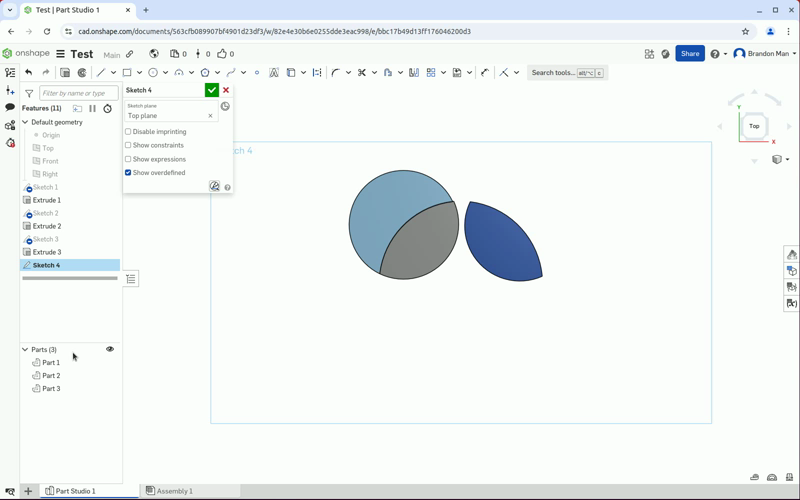
key(y)
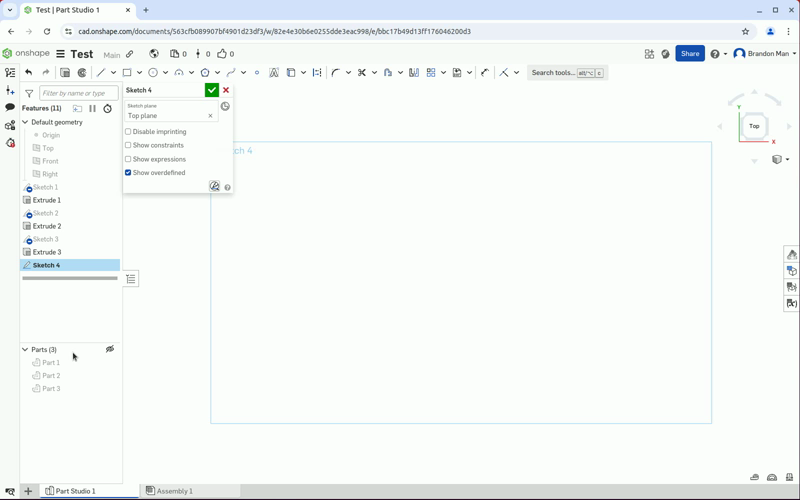
key(a)
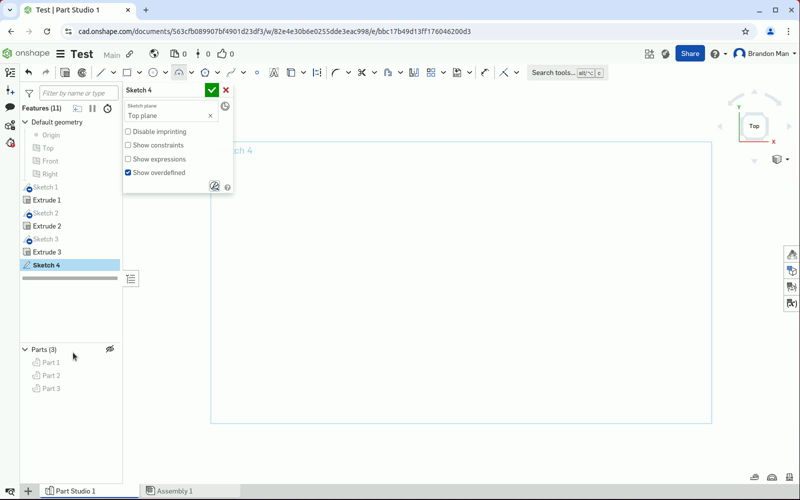
key_down(shift)
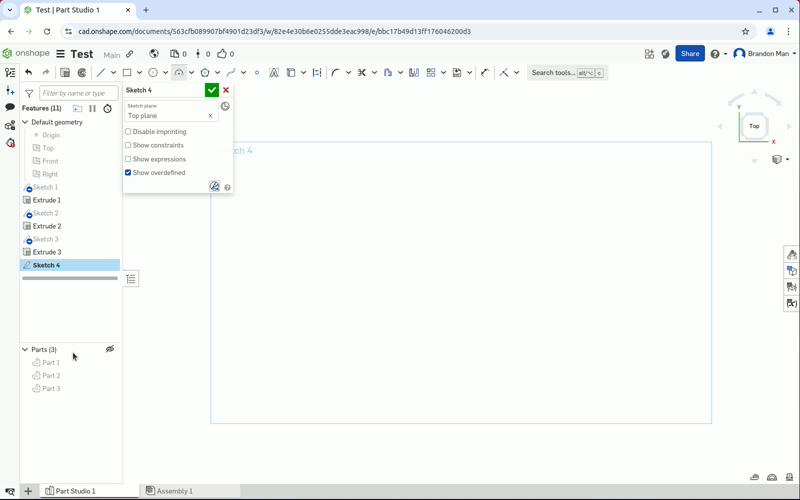
mouse_move(470, 201)
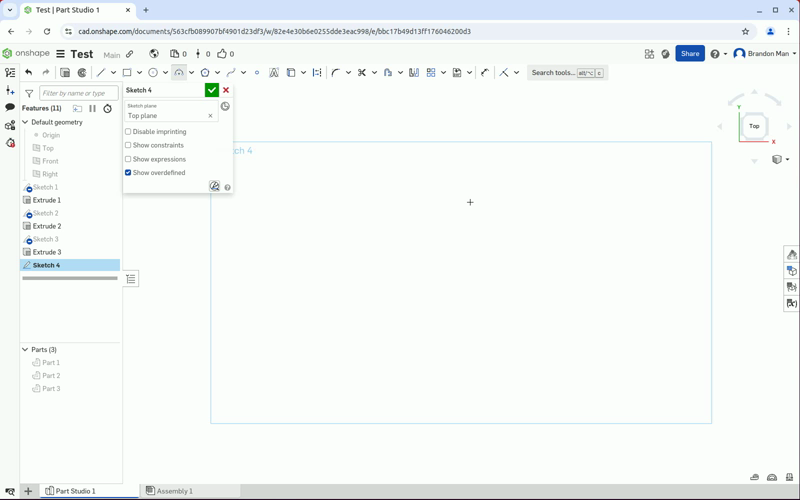
click(470, 201)
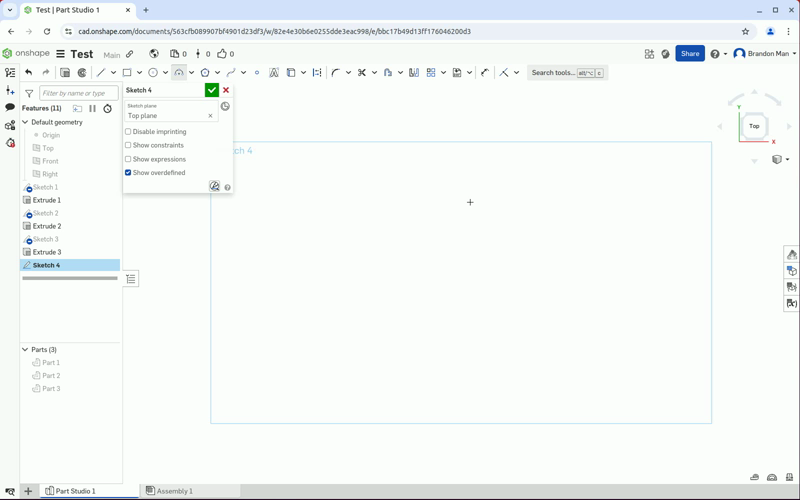
key_up(shift)
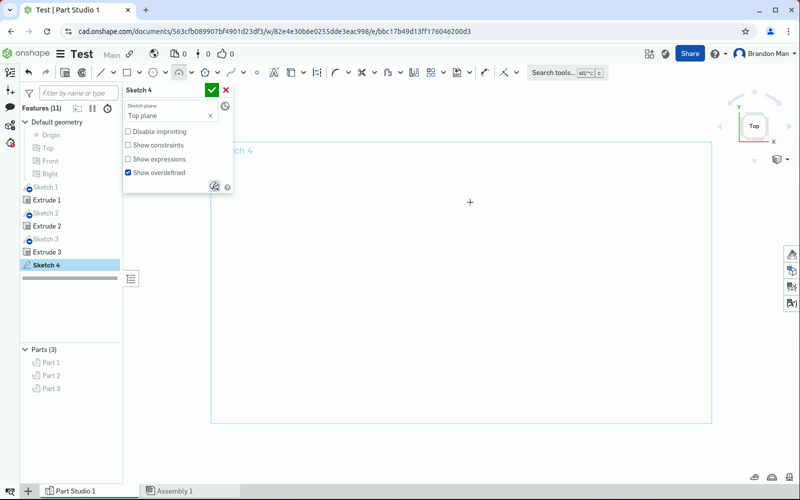
key_down(shift)
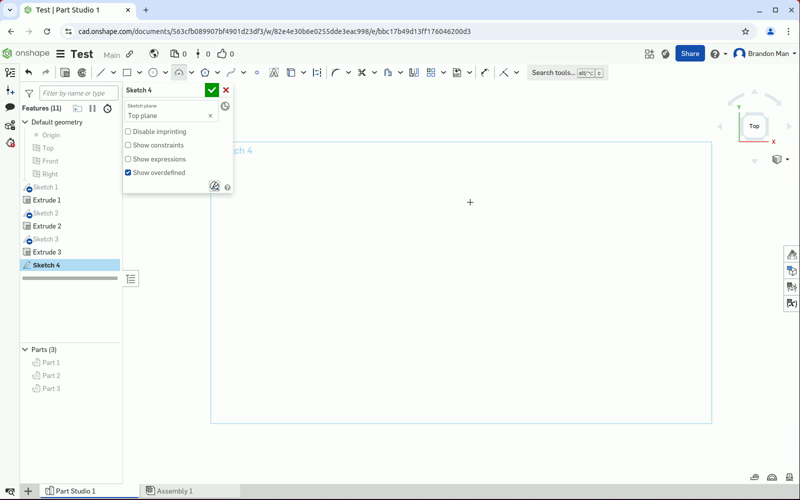
mouse_move(541, 274)
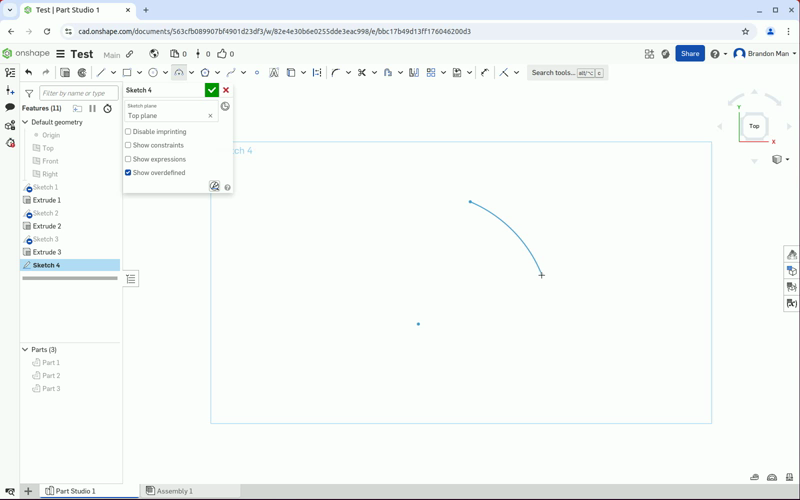
click(541, 274)
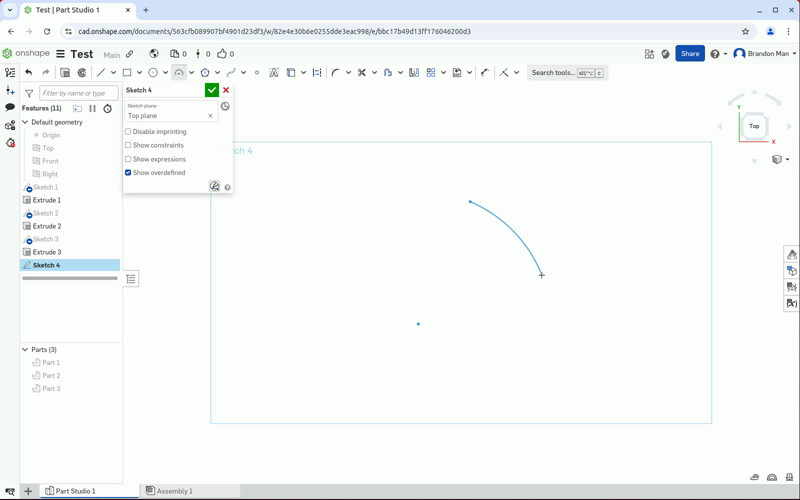
mouse_move(518, 225)
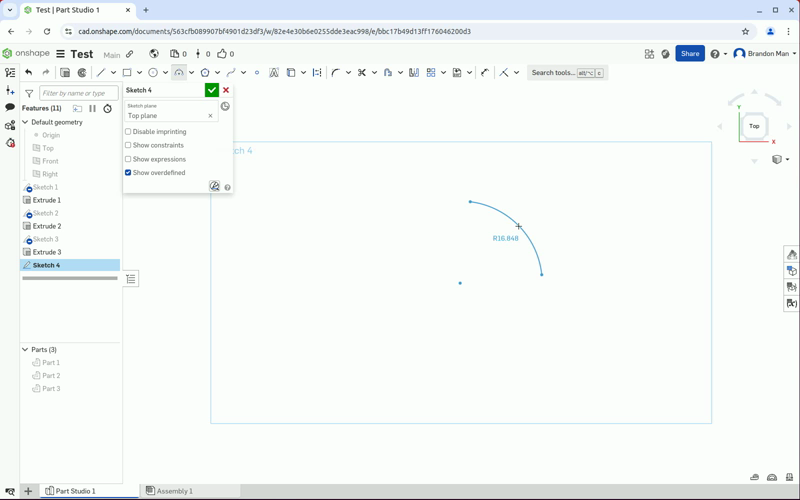
click(518, 225)
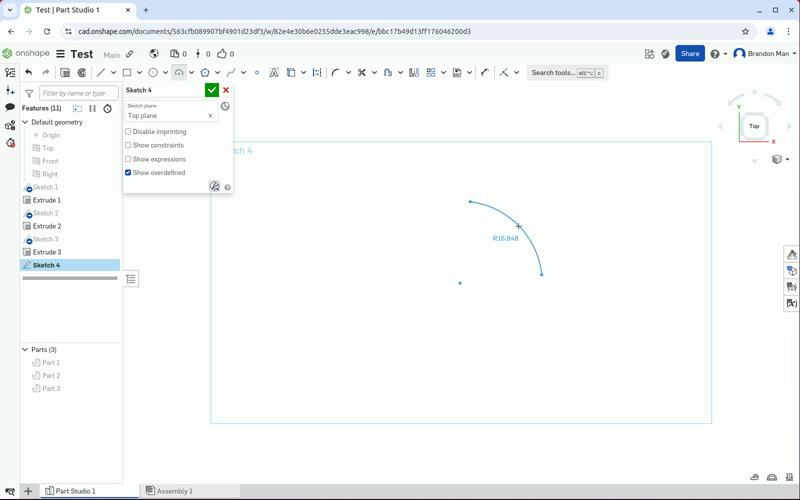
key_up(shift)
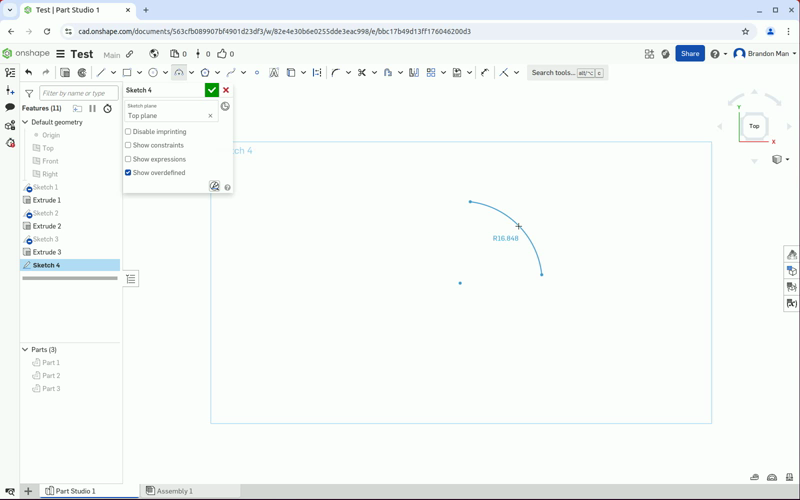
mouse_move(541, 274)
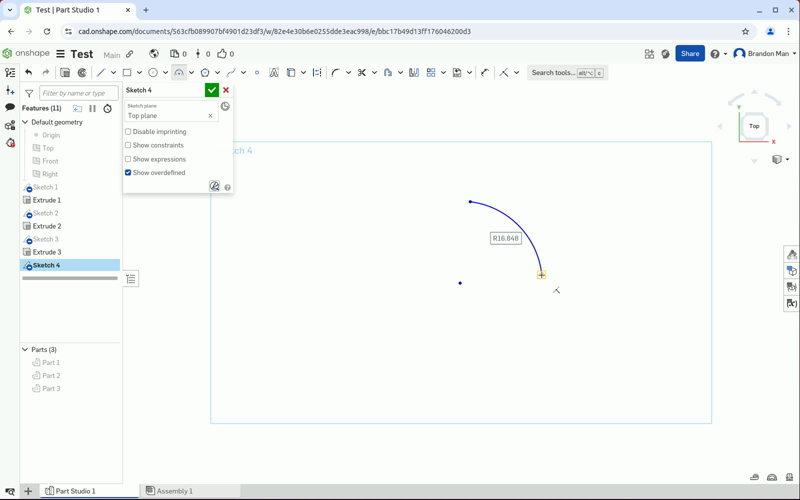
click(541, 274)
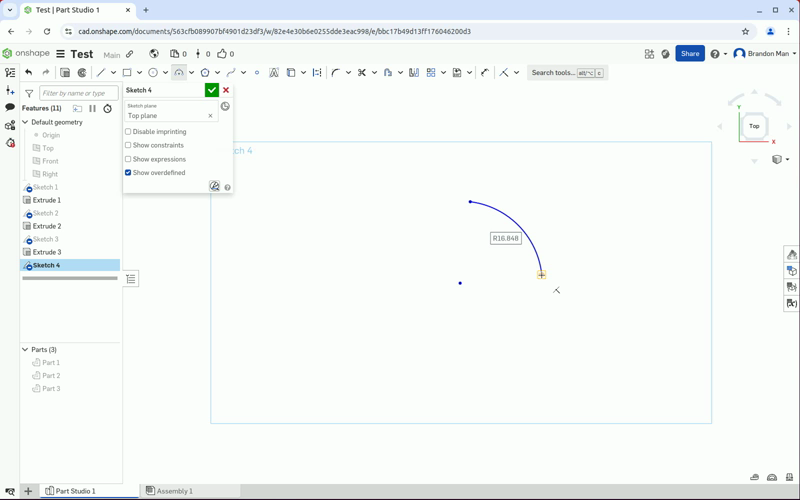
mouse_move(470, 201)
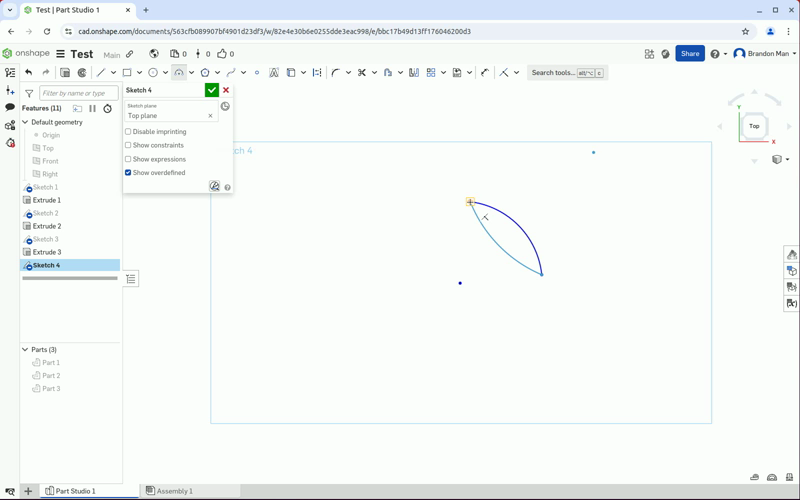
click(470, 201)
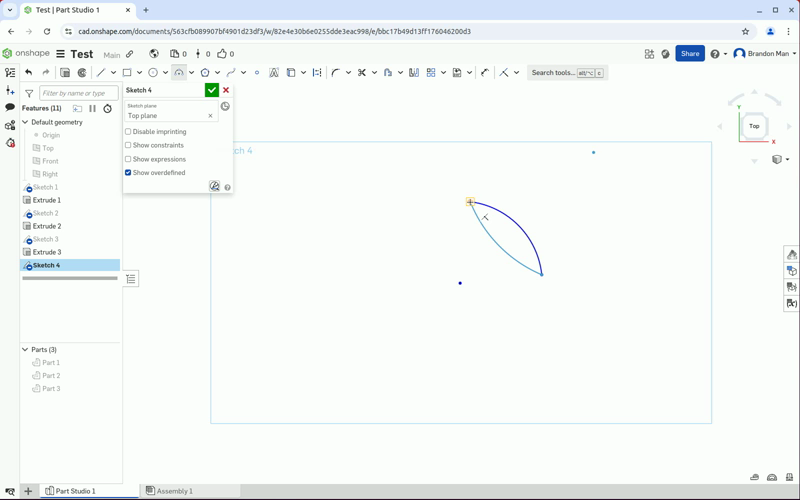
key_down(shift)
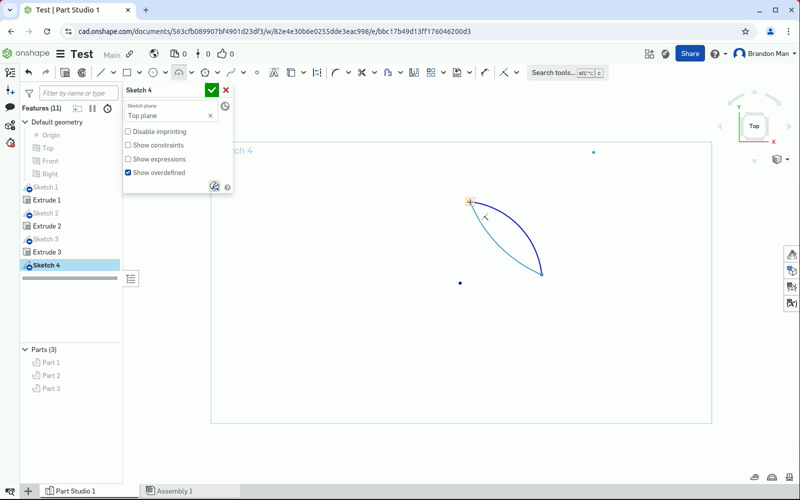
mouse_move(557, 187)
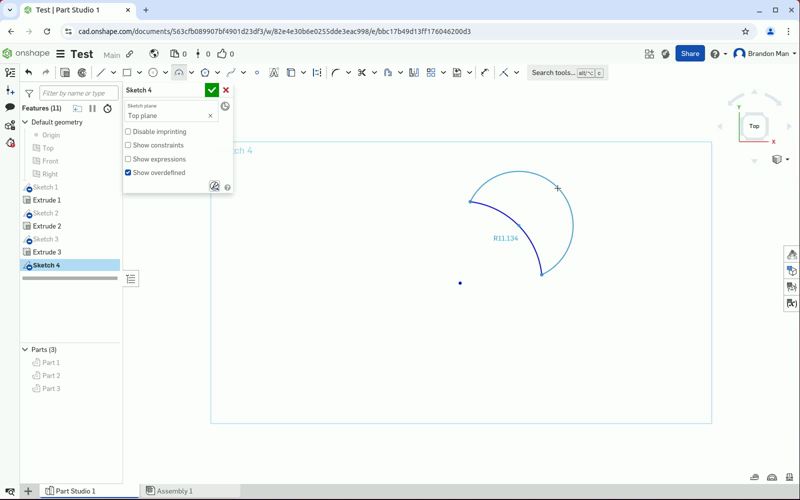
click(557, 187)
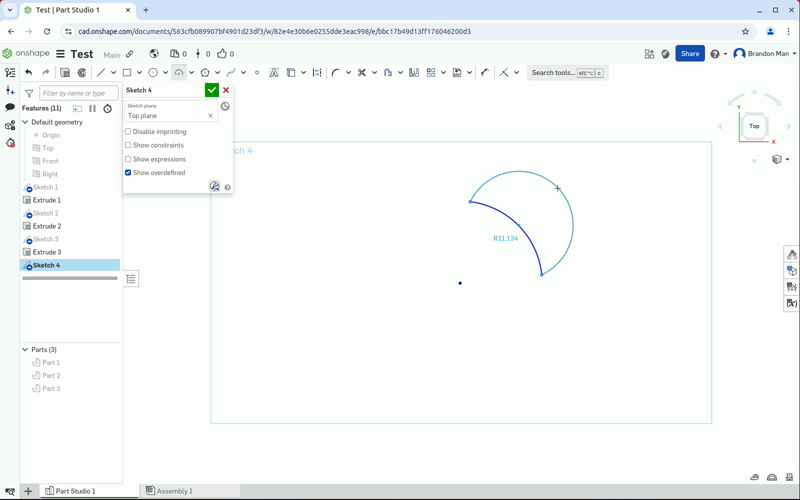
key_up(shift)
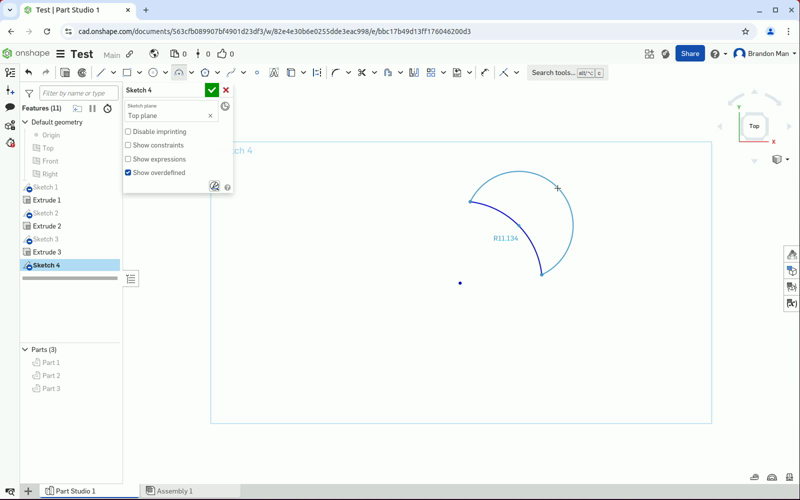
key(esc)
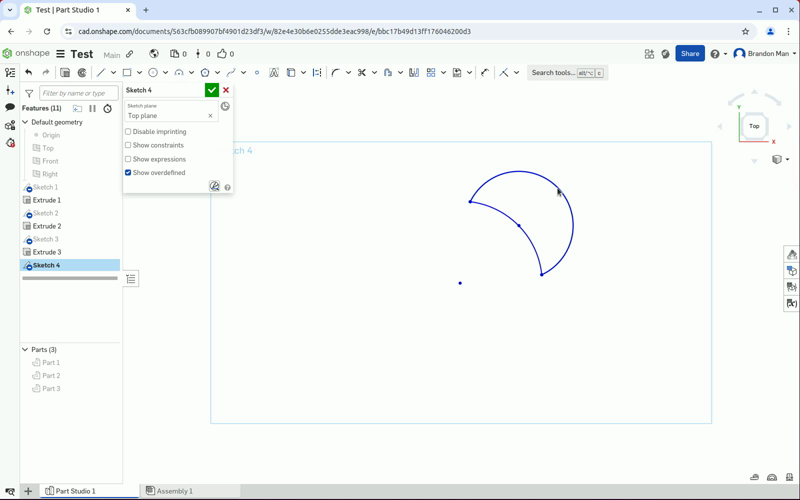
mouse_move(534, 228)
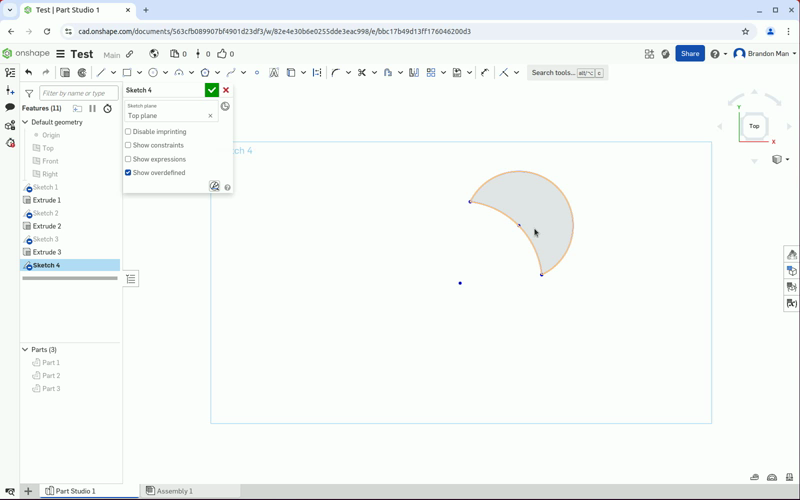
click(534, 228)
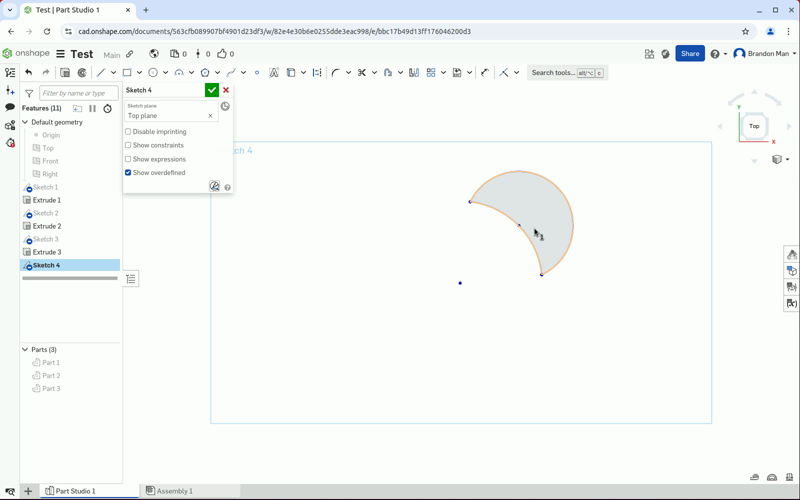
mouse_move(73, 352)
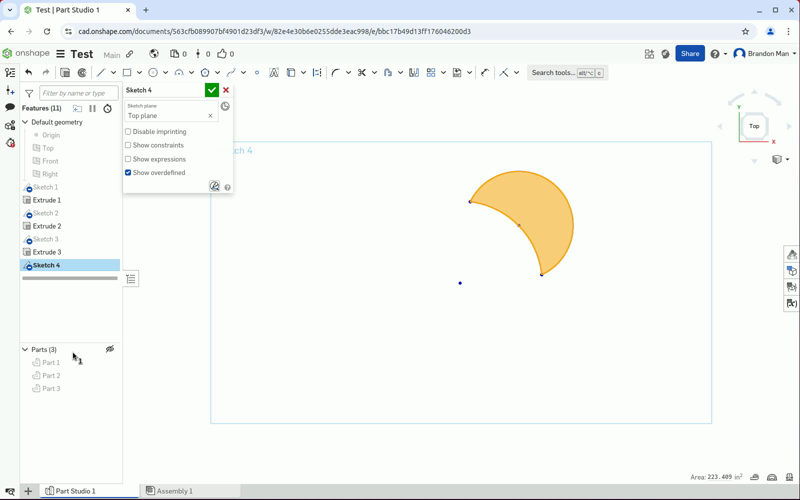
key(shift+y)
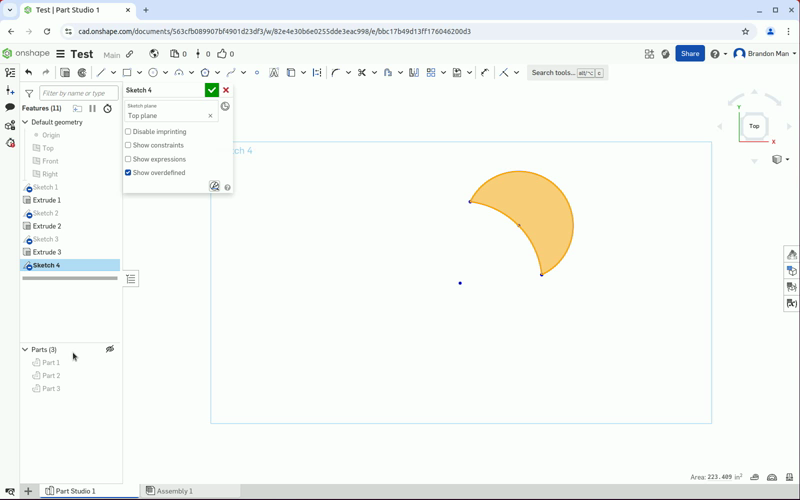
key(shift+e)
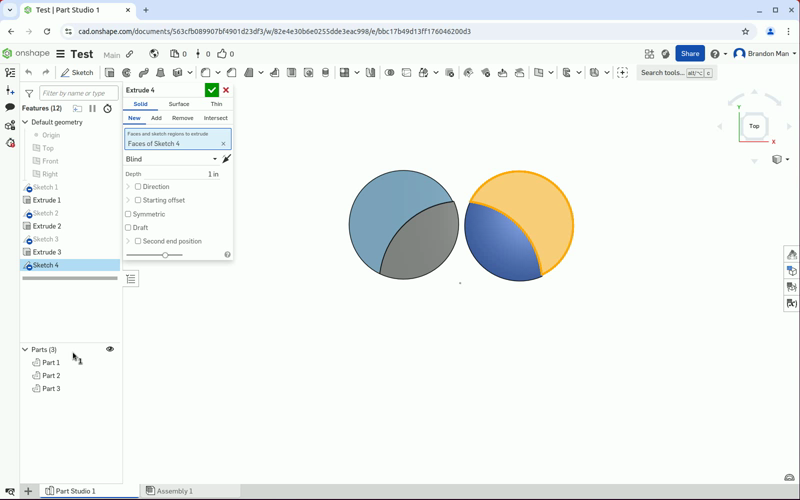
mouse_move(143, 106)
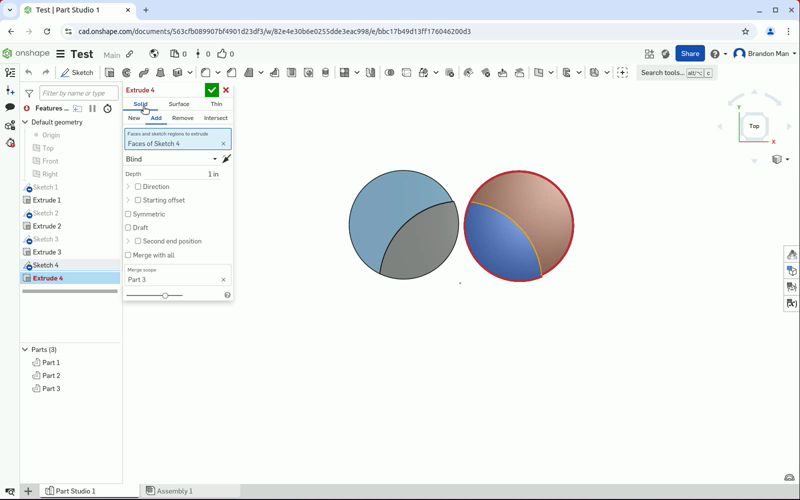
click(143, 106)
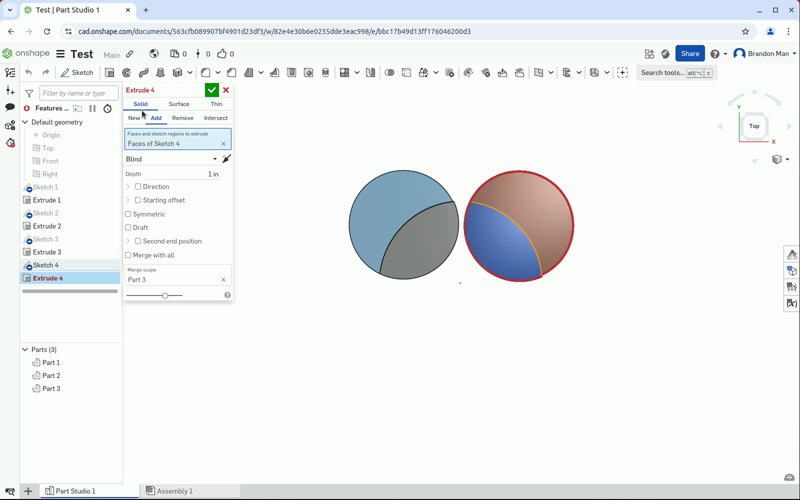
mouse_move(137, 120)
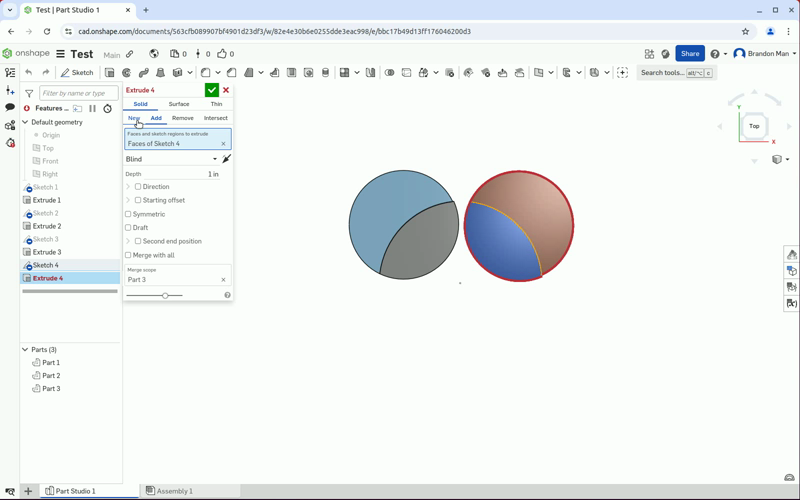
click(137, 120)
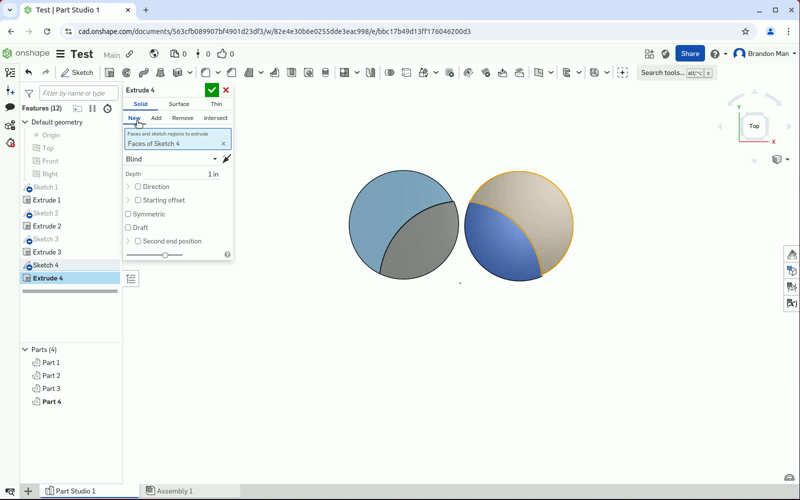
key(tab, 4)
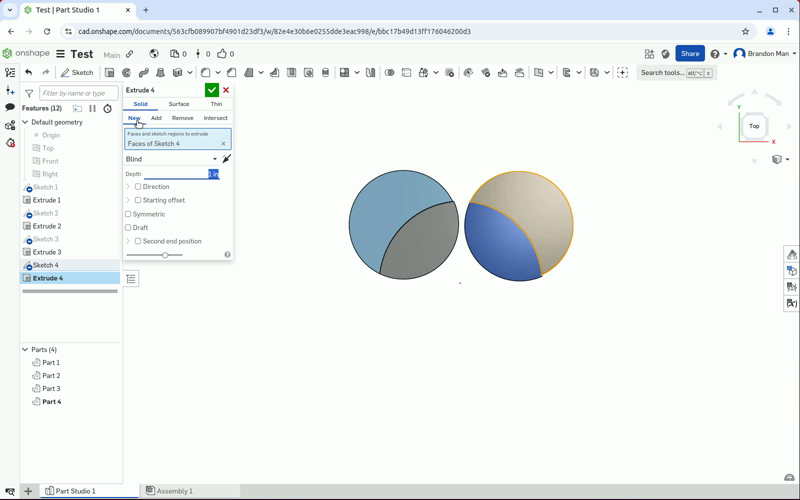
text(5.536)
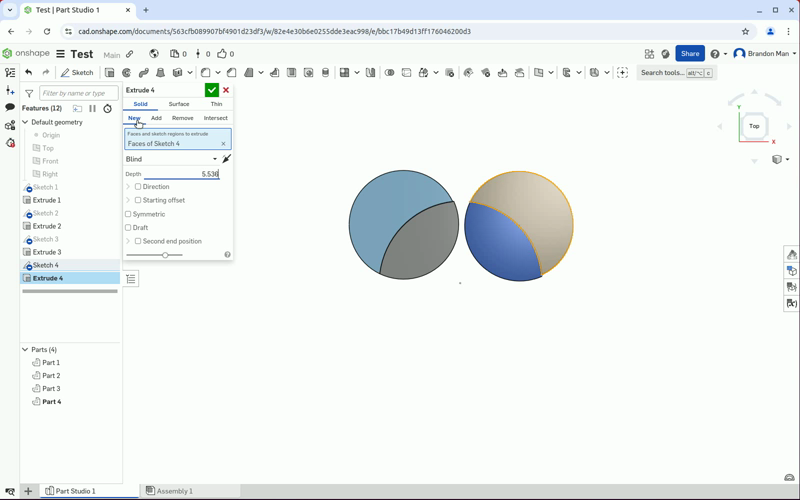
key(enter)
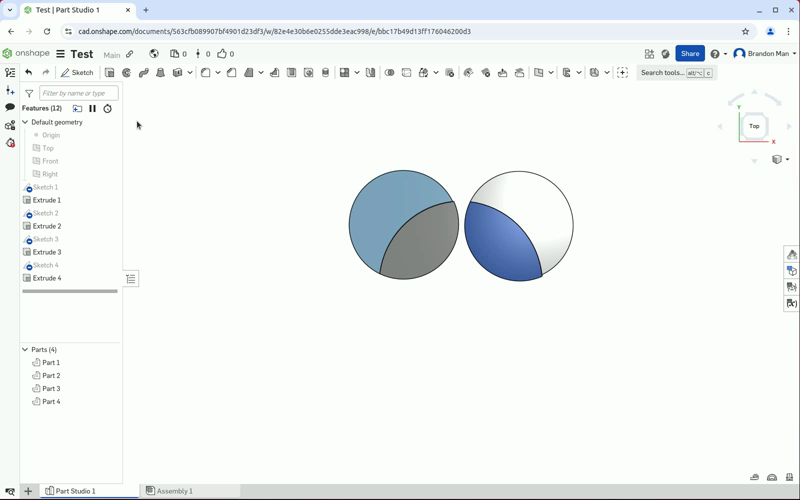
key(shift+h)
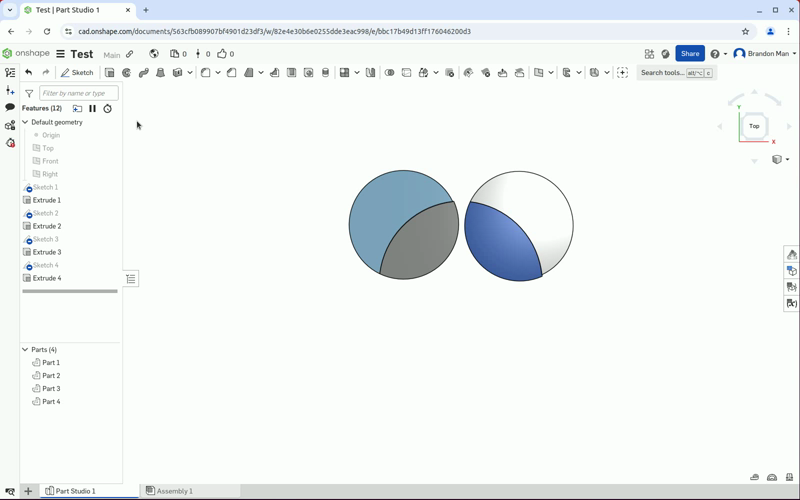
key(shift+h)
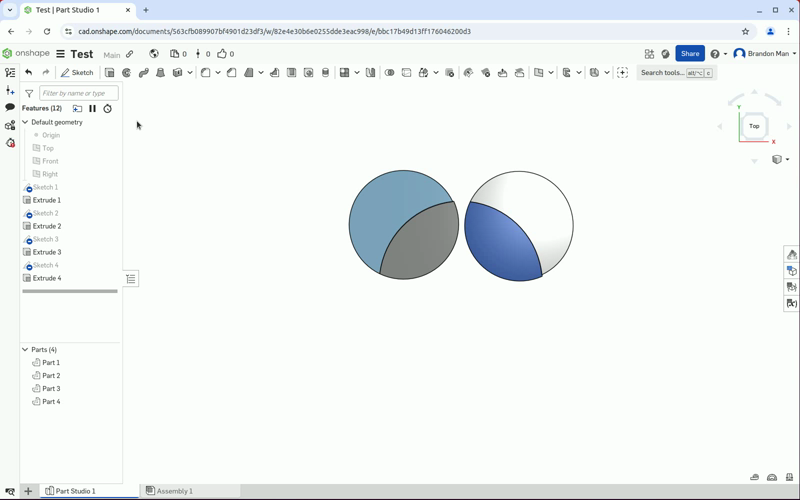
mouse_move(73, 189)
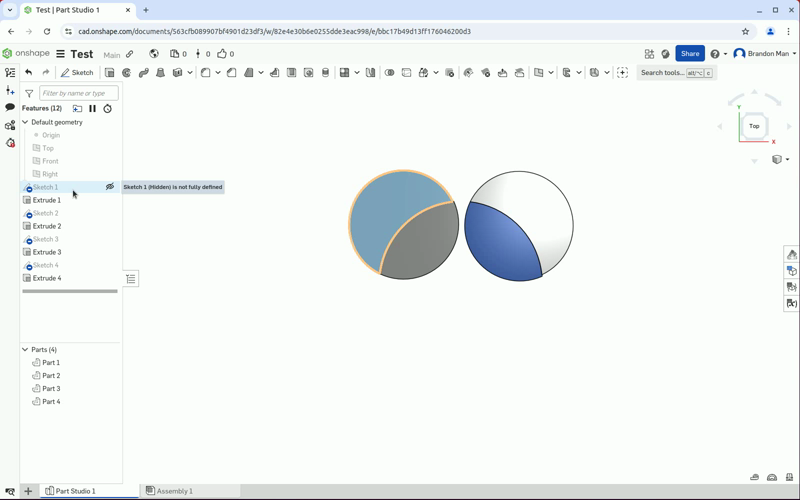
click(73, 189)
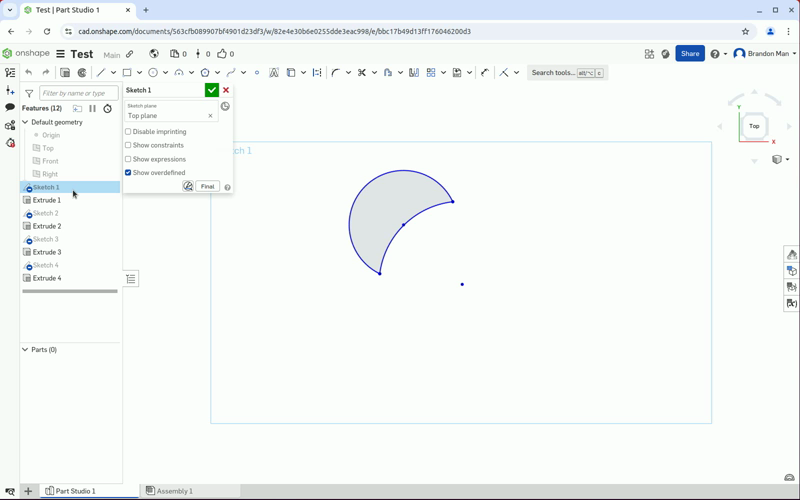
mouse_move(229, 92)
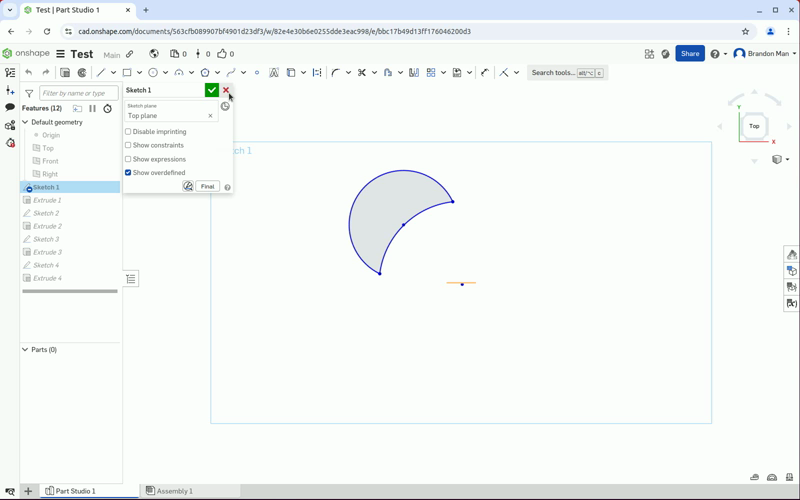
click(229, 92)
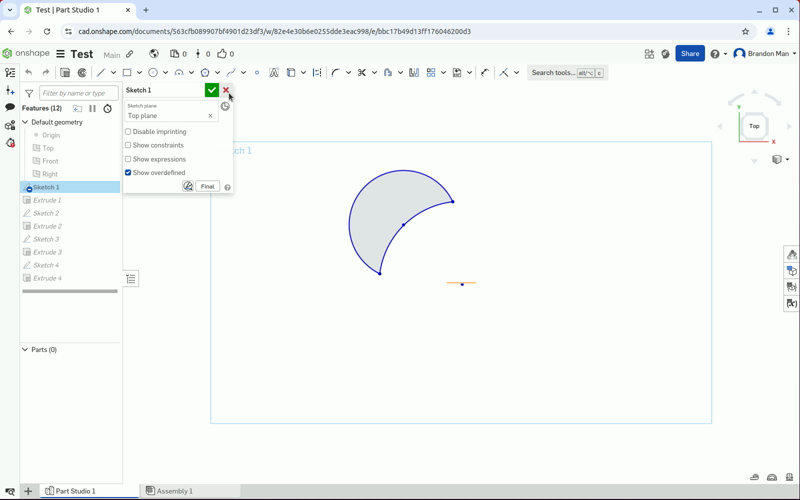
key(shift+s)
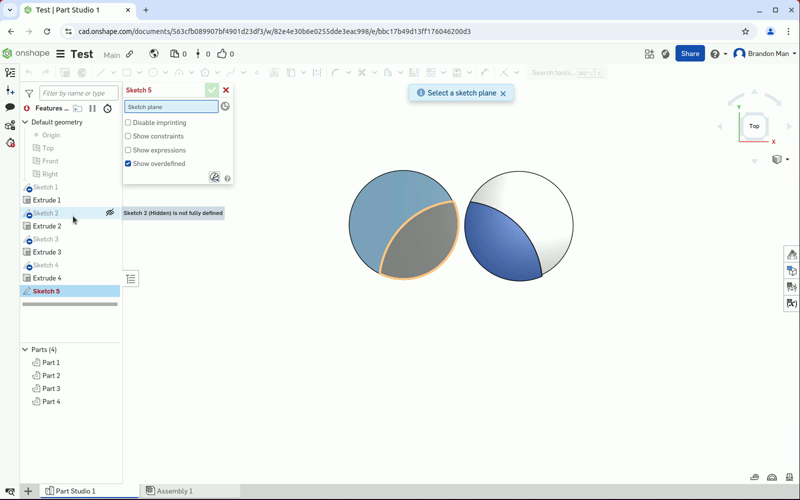
scroll(3)
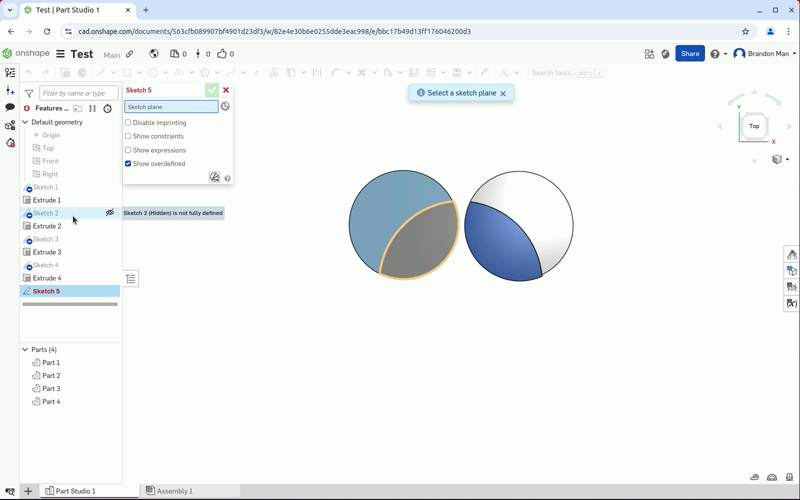
mouse_move(73, 150)
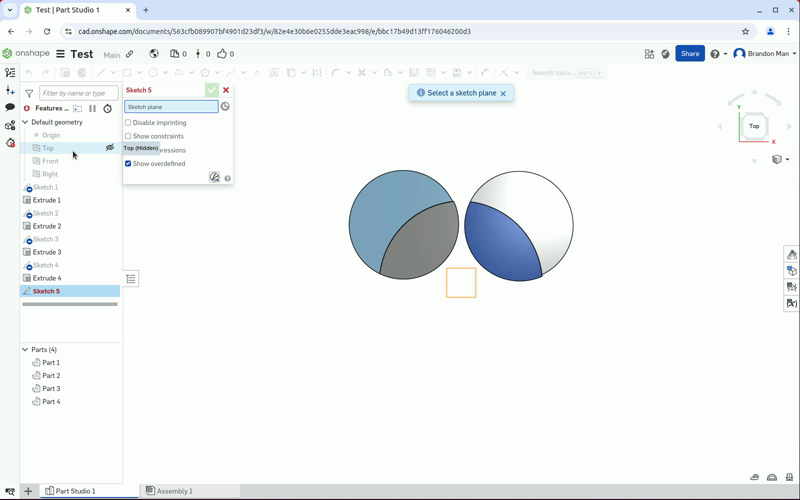
click(73, 150)
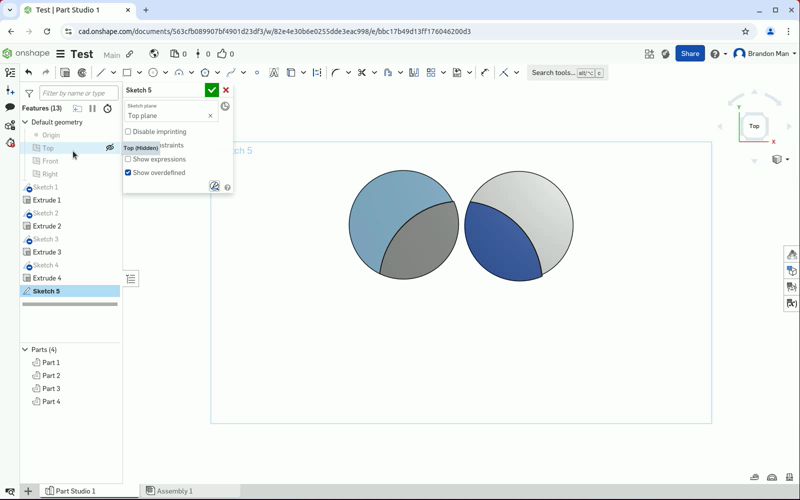
mouse_move(73, 352)
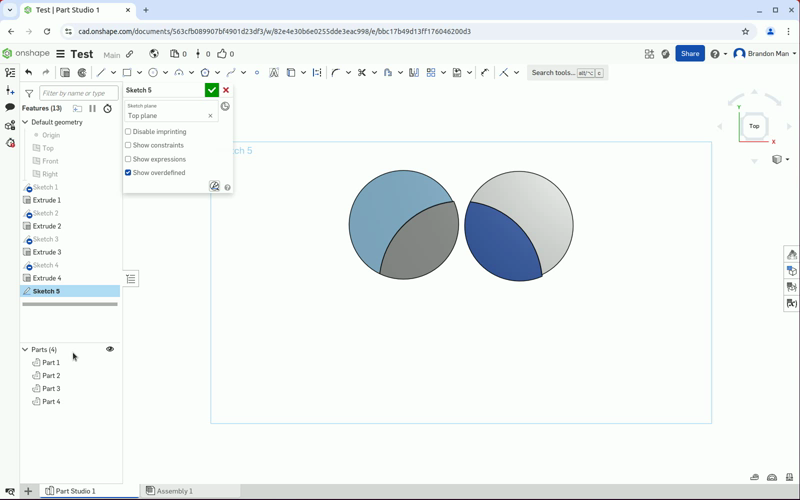
key(y)
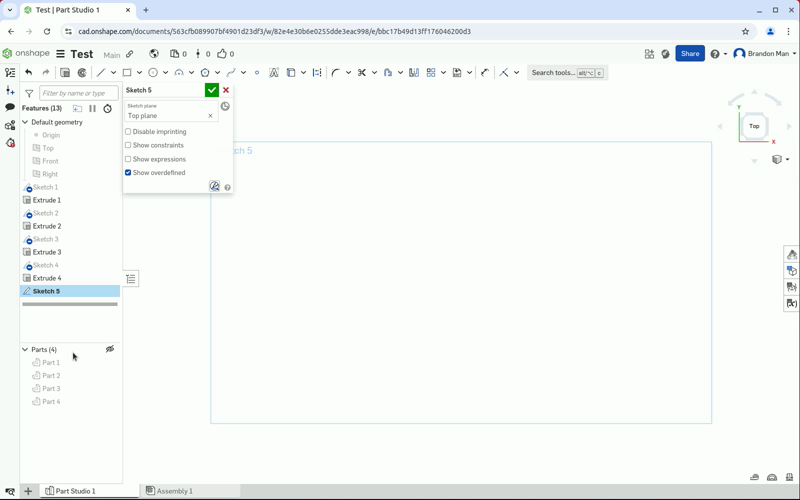
key(a)
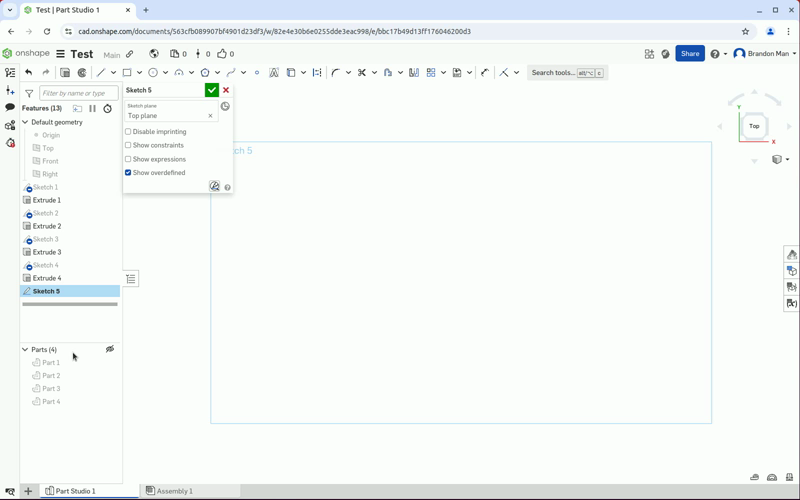
key_down(shift)
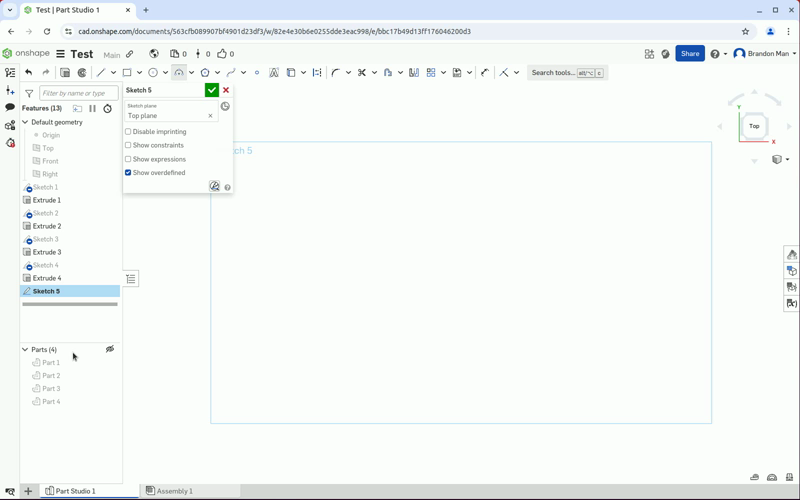
mouse_move(379, 273)
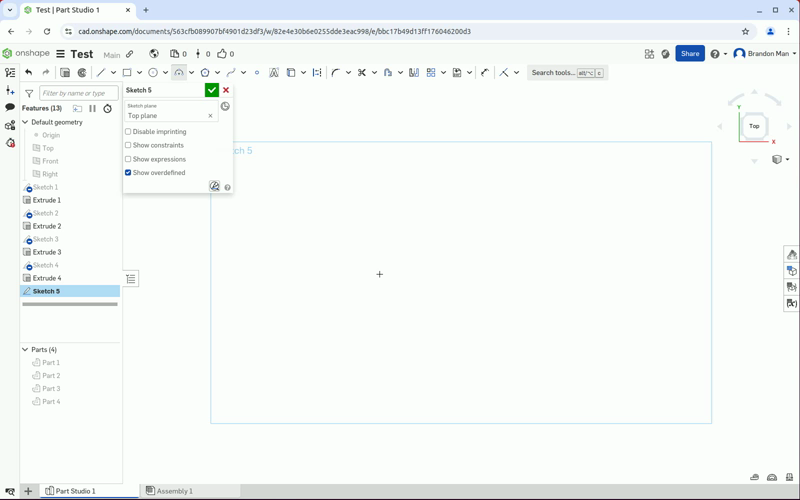
click(379, 273)
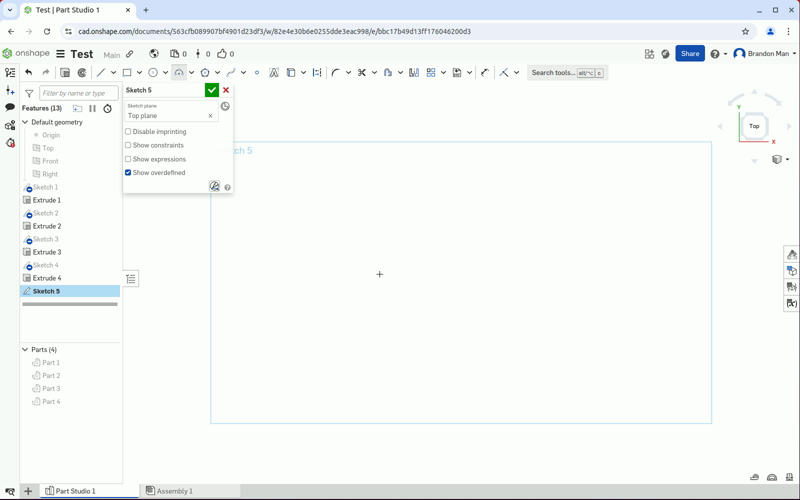
key_up(shift)
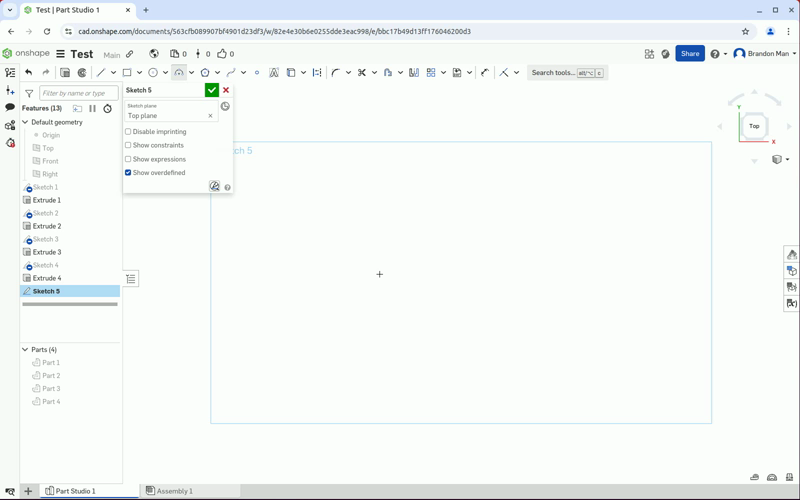
key_down(shift)
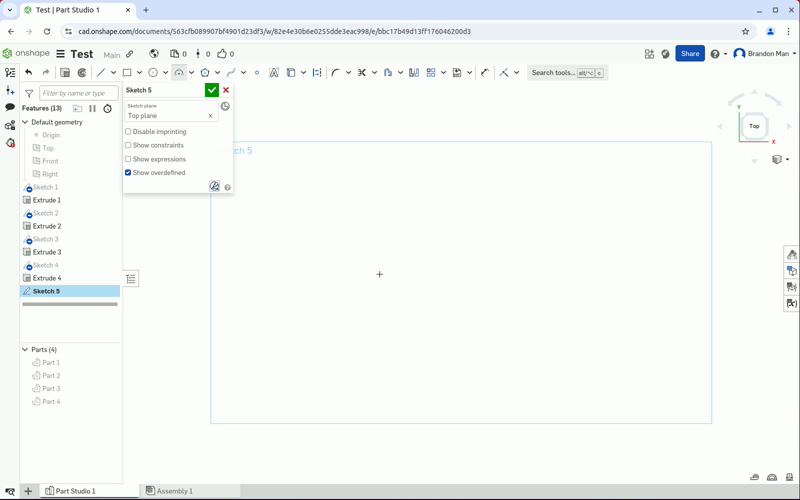
mouse_move(542, 275)
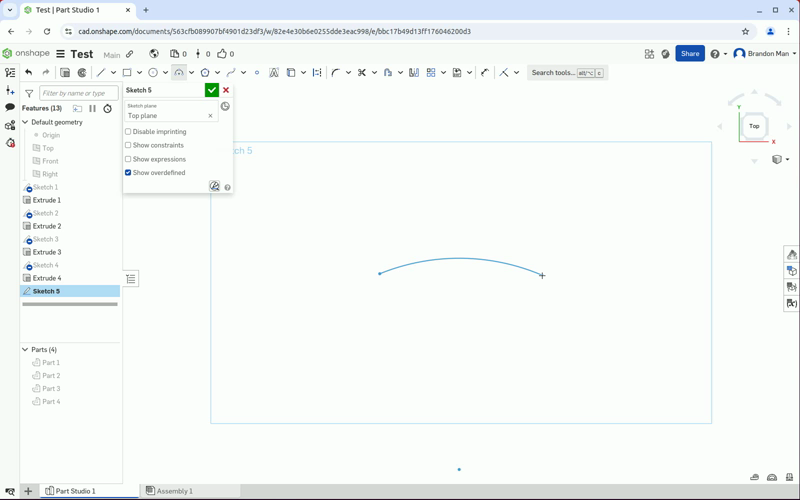
click(542, 275)
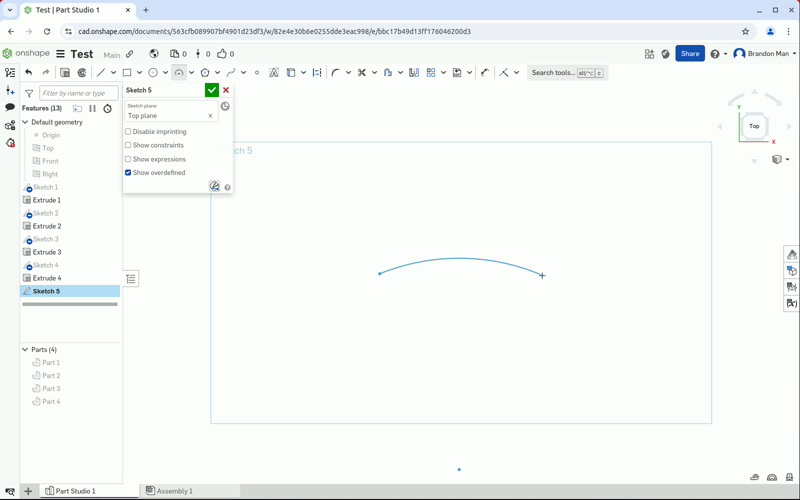
mouse_move(460, 365)
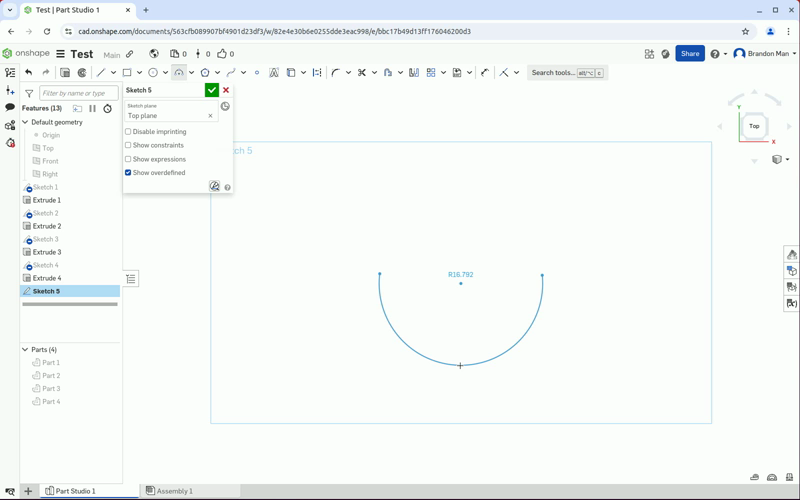
click(460, 365)
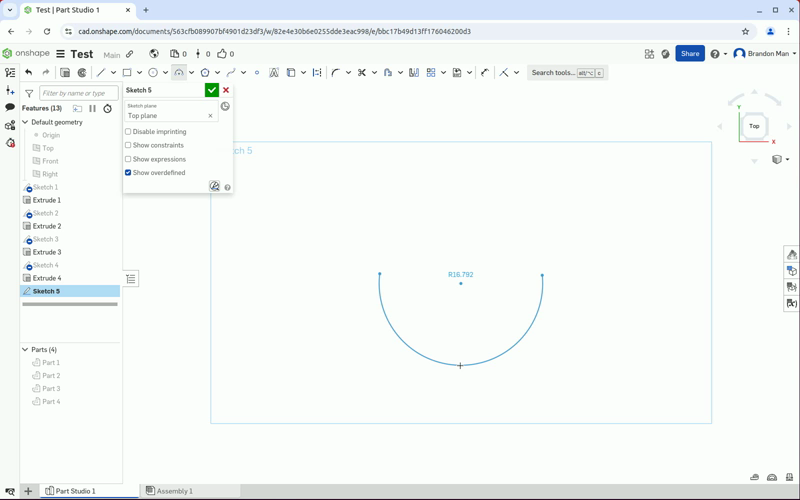
key_up(shift)
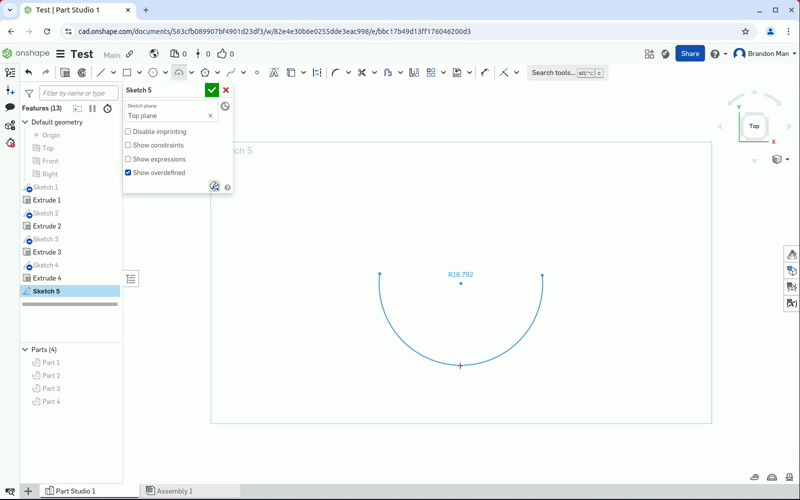
mouse_move(542, 275)
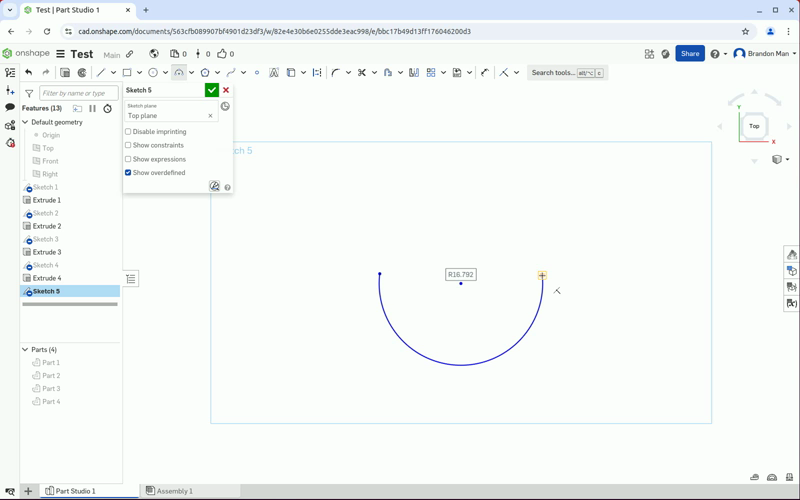
click(542, 275)
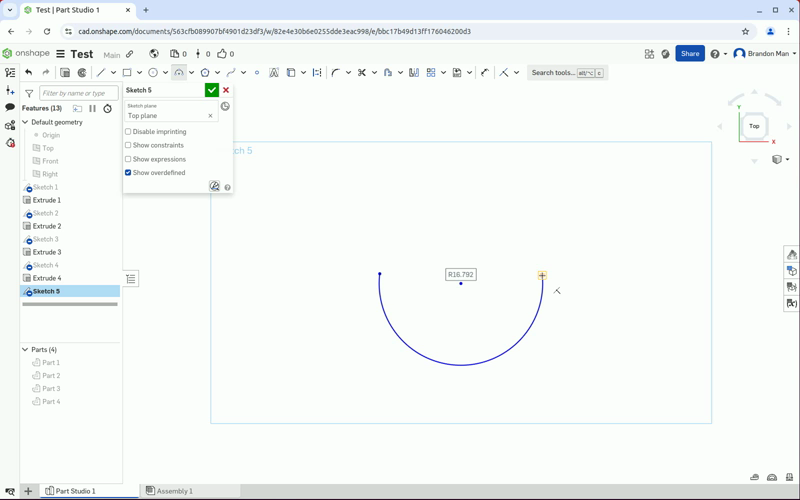
key_down(shift)
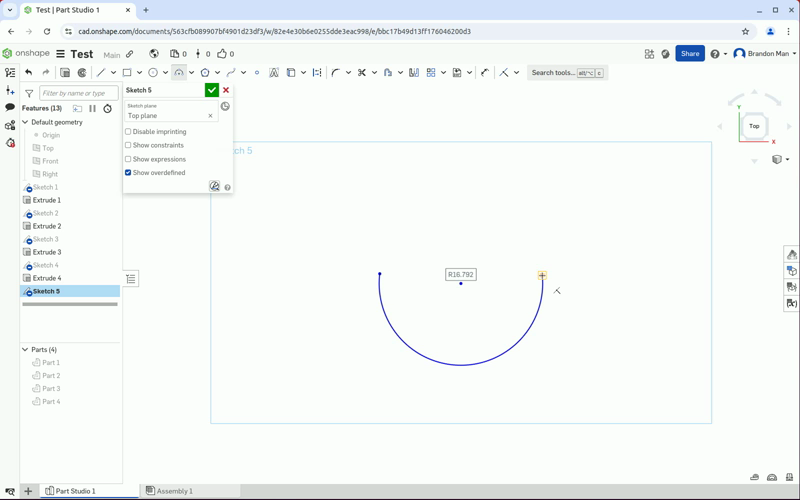
mouse_move(470, 201)
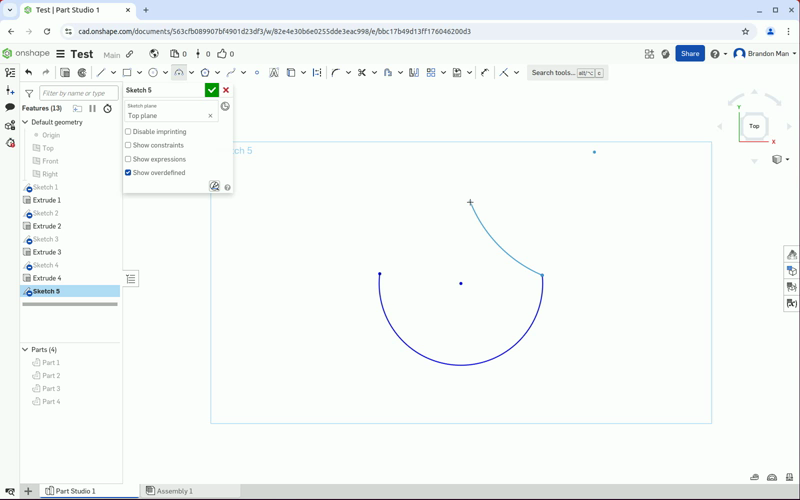
click(470, 201)
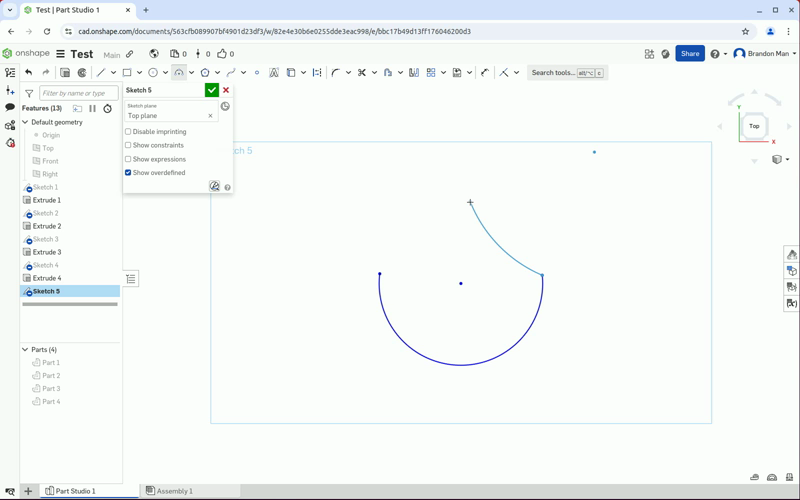
mouse_move(480, 263)
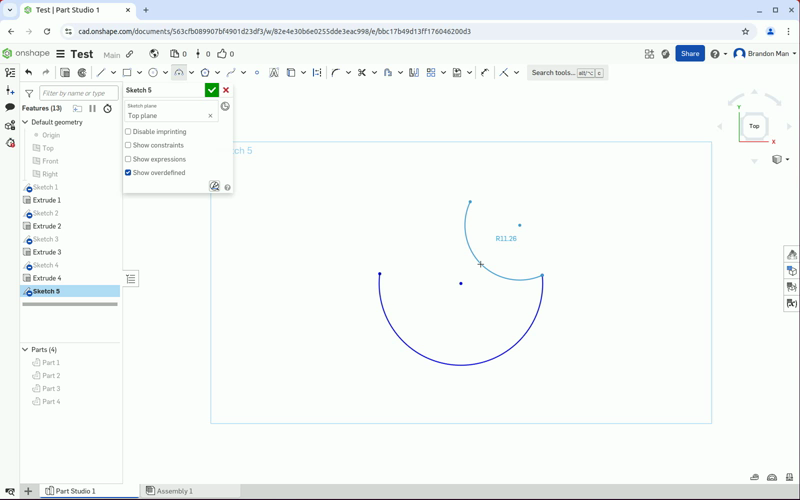
click(480, 263)
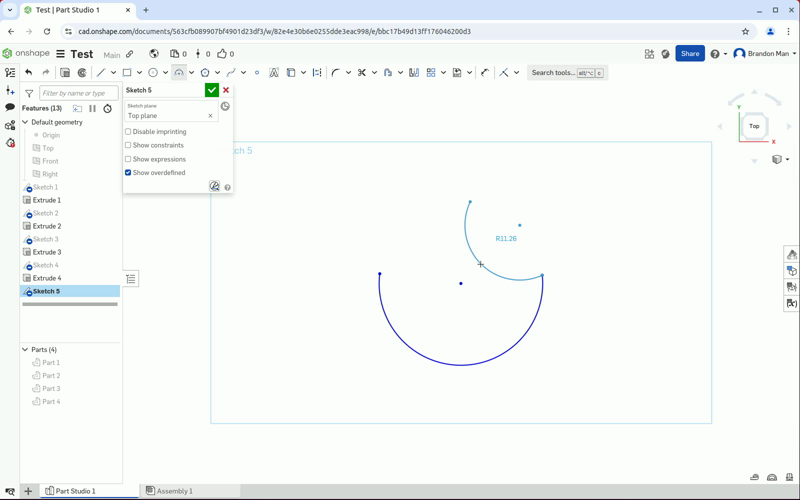
key_up(shift)
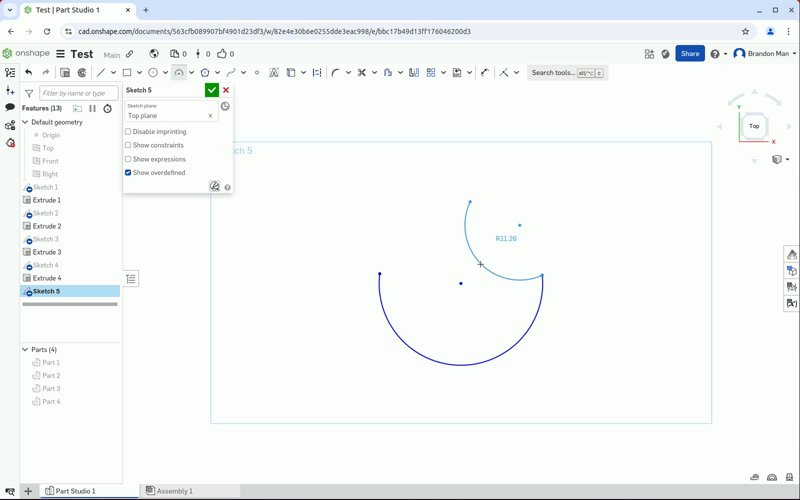
mouse_move(470, 201)
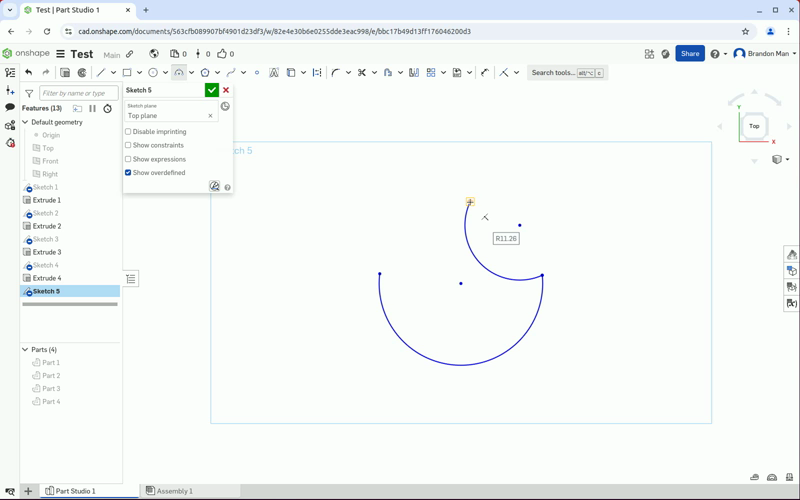
click(470, 201)
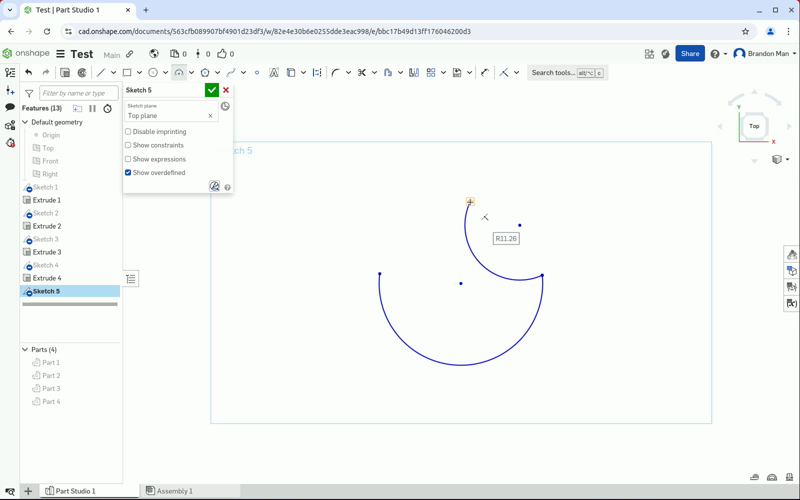
key_down(shift)
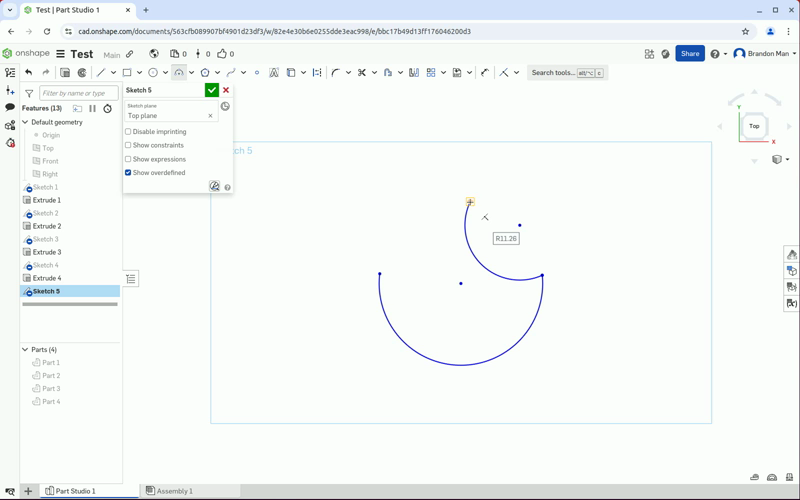
mouse_move(453, 201)
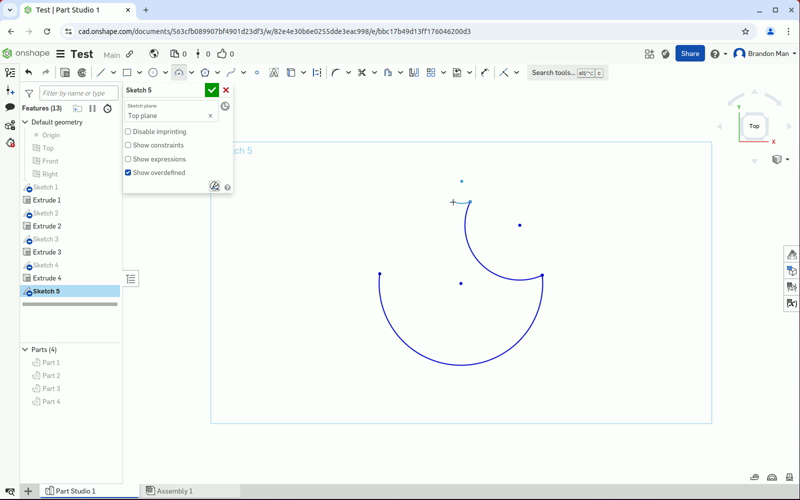
click(453, 201)
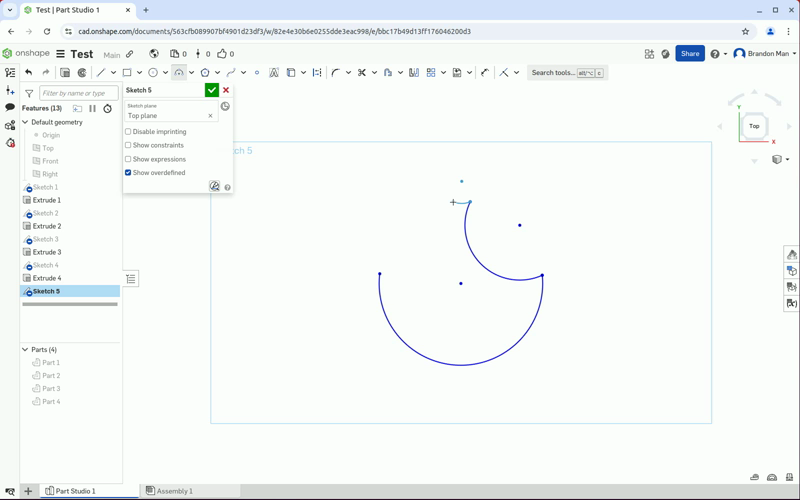
mouse_move(461, 201)
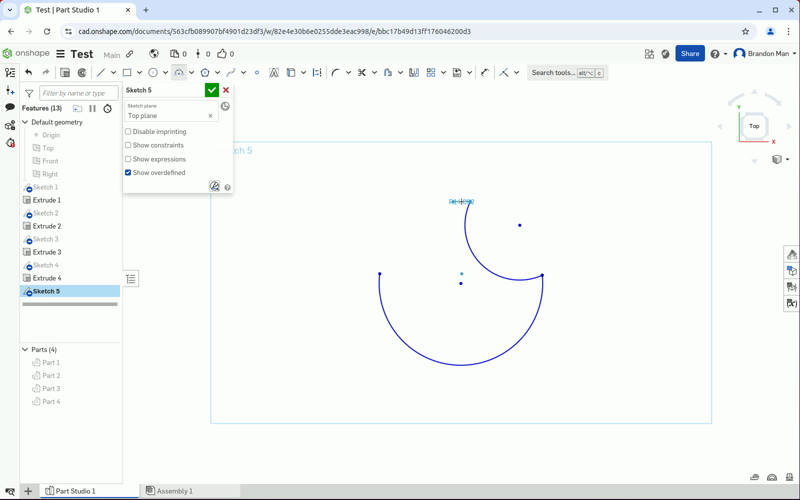
click(461, 201)
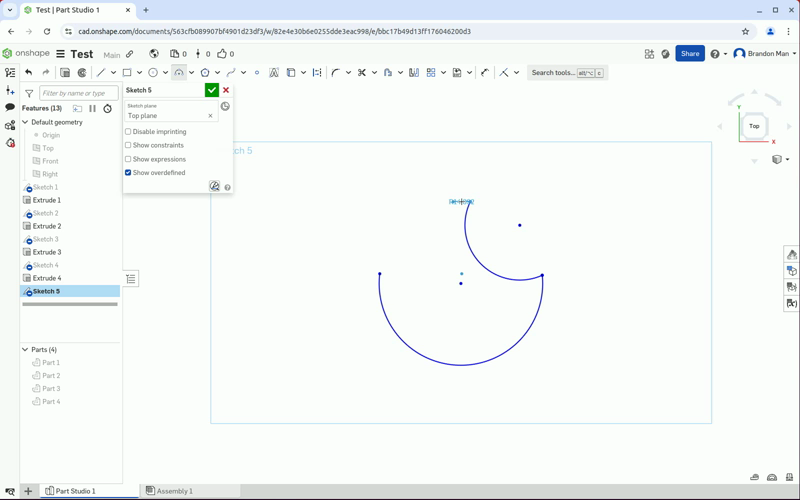
key_up(shift)
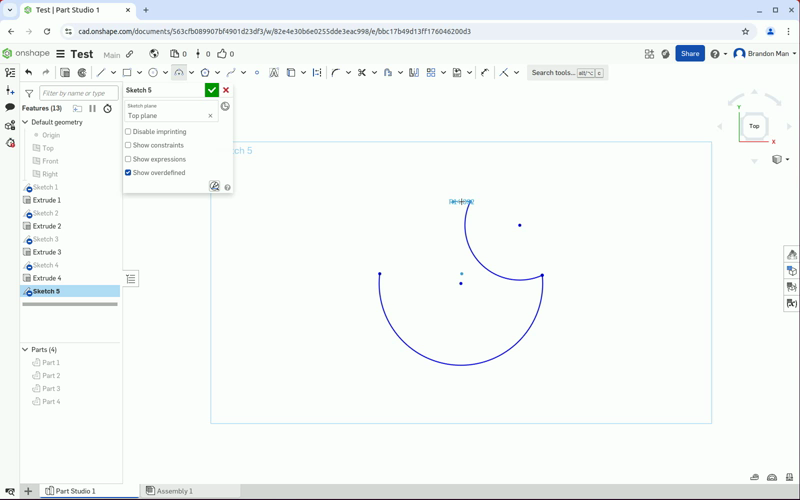
mouse_move(453, 201)
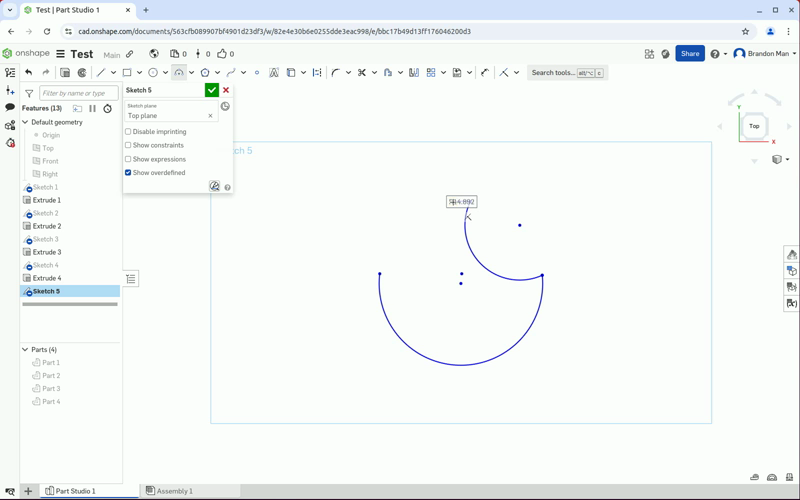
click(453, 201)
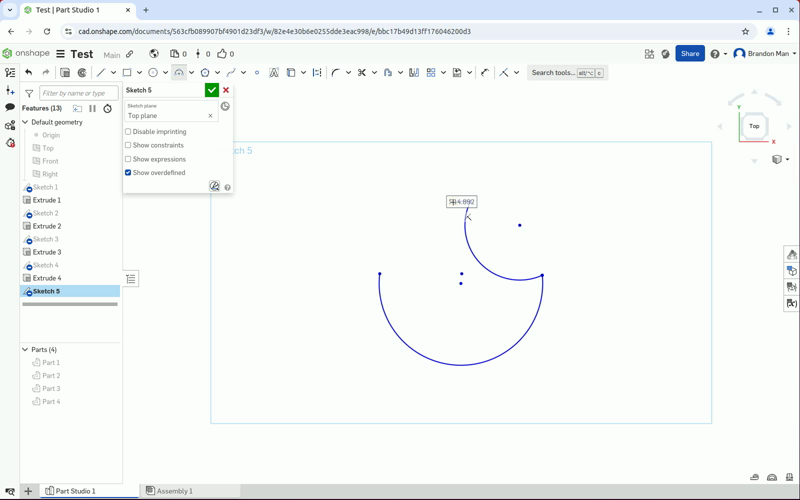
mouse_move(379, 273)
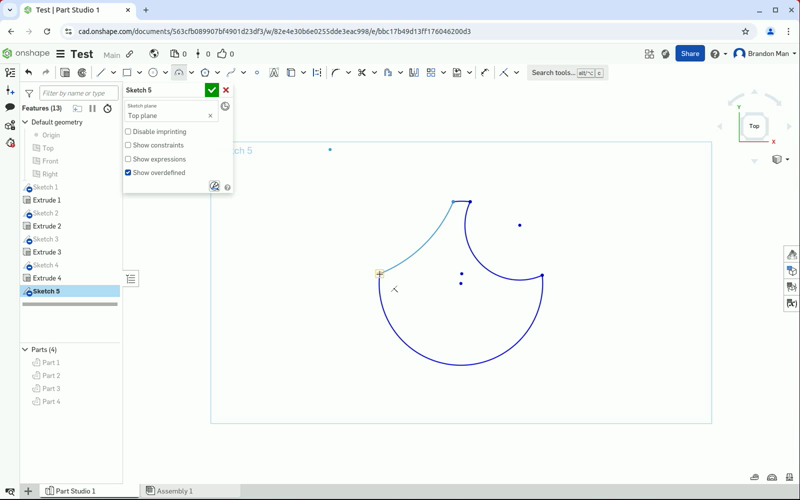
click(379, 273)
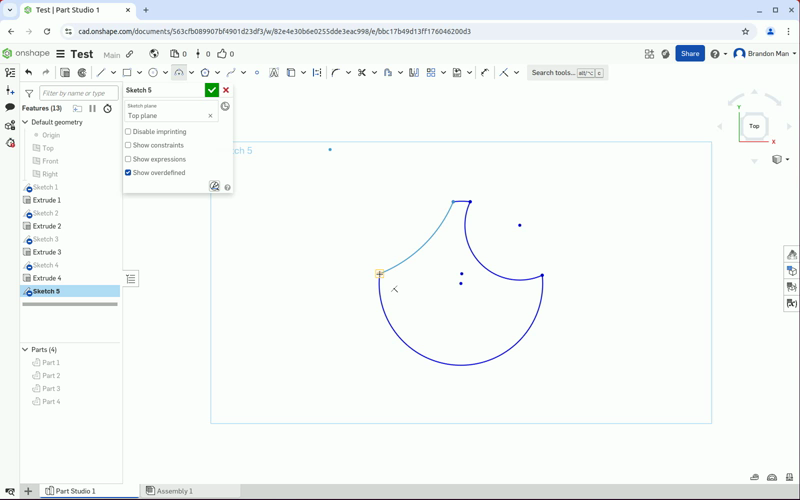
key_down(shift)
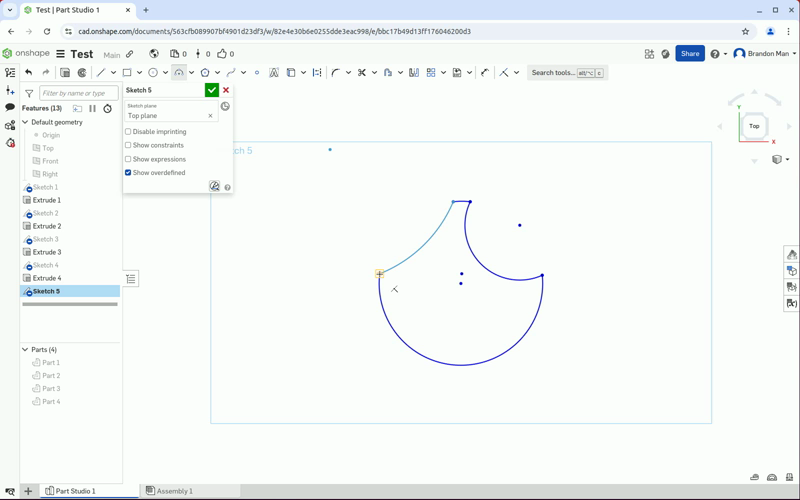
mouse_move(441, 263)
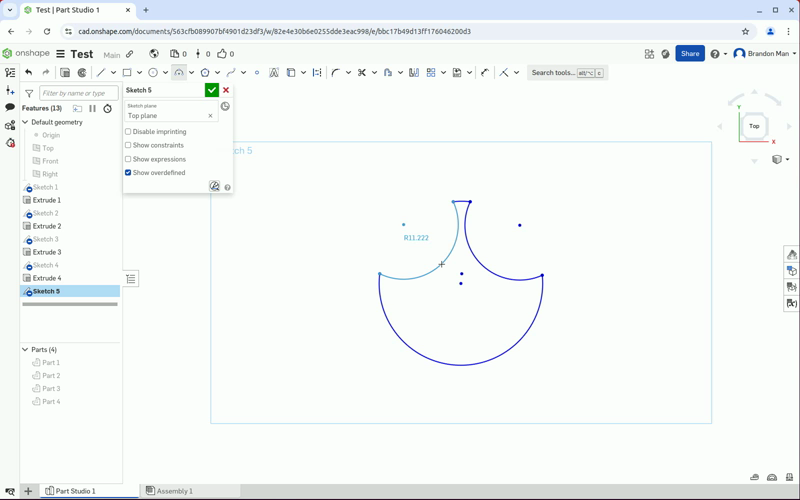
click(441, 263)
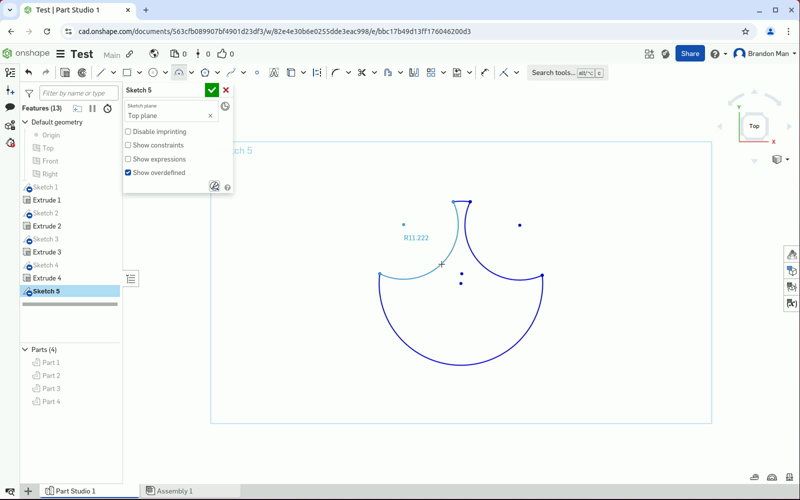
key_up(shift)
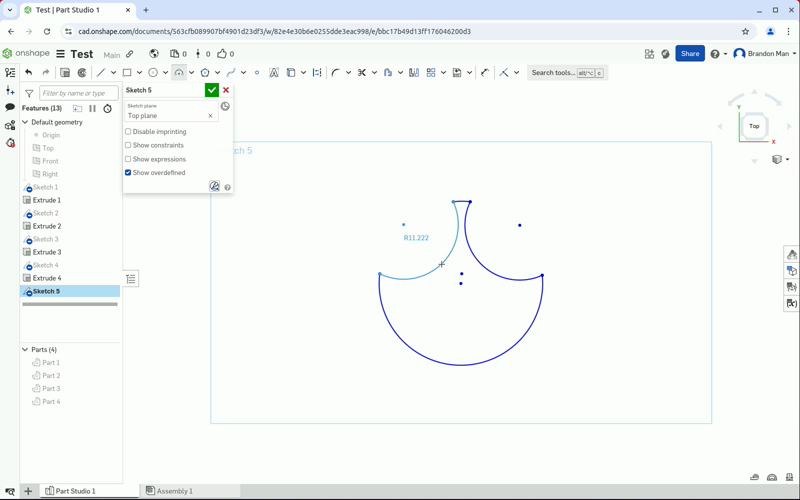
key(esc)
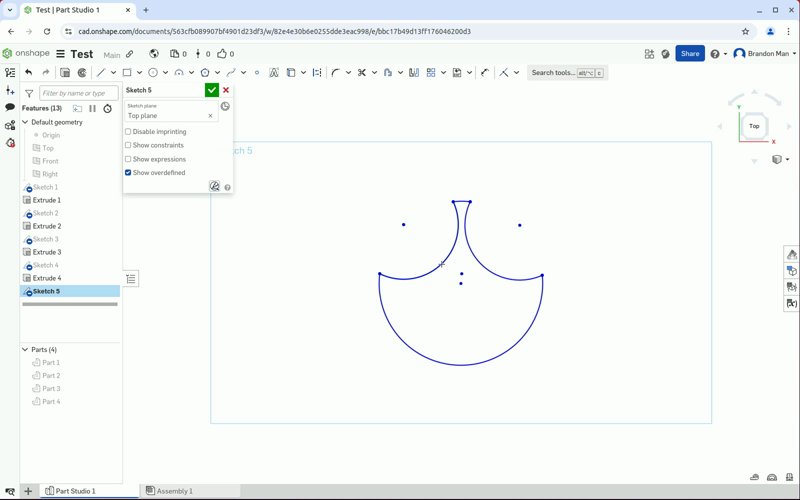
mouse_move(415, 317)
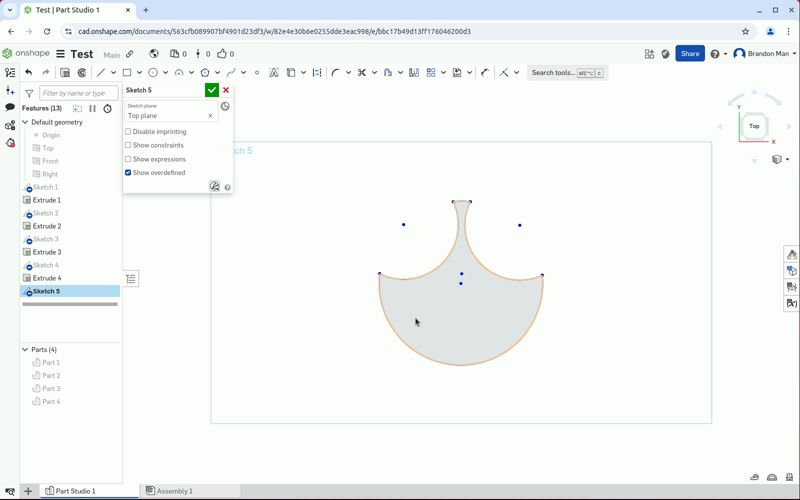
click(415, 317)
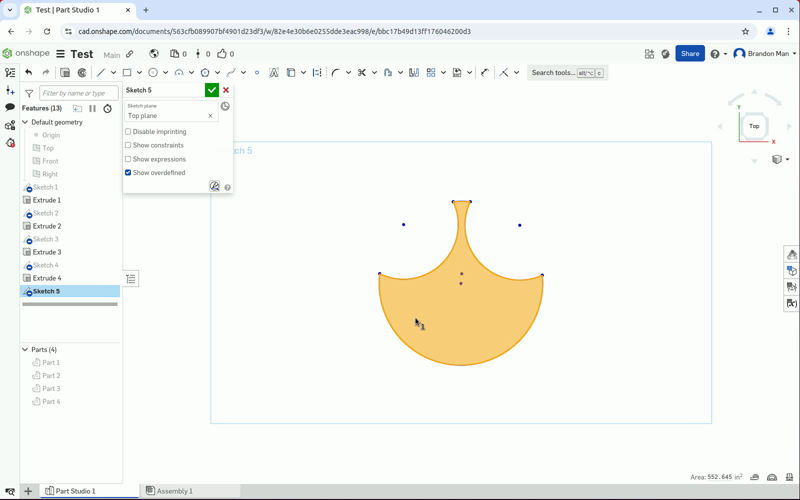
mouse_move(73, 352)
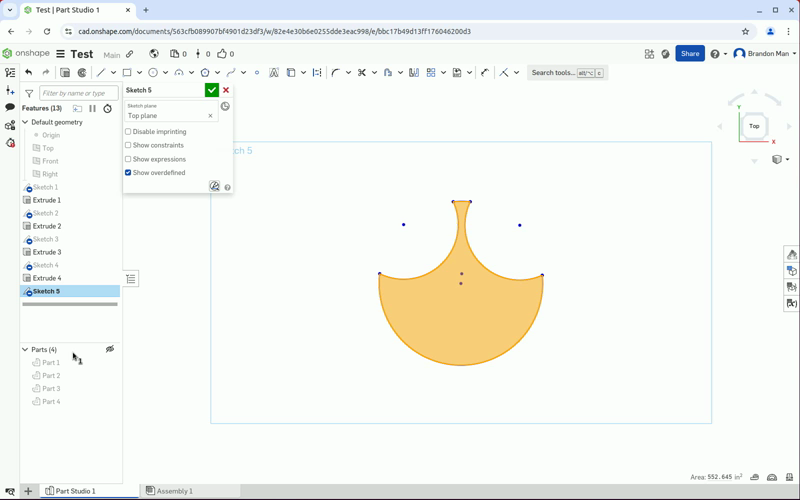
key(shift+y)
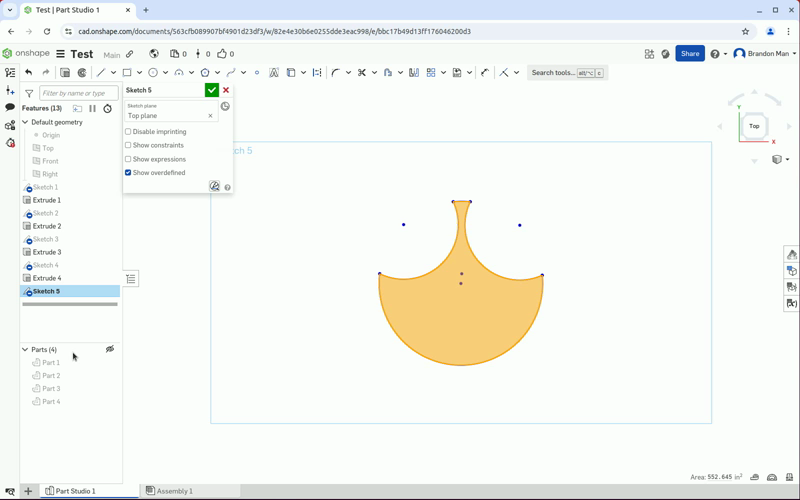
key(shift+e)
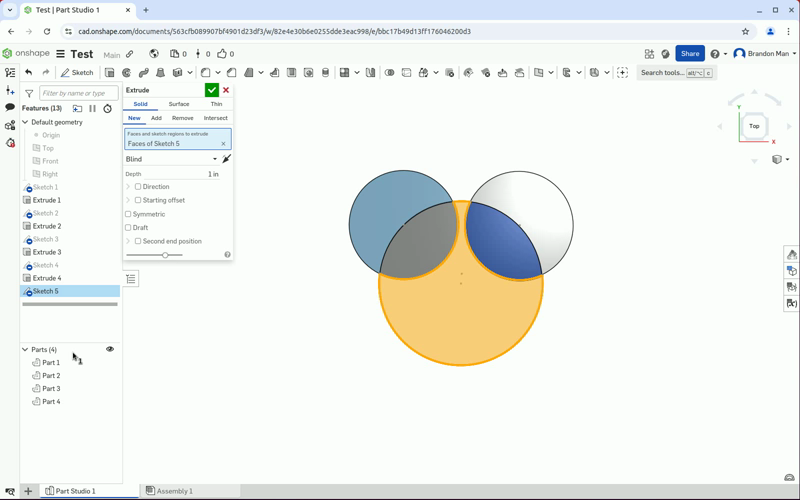
mouse_move(143, 106)
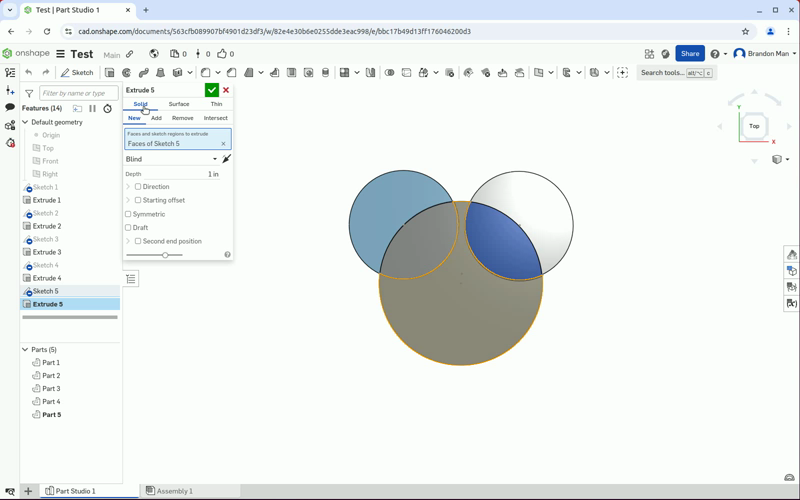
click(143, 106)
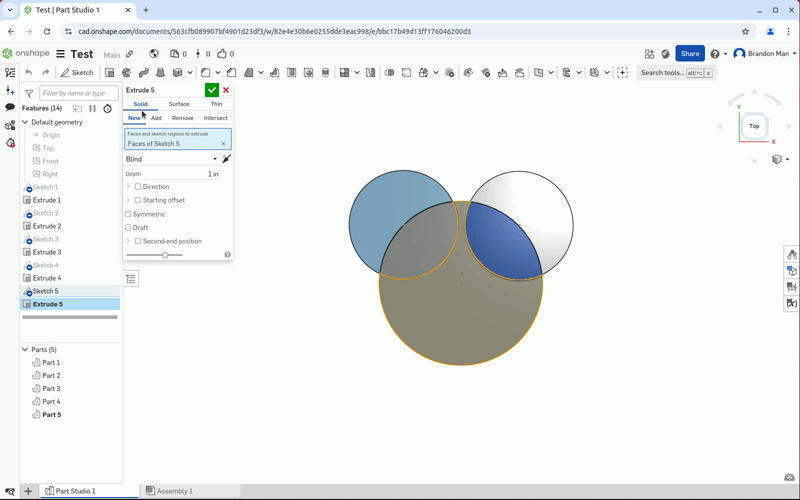
mouse_move(137, 120)
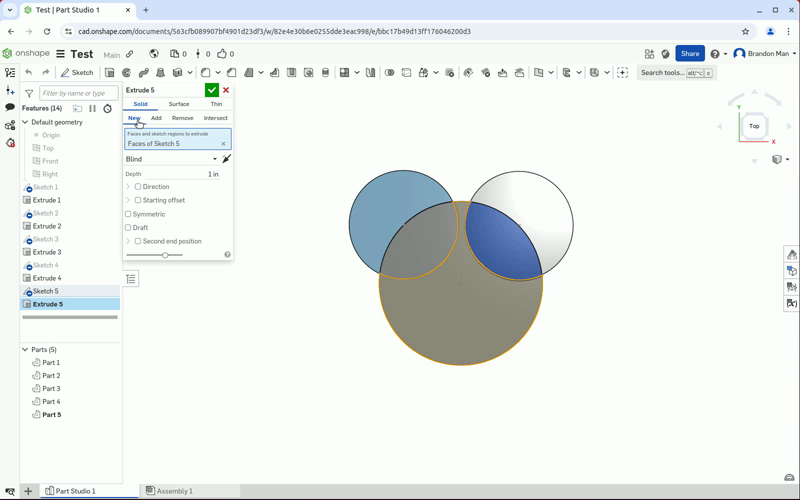
click(137, 120)
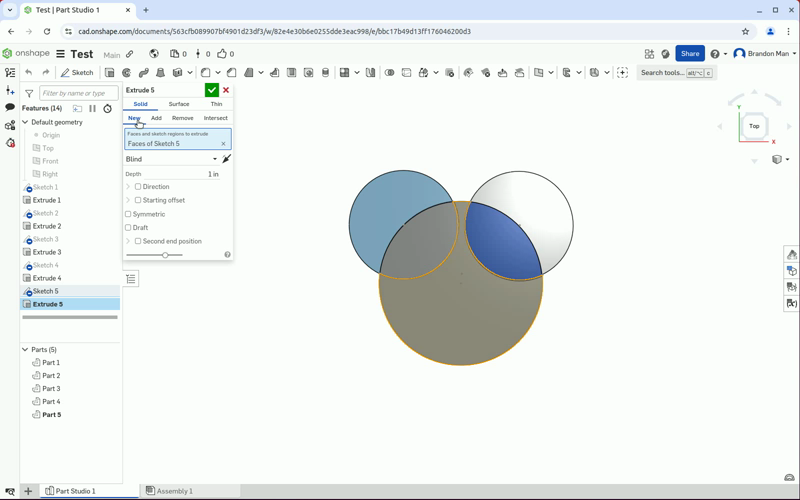
key(tab, 4)
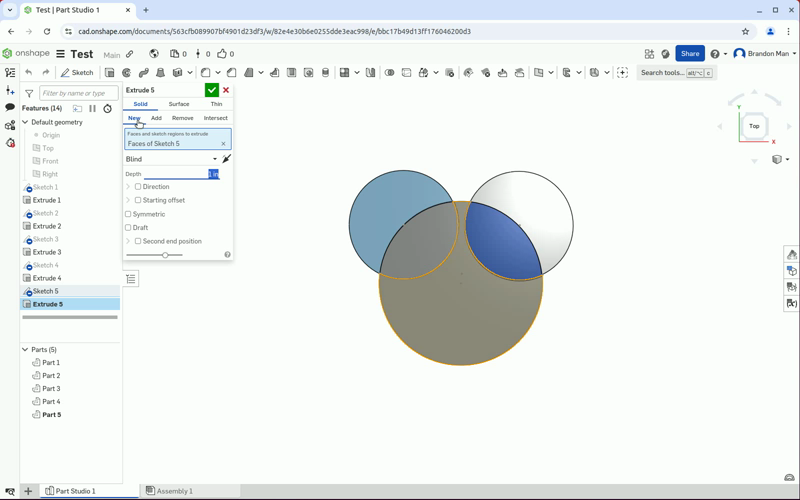
text(5.536)
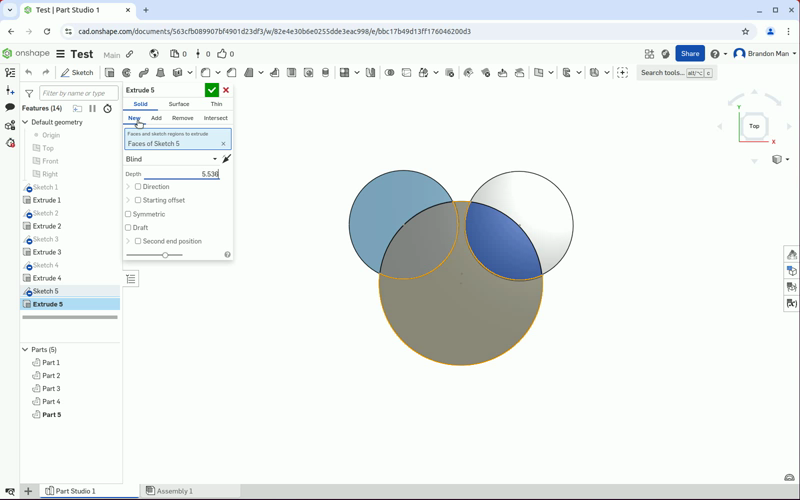
key(enter)
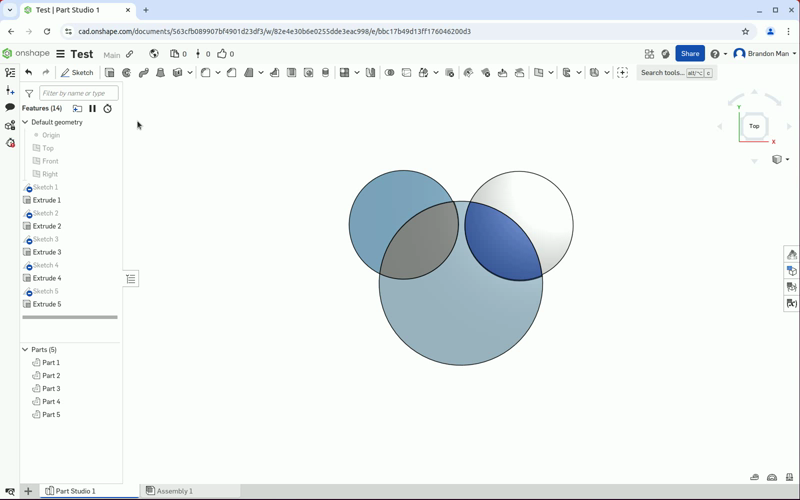
key(shift+h)
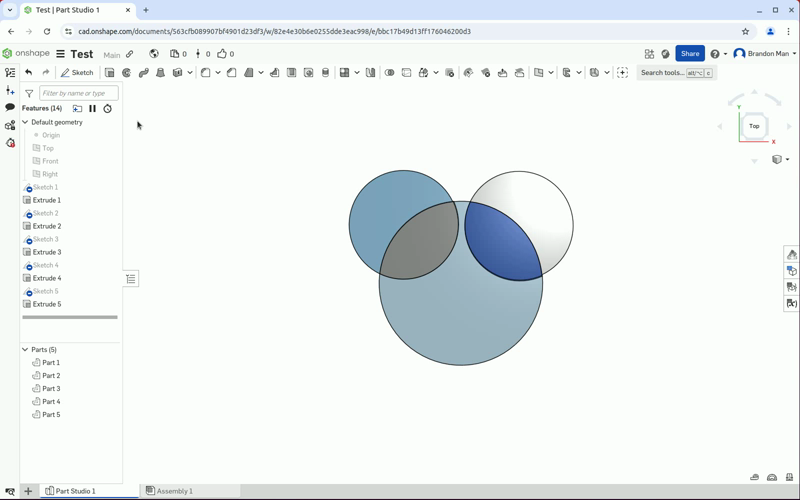
key(shift+h)
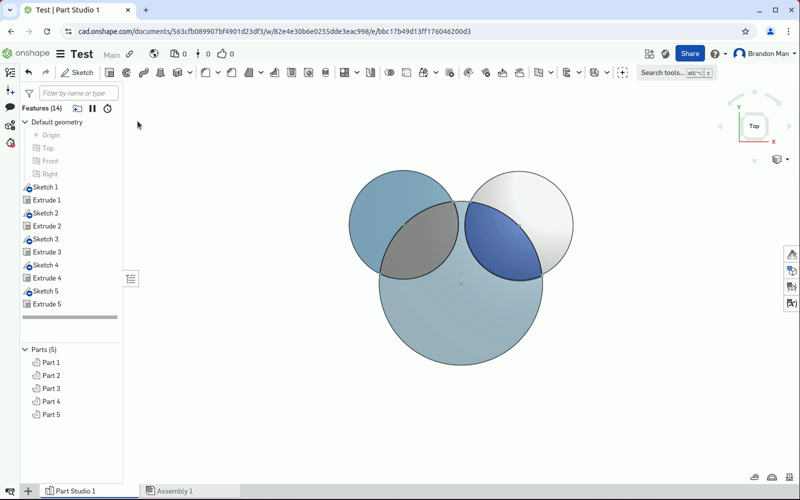
key(shift+7)
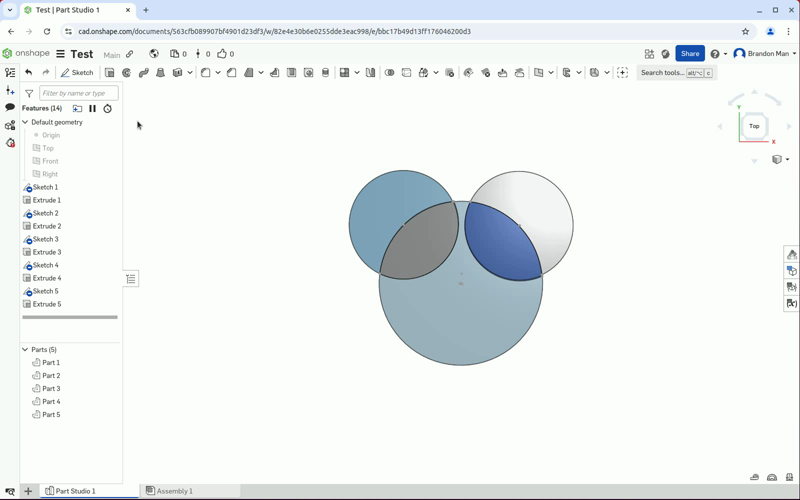
key(up, 3)
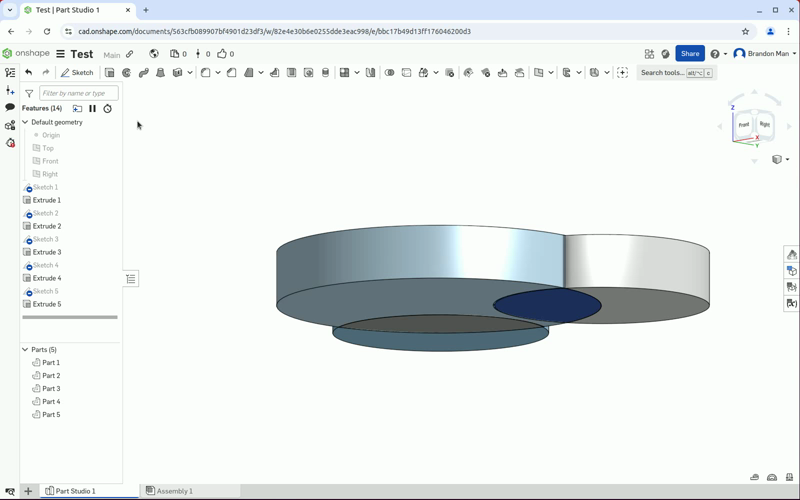
key(left, 3)
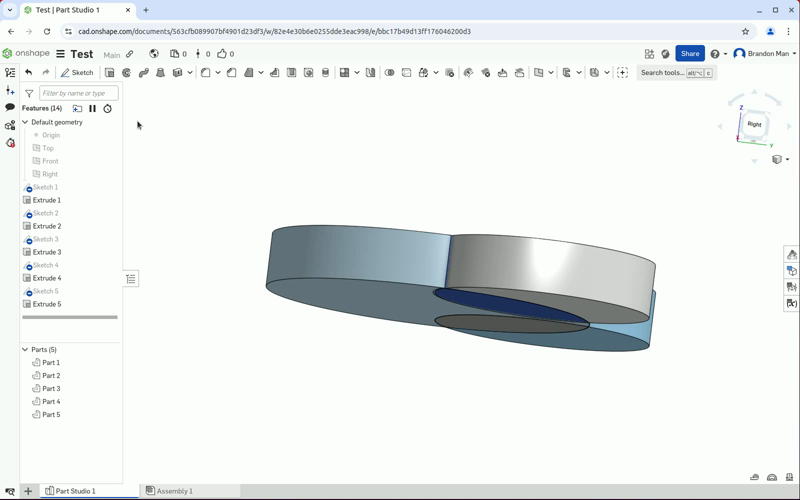
key(right, 3)
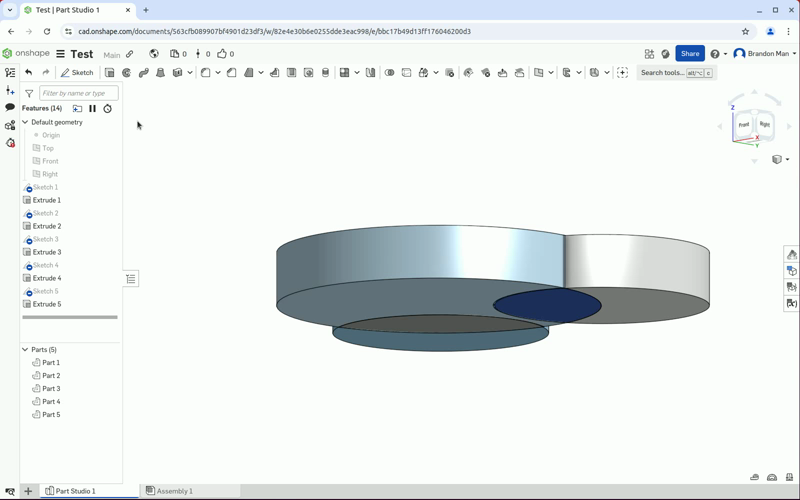
key(down, 3)
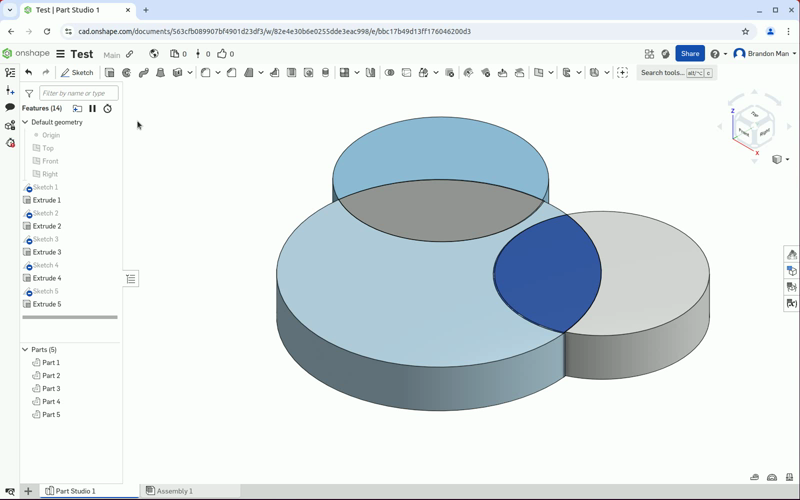
mouse_move(73, 189)
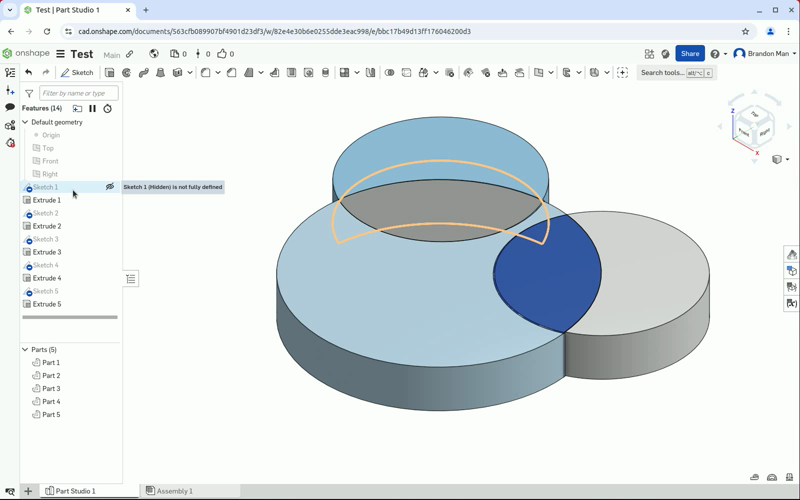
click(73, 189)